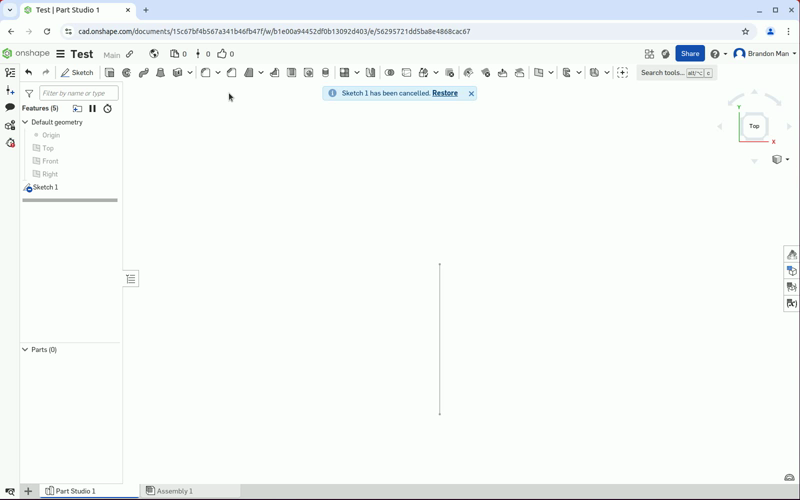
key(shift+h)
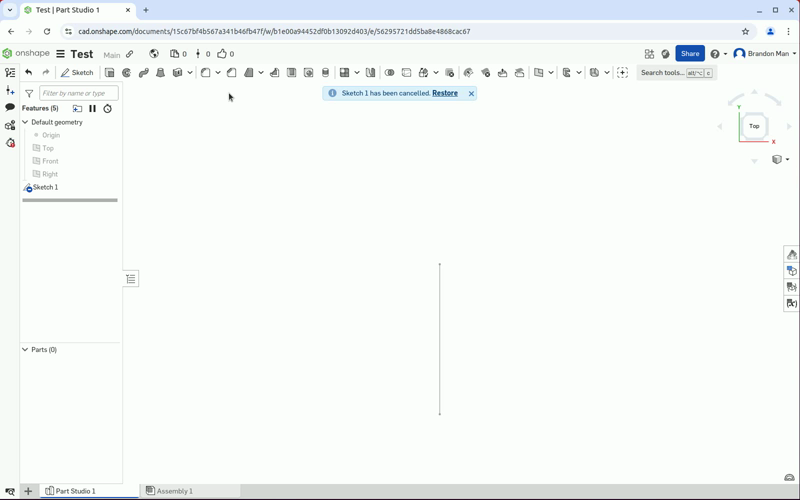
key(shift+s)
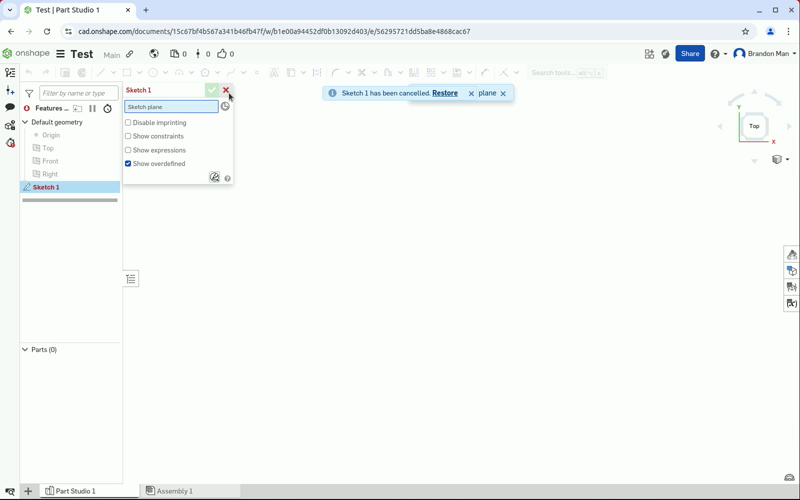
mouse_move(73, 150)
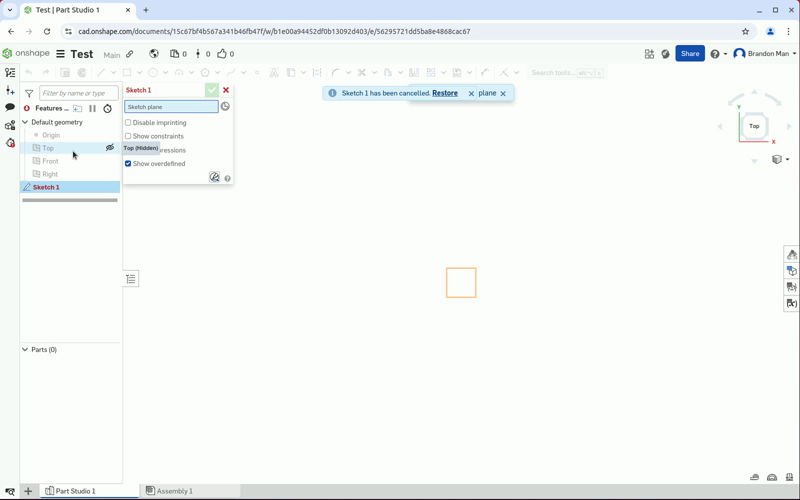
click(73, 150)
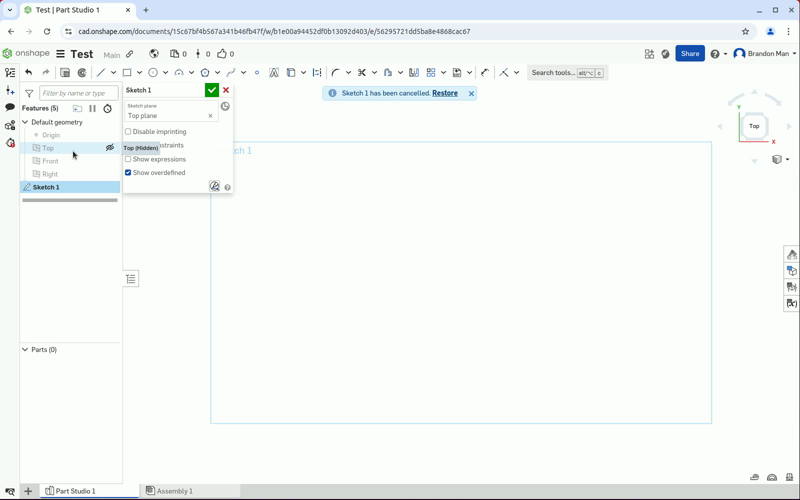
mouse_move(73, 352)
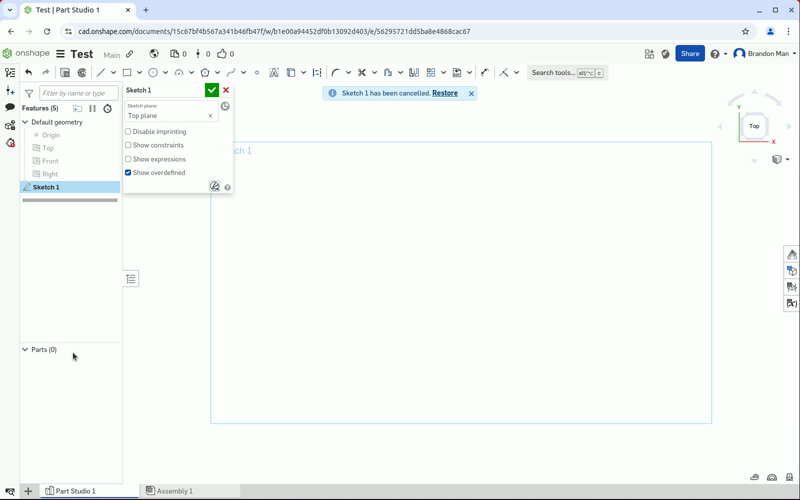
key(y)
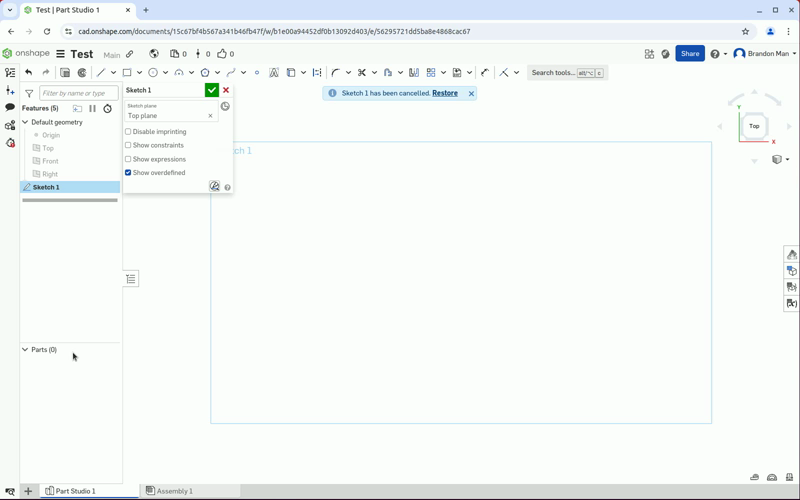
key(l)
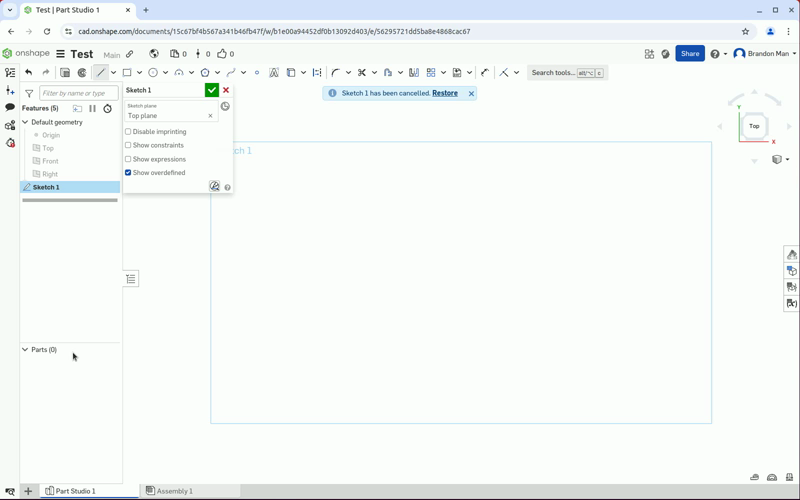
key_down(shift)
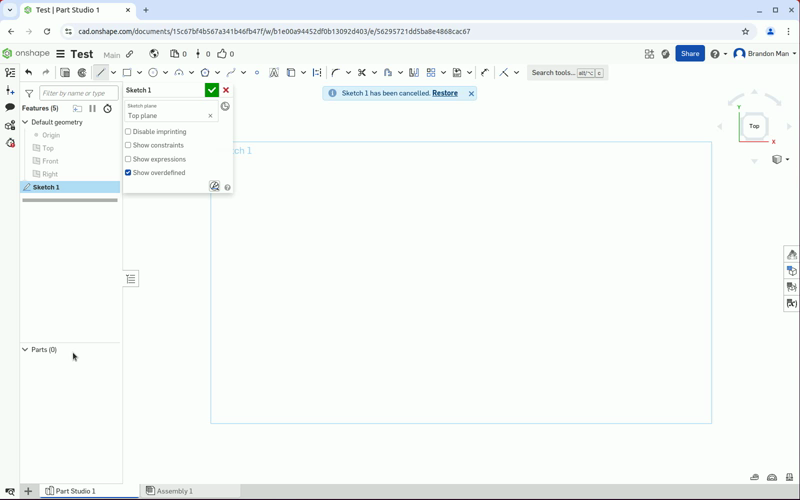
mouse_move(348, 318)
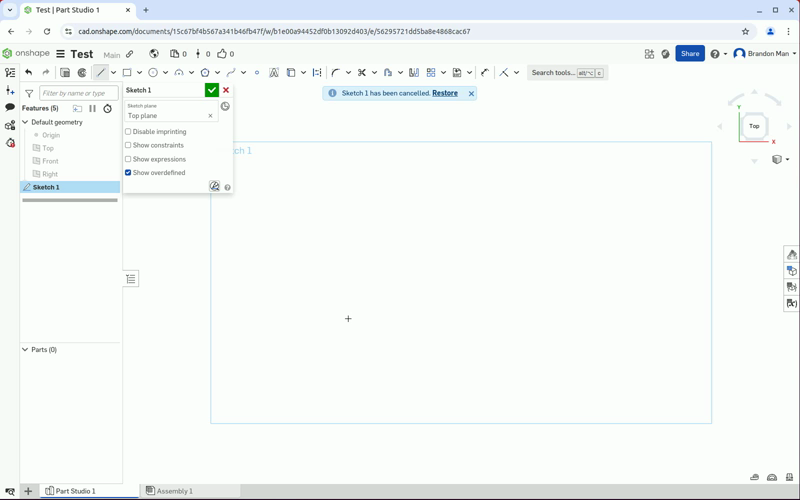
click(348, 318)
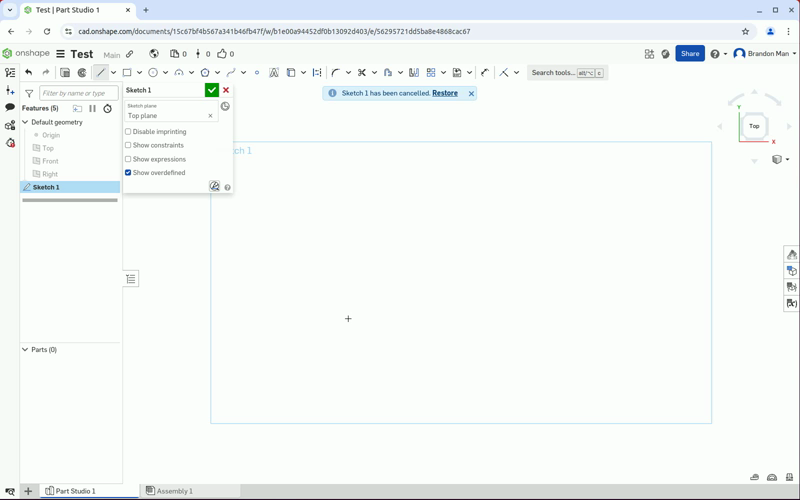
key_up(shift)
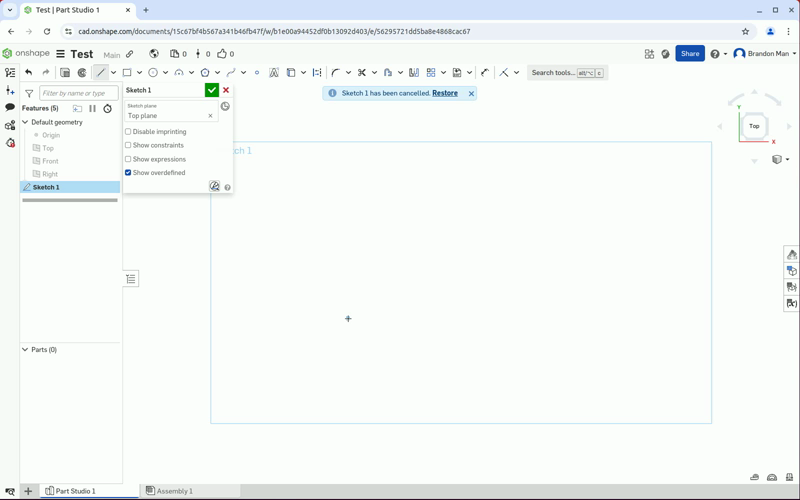
key_down(shift)
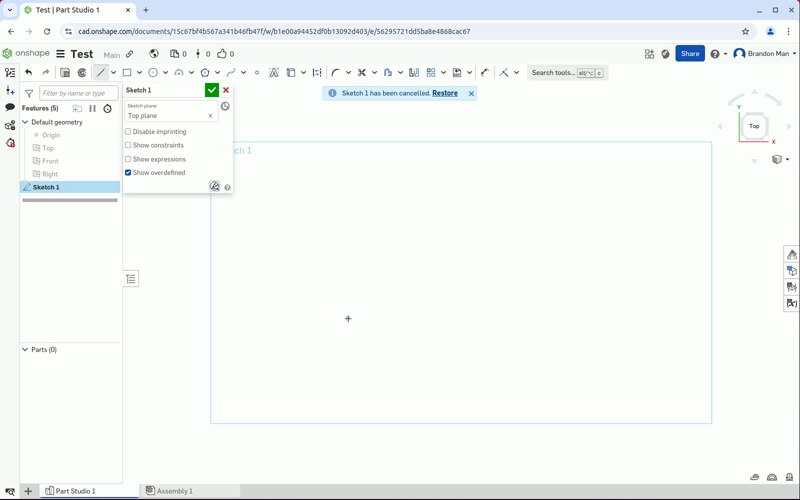
mouse_move(572, 318)
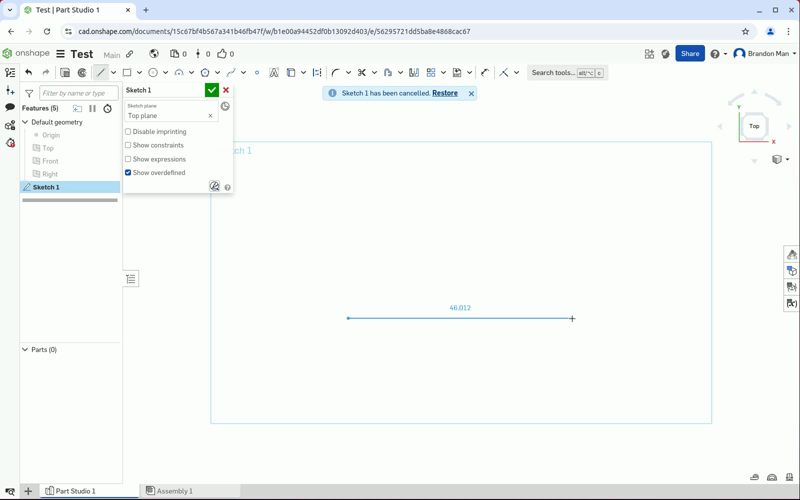
click(572, 318)
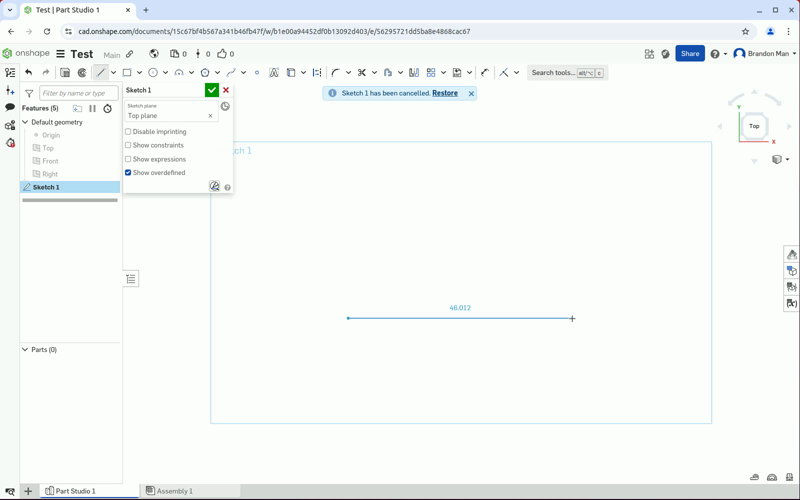
key_up(shift)
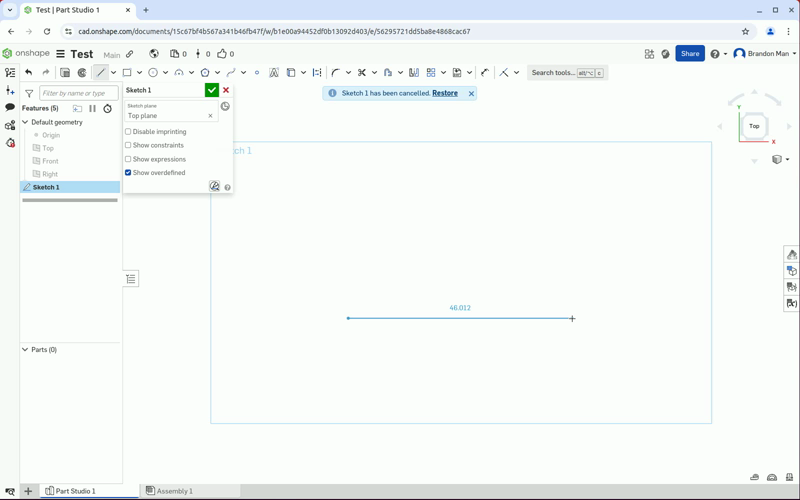
key_down(shift)
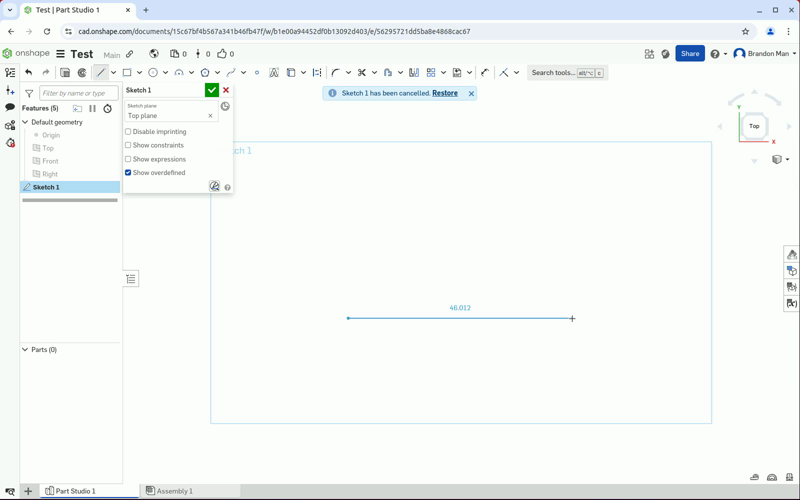
mouse_move(572, 247)
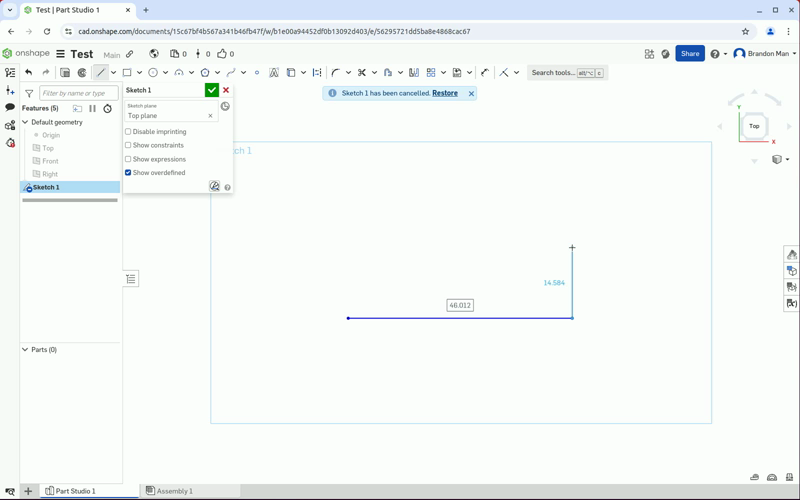
click(572, 247)
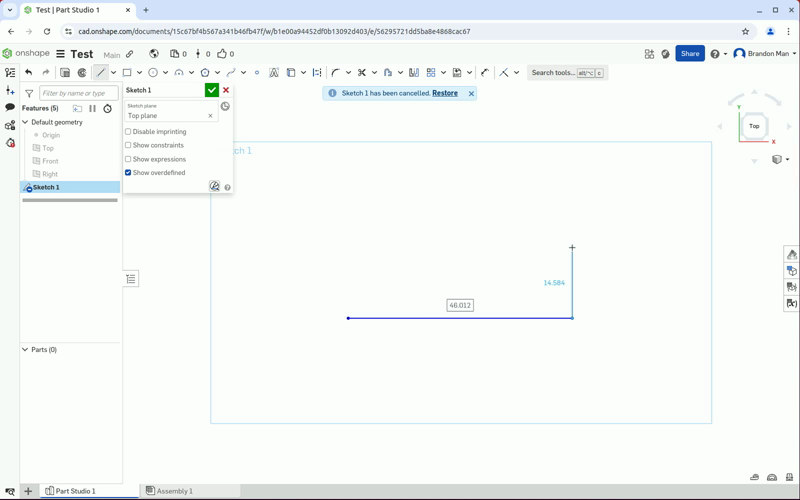
key_up(shift)
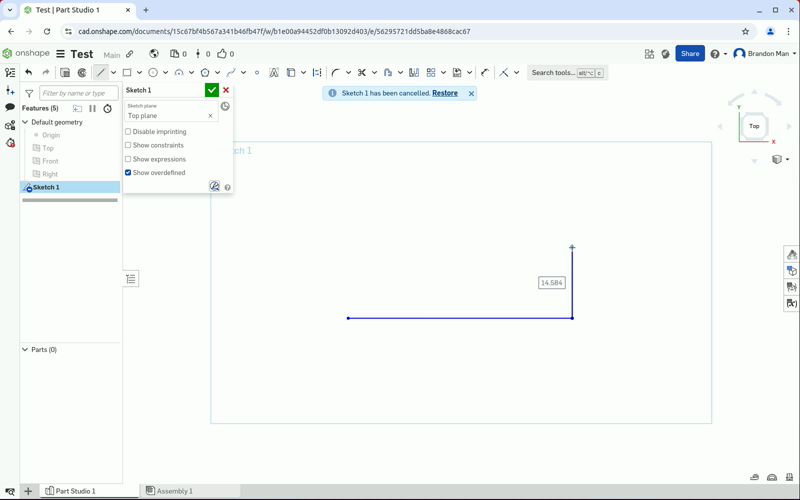
key_down(shift)
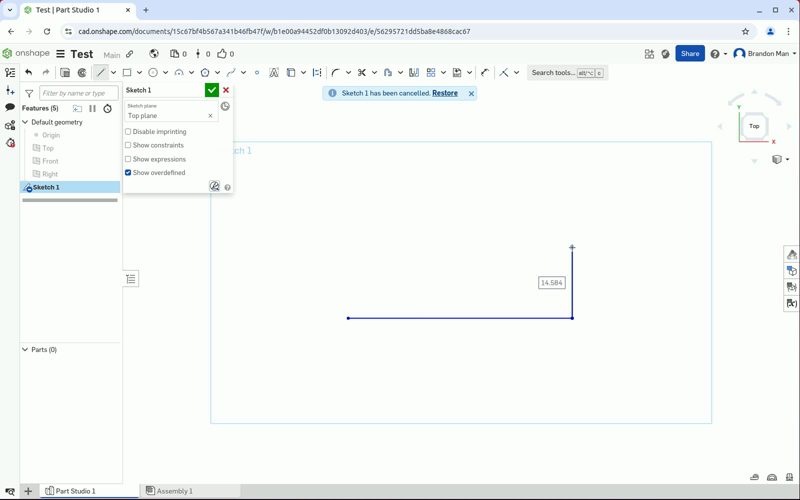
mouse_move(348, 247)
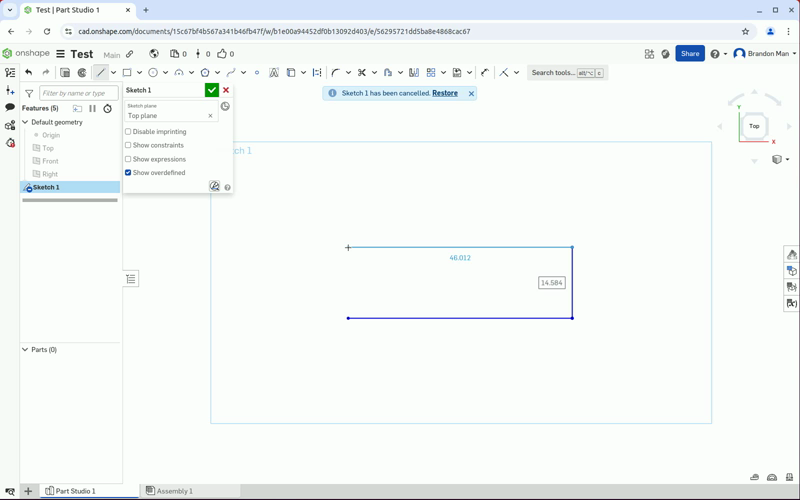
click(348, 247)
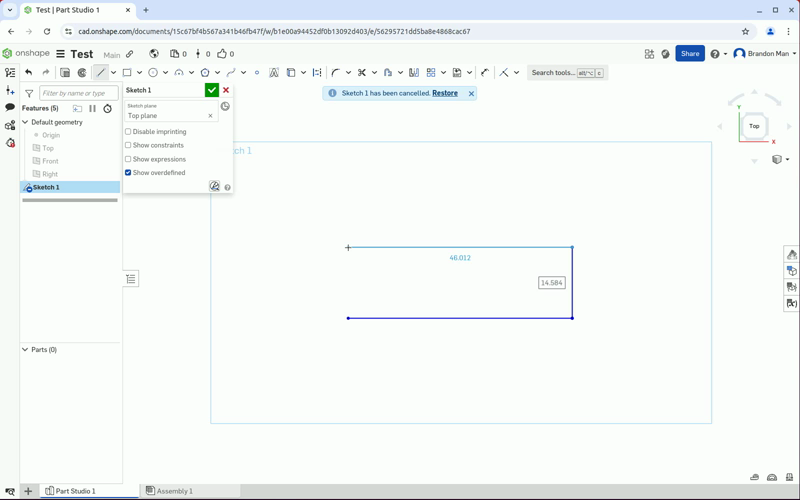
key_up(shift)
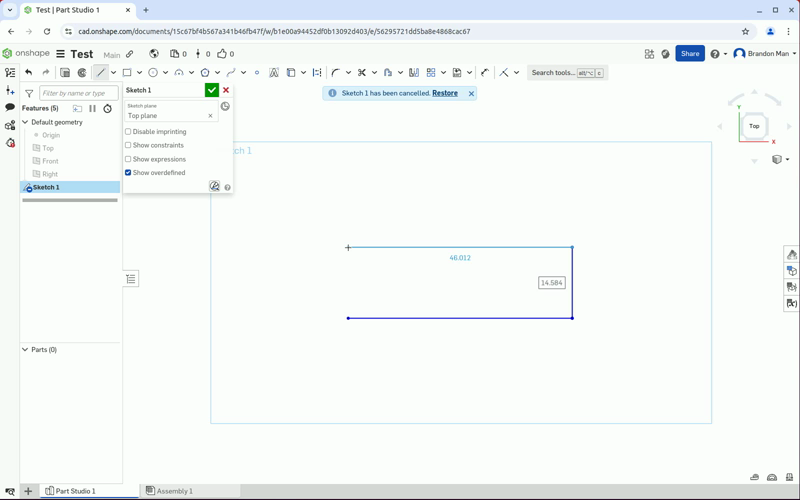
key_down(shift)
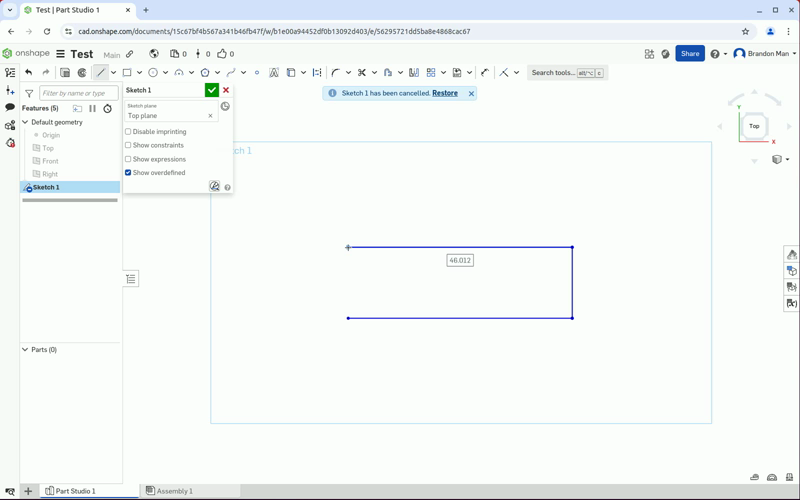
mouse_move(348, 318)
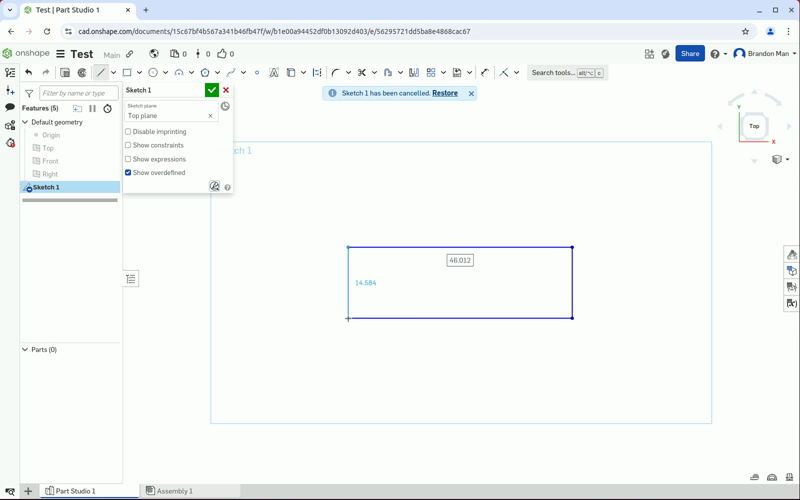
key_up(shift)
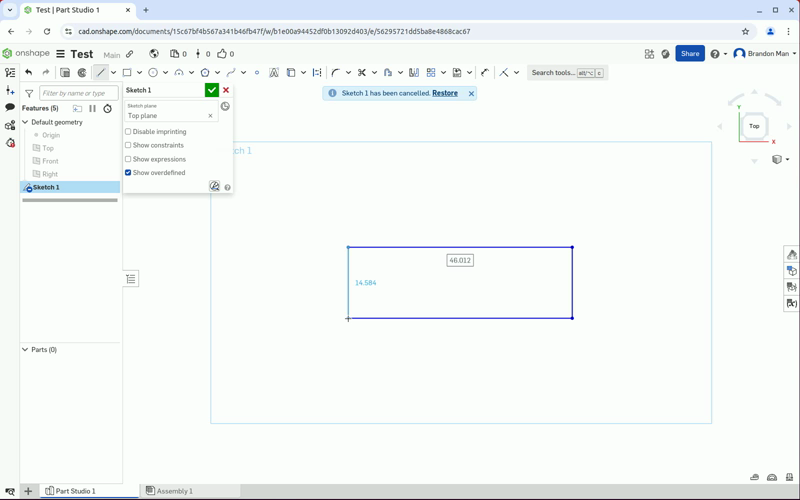
click(348, 318)
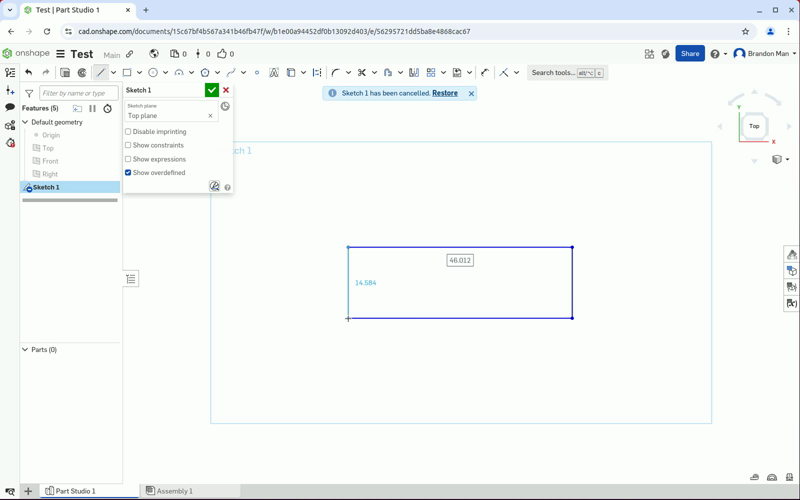
key(esc)
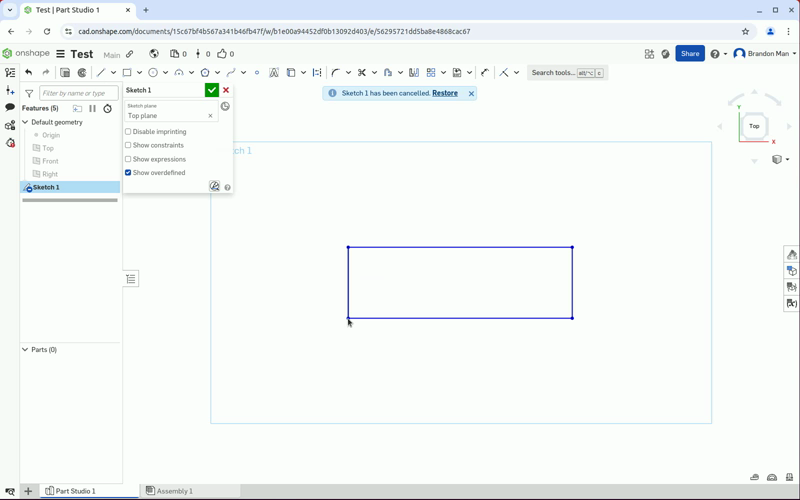
mouse_move(369, 257)
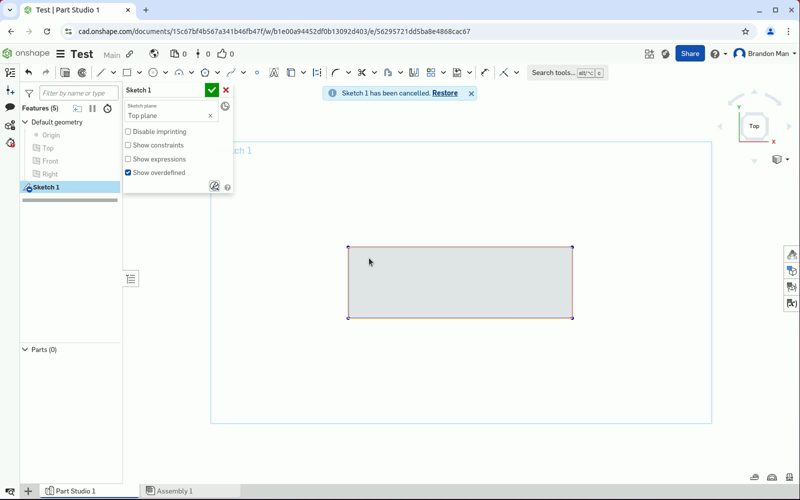
click(369, 257)
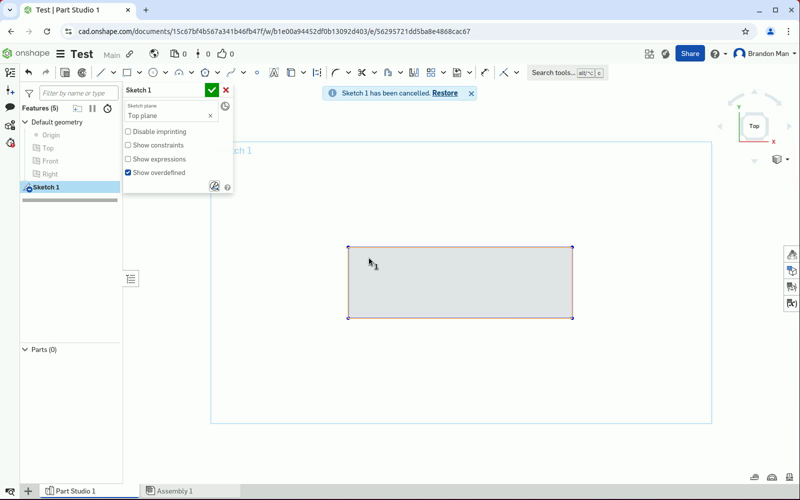
mouse_move(73, 352)
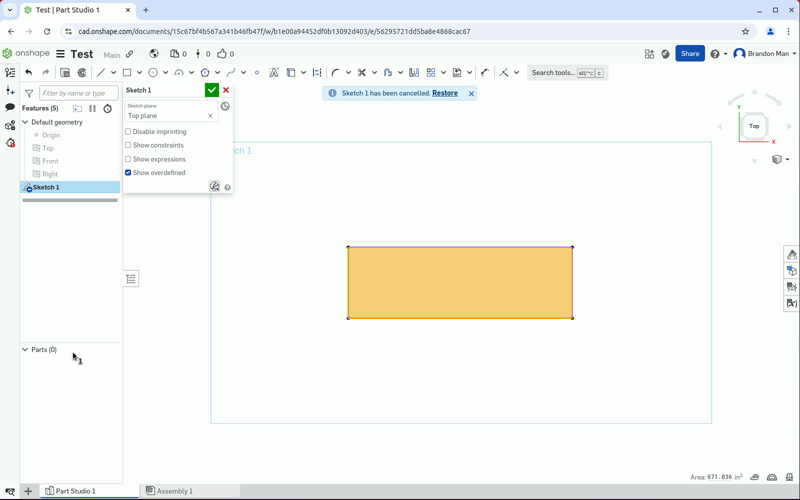
key(shift+y)
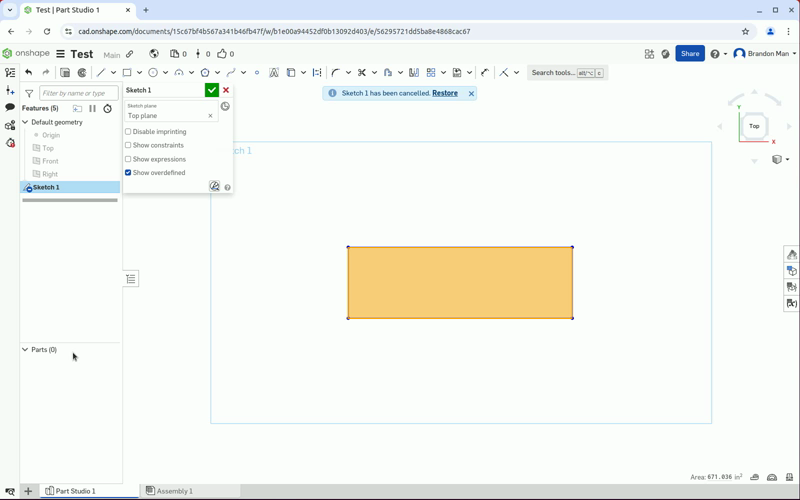
key(shift+e)
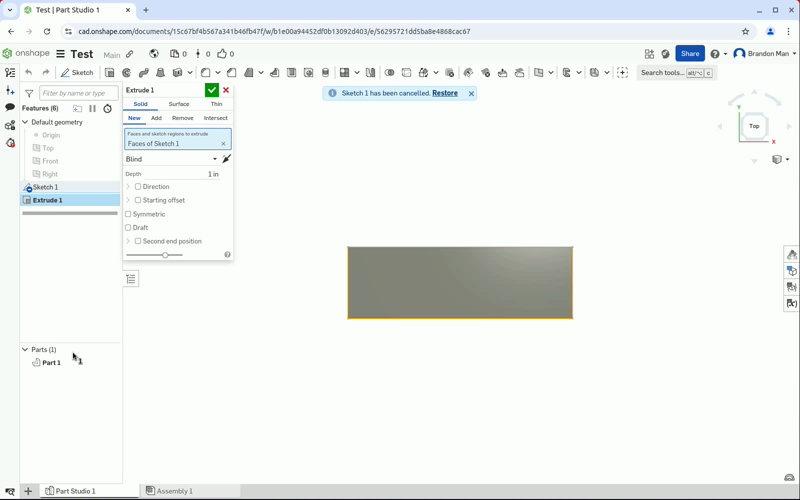
mouse_move(143, 106)
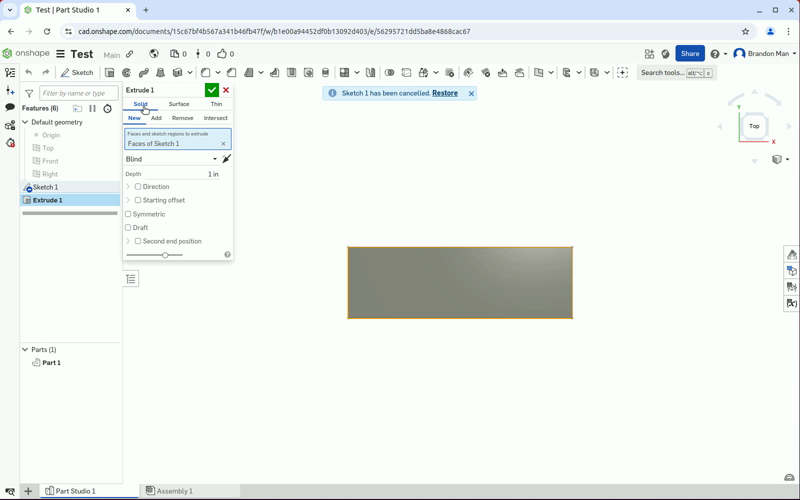
click(143, 106)
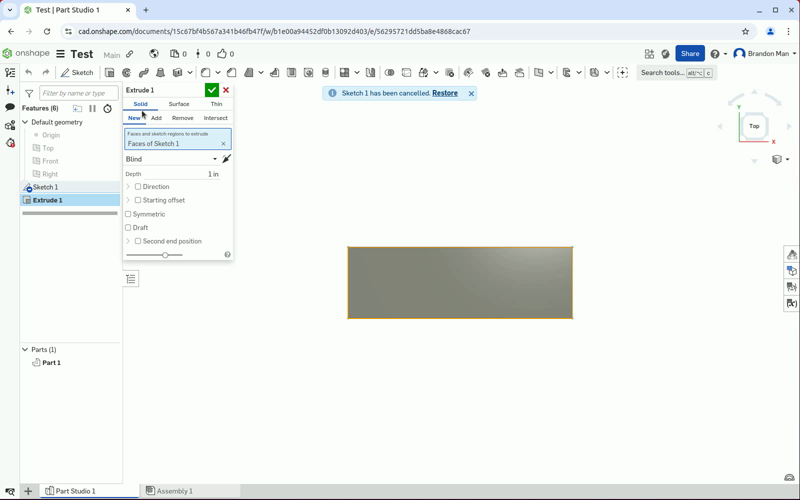
mouse_move(137, 120)
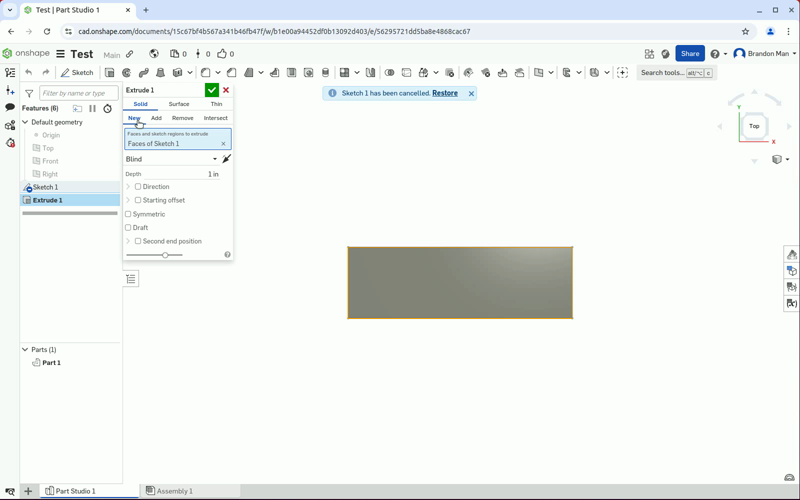
click(137, 120)
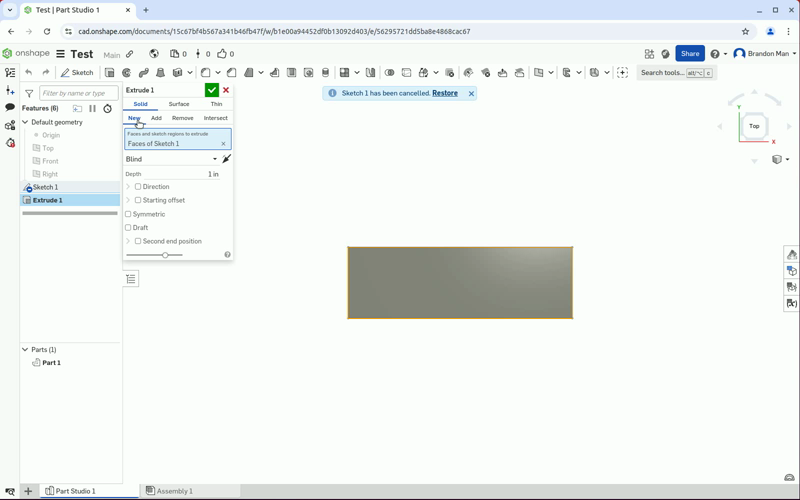
key(tab, 4)
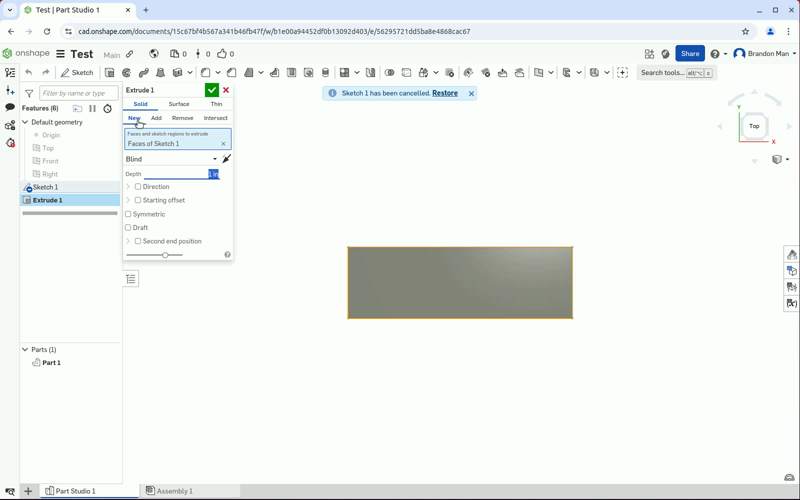
text(0.481)
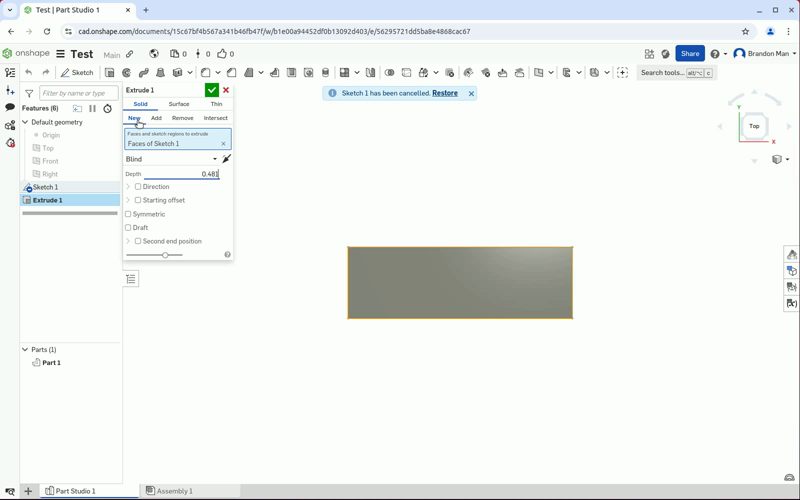
key(enter)
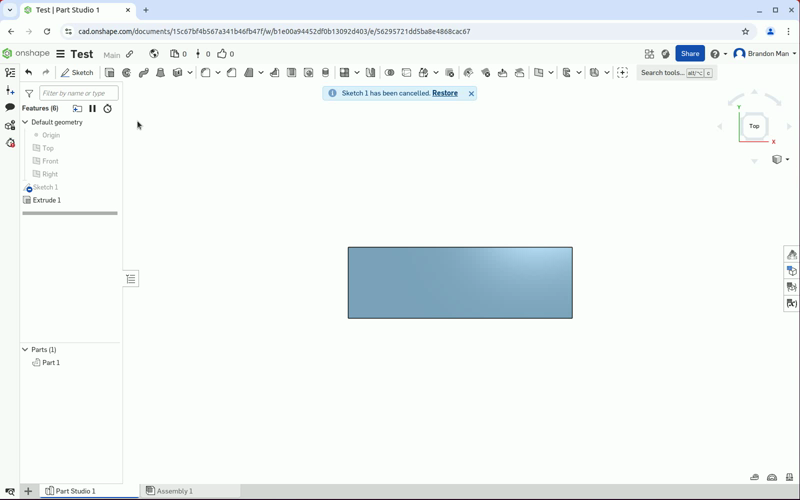
key(shift+h)
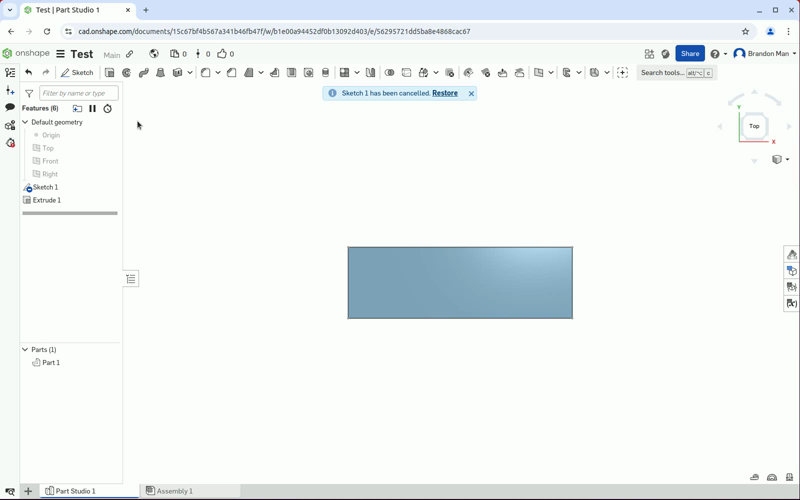
key(shift+h)
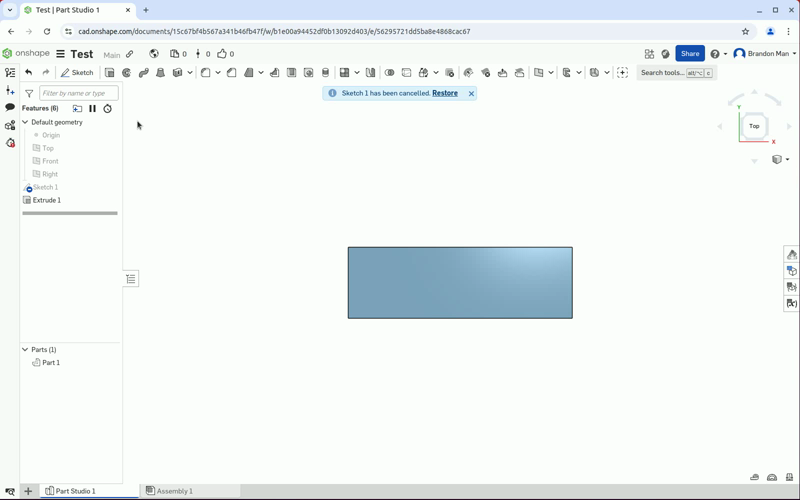
mouse_move(73, 189)
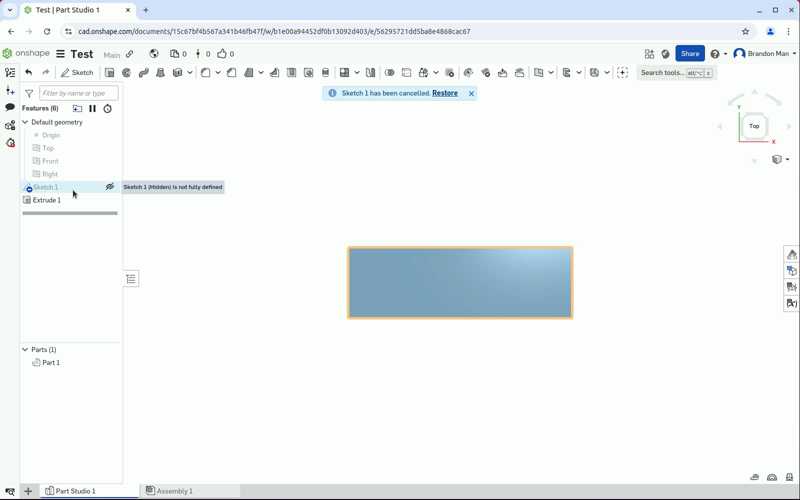
click(73, 189)
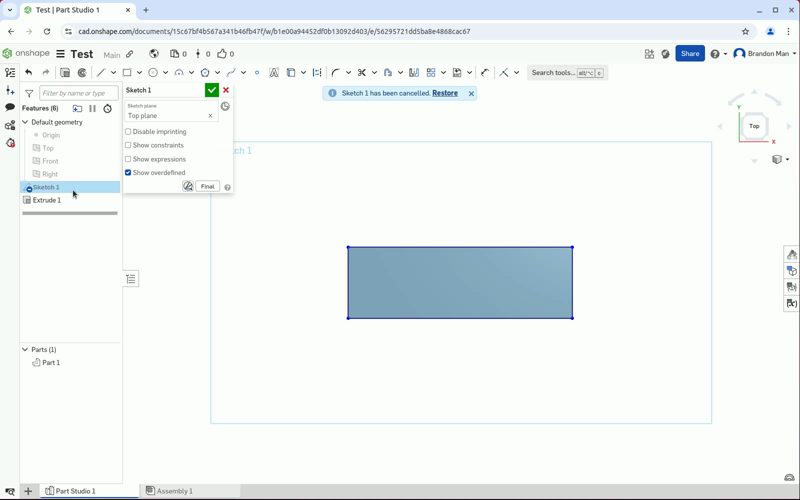
mouse_move(229, 92)
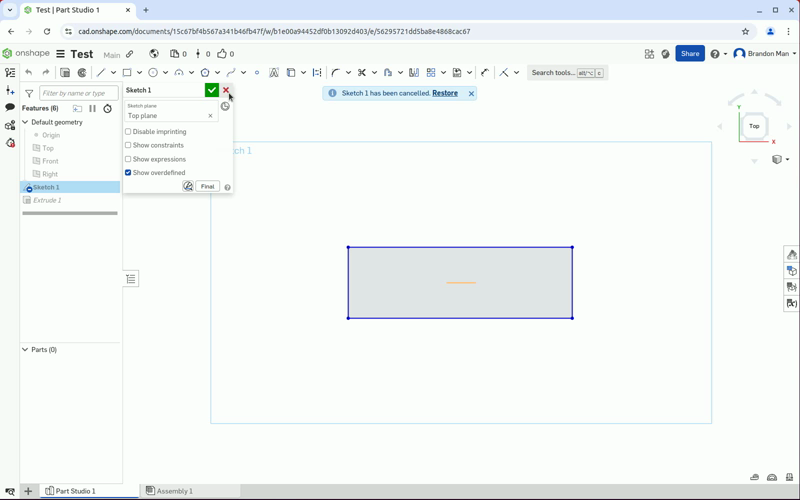
click(229, 92)
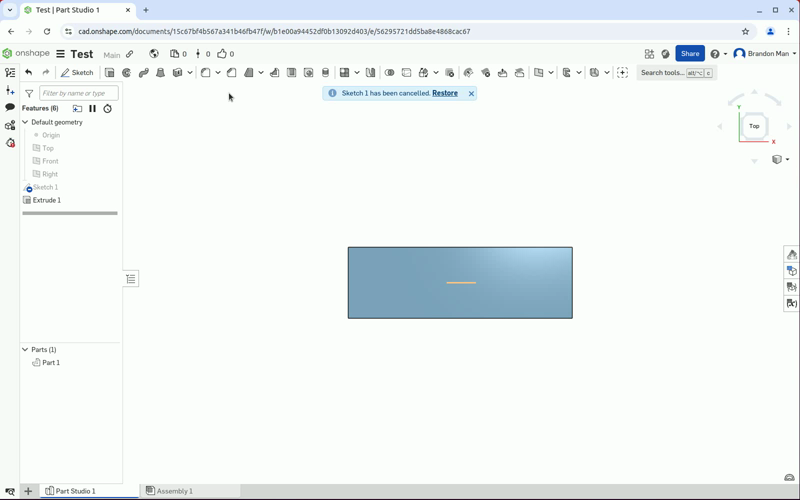
mouse_move(541, 75)
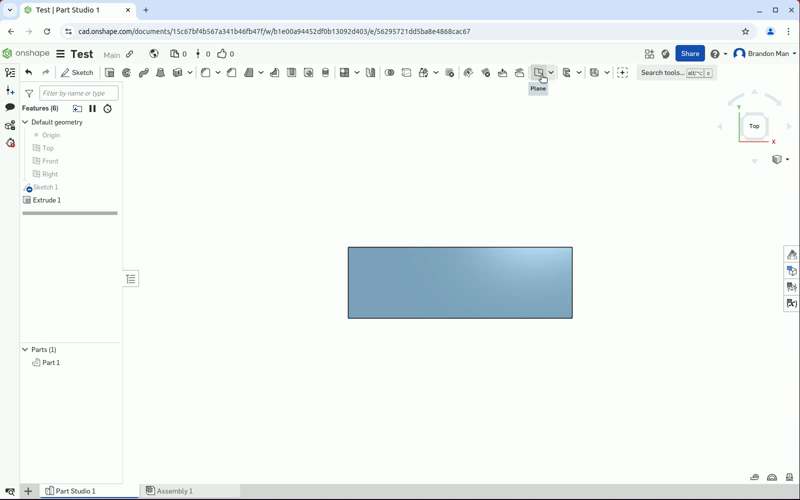
click(541, 75)
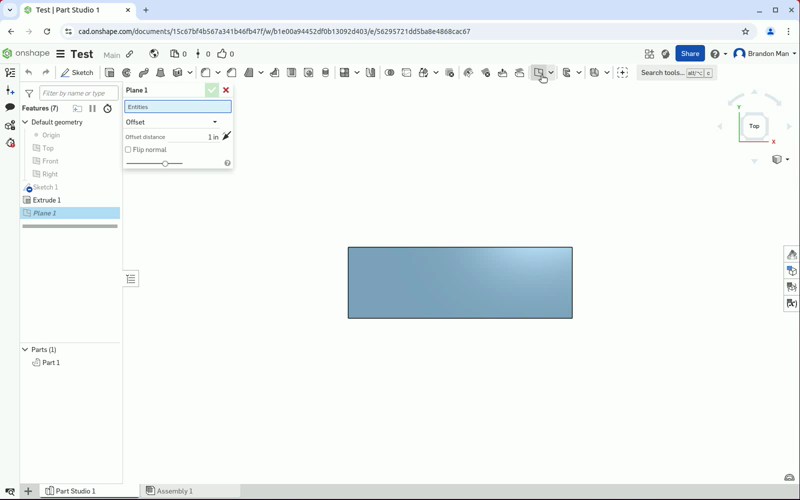
mouse_move(73, 150)
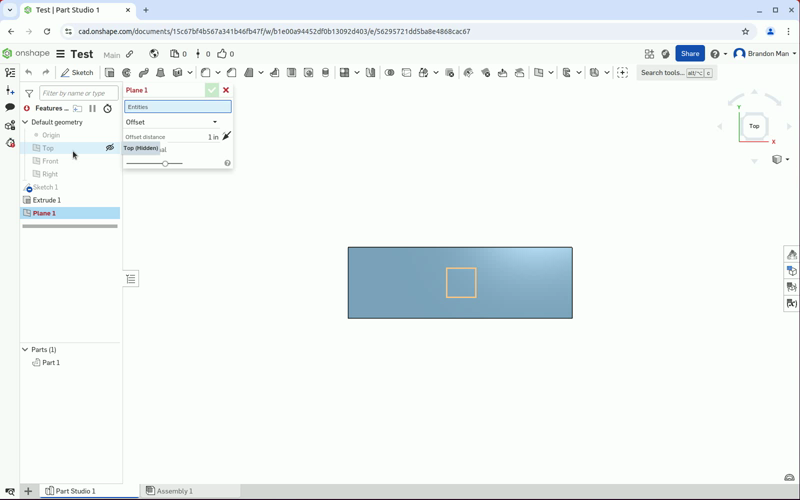
click(73, 150)
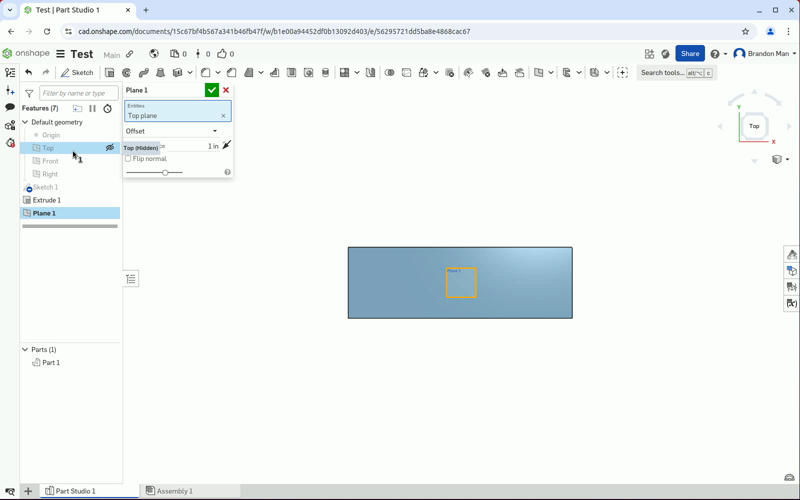
key(tab, 2)
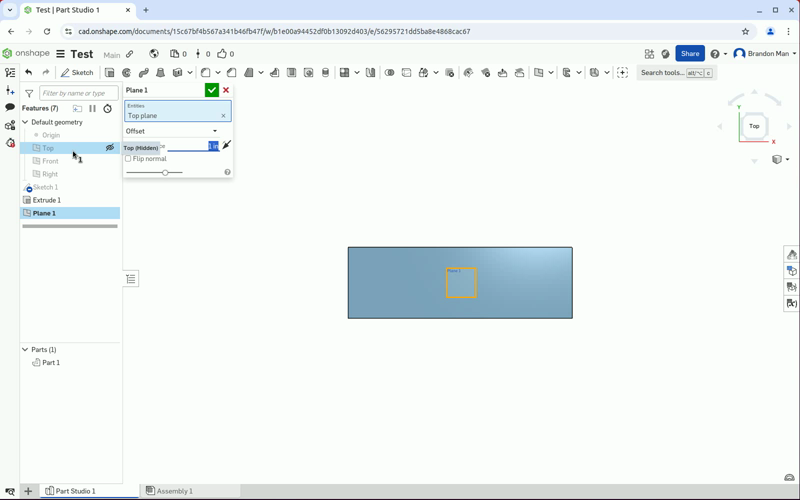
text(0.493)
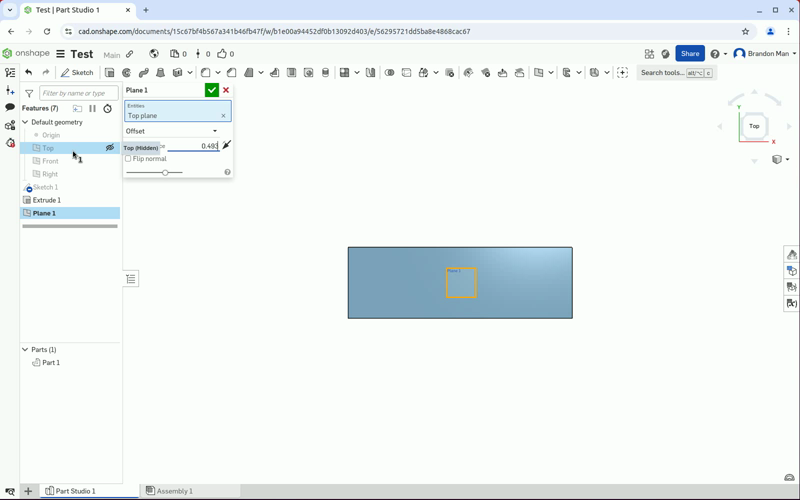
key(enter, 2)
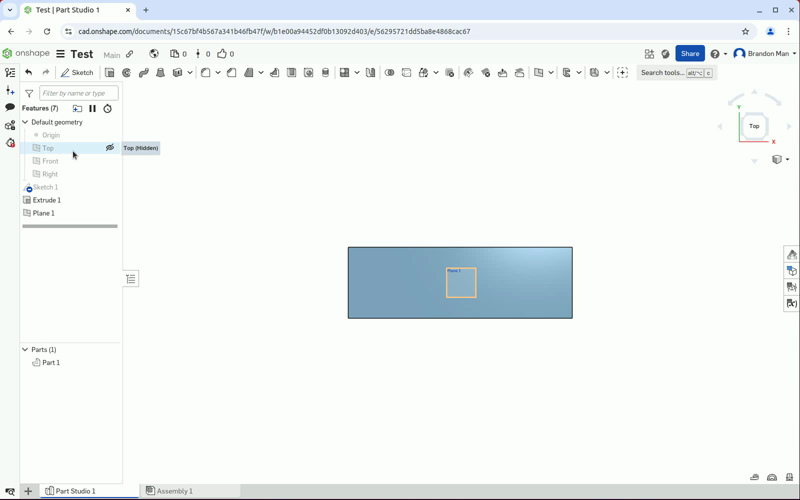
key(shift+s)
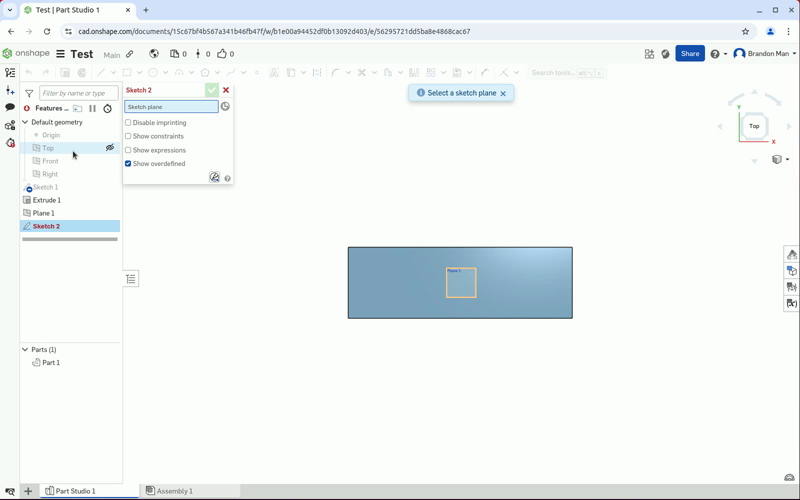
mouse_move(73, 215)
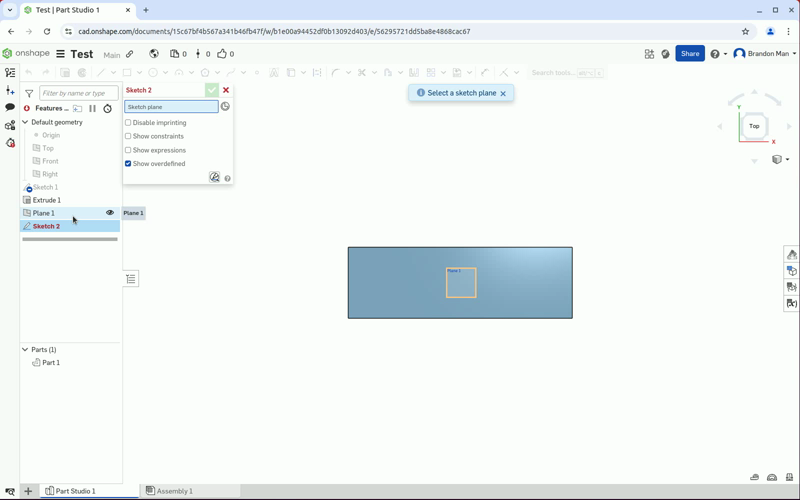
click(73, 215)
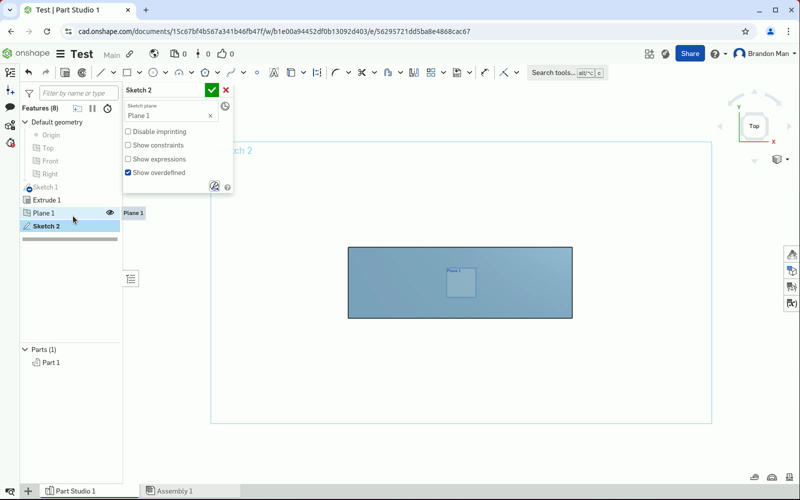
mouse_move(73, 352)
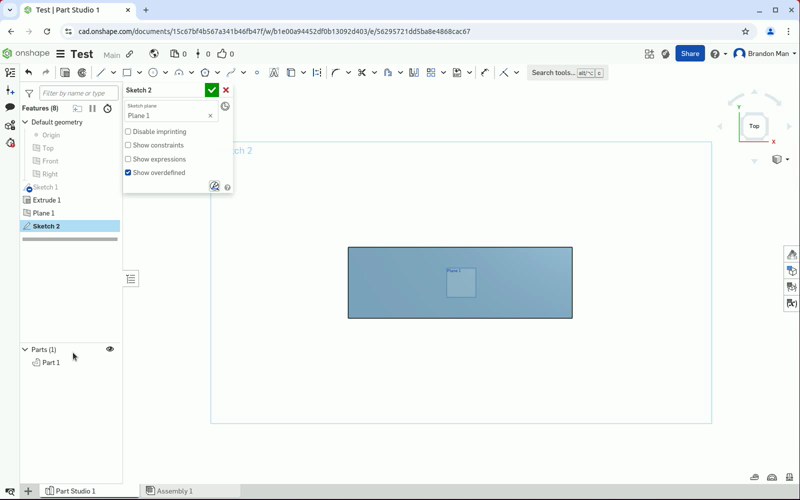
key(y)
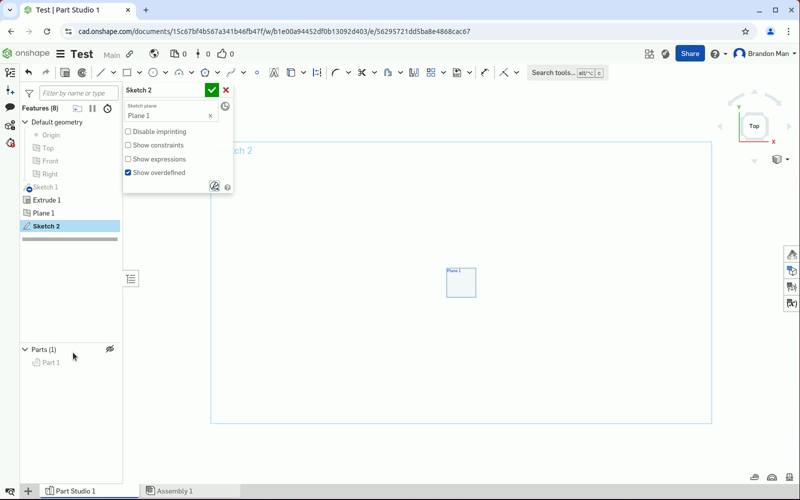
key(c)
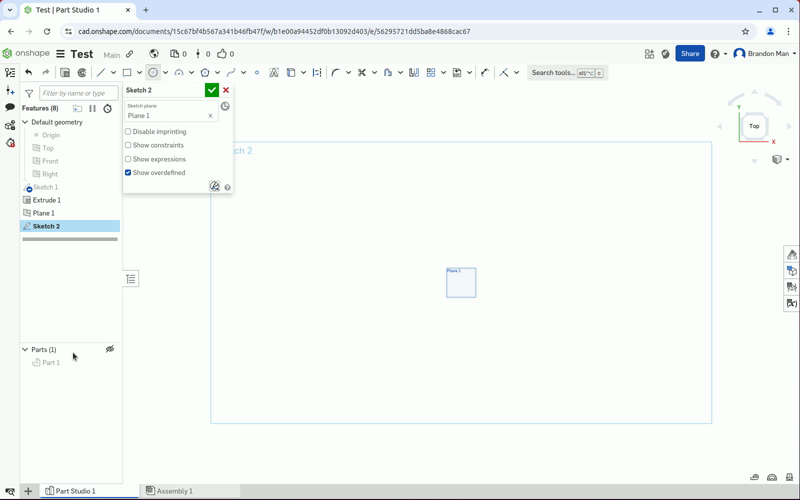
key_down(shift)
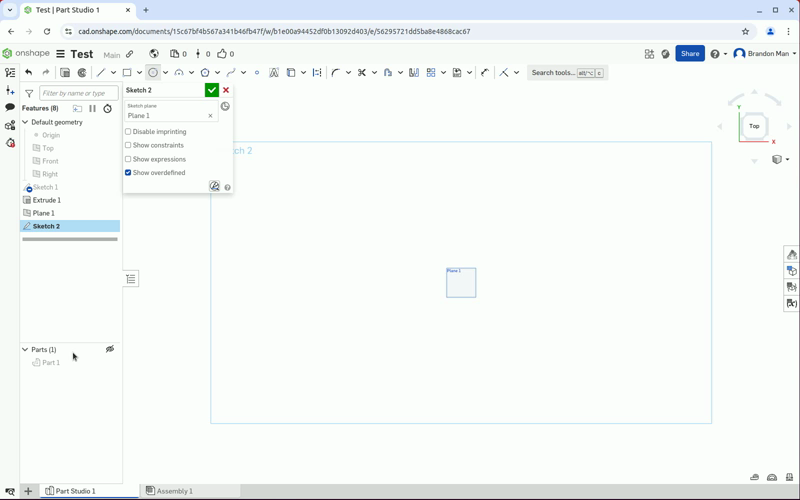
mouse_move(376, 282)
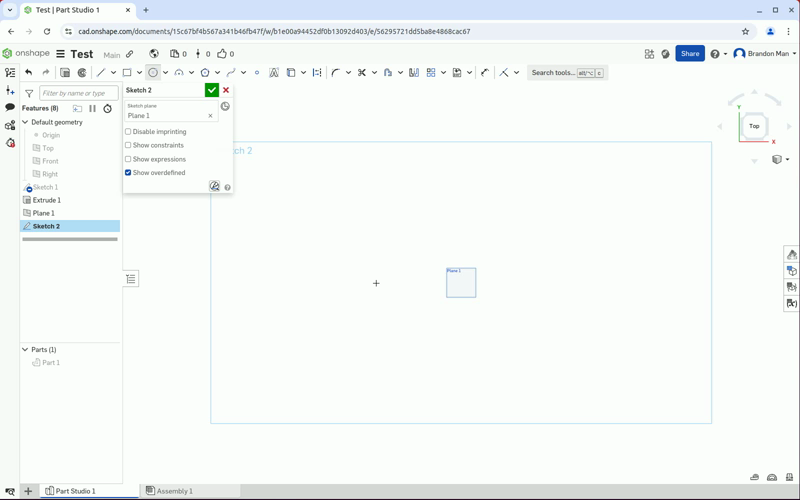
click(376, 282)
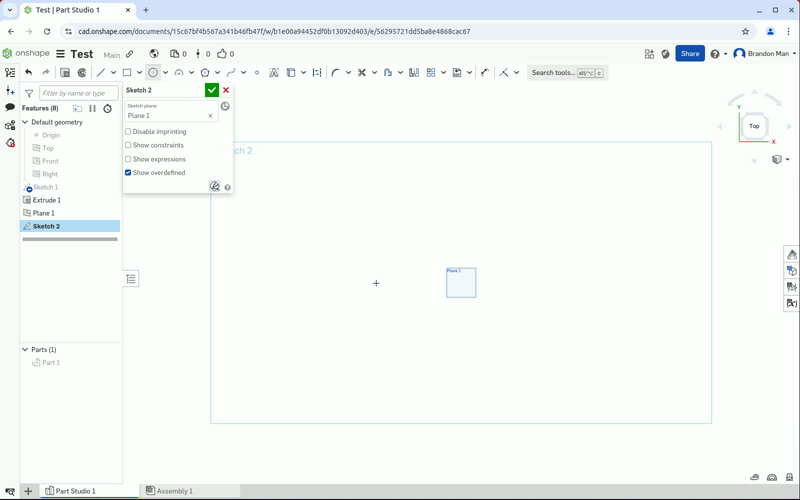
key_up(shift)
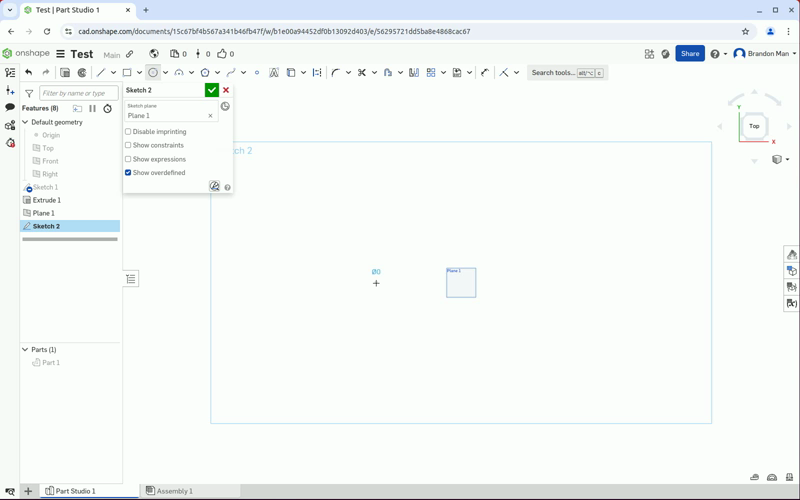
mouse_move(391, 282)
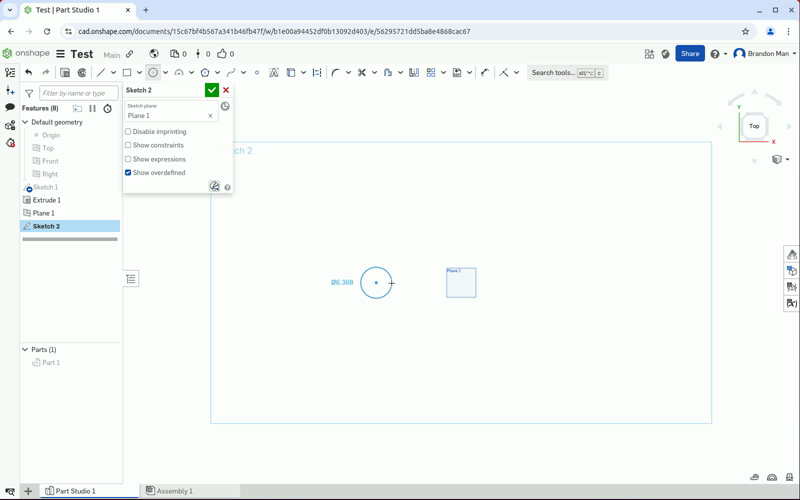
click(391, 282)
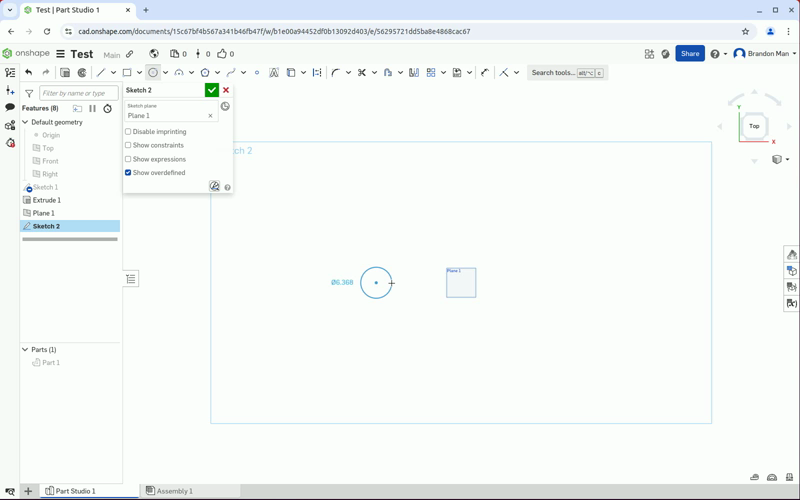
key(esc)
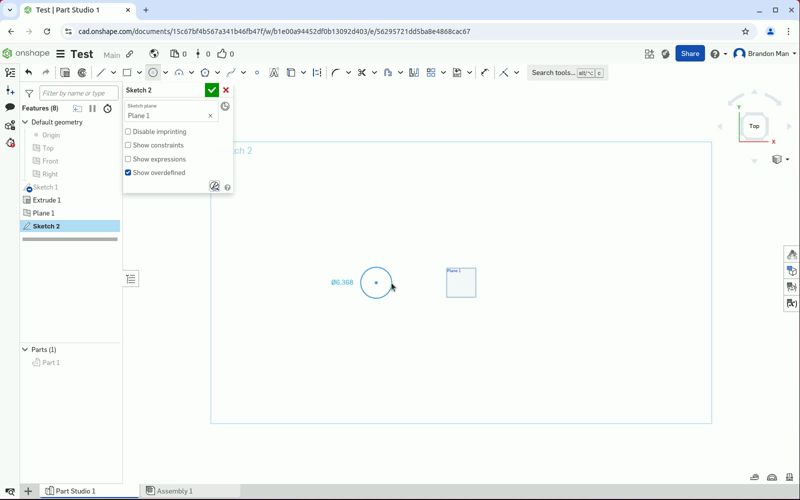
mouse_move(364, 285)
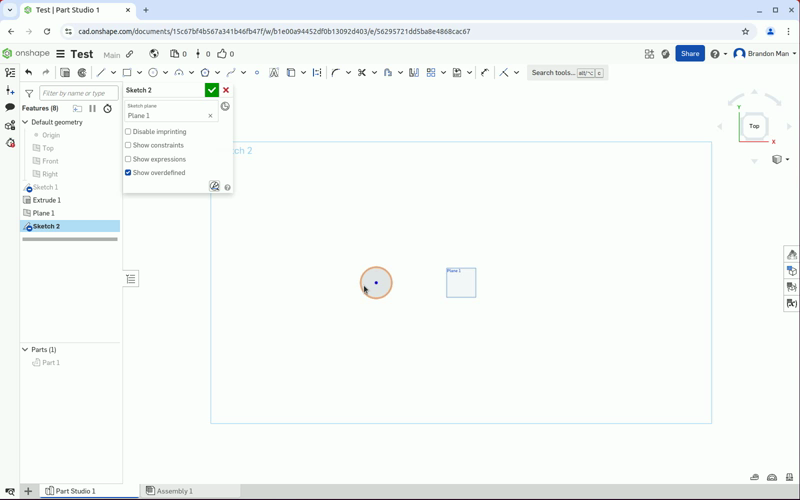
scroll(6)
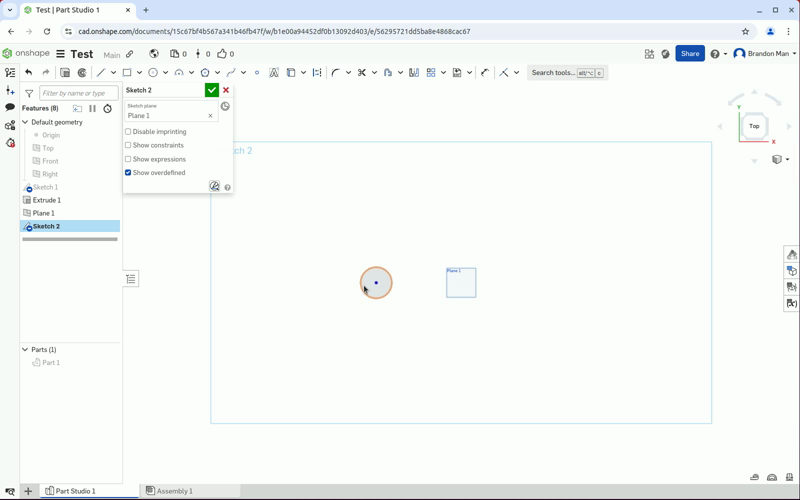
scroll(6)
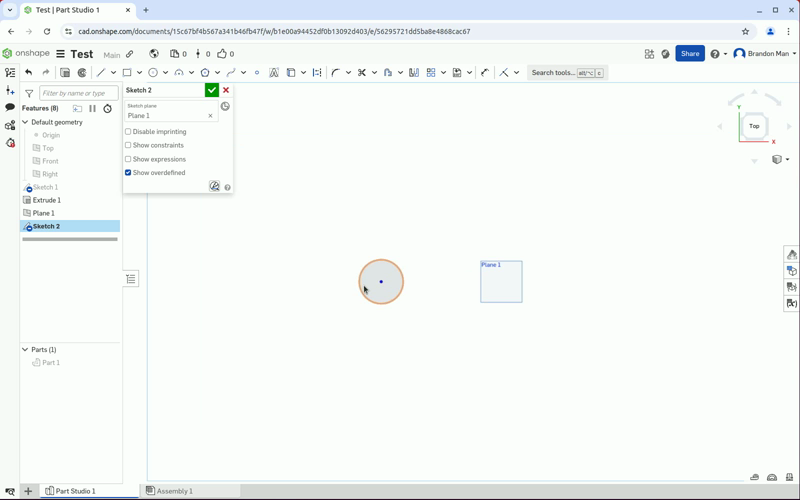
scroll(6)
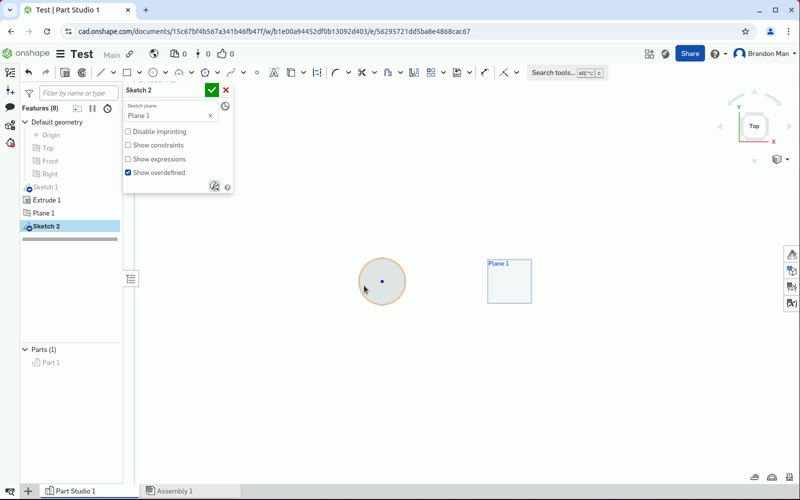
scroll(6)
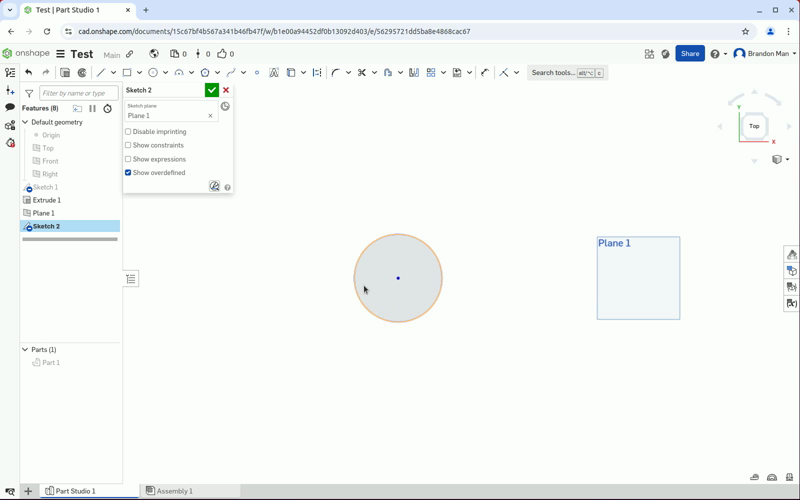
scroll(6)
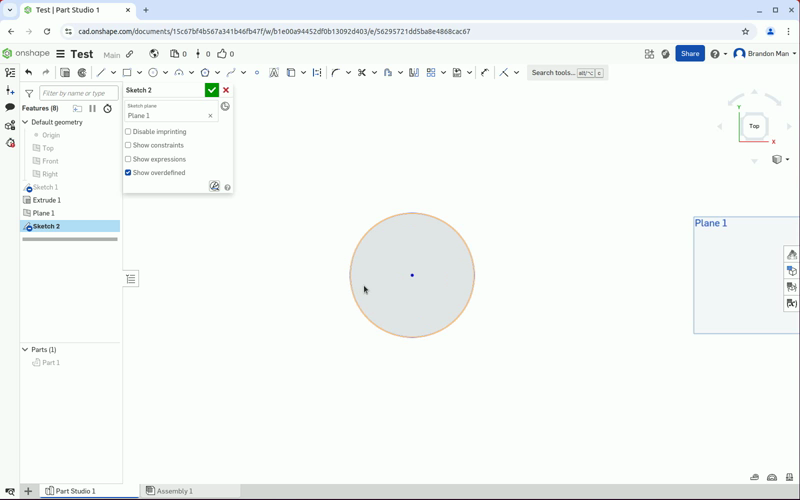
scroll(6)
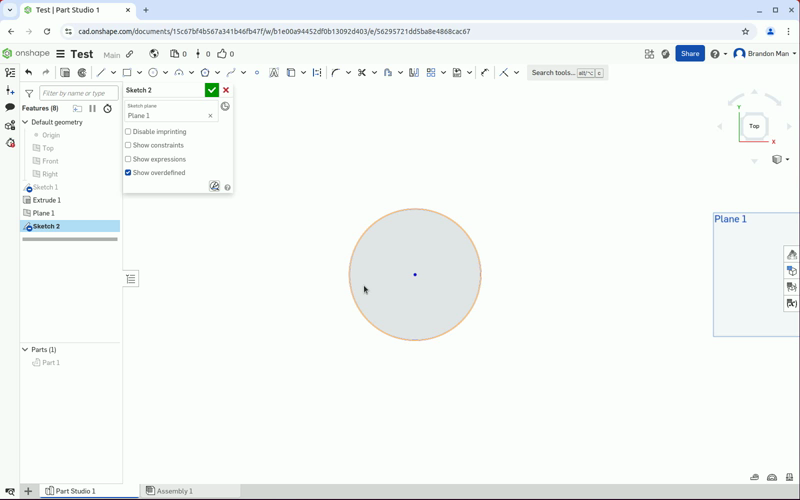
scroll(6)
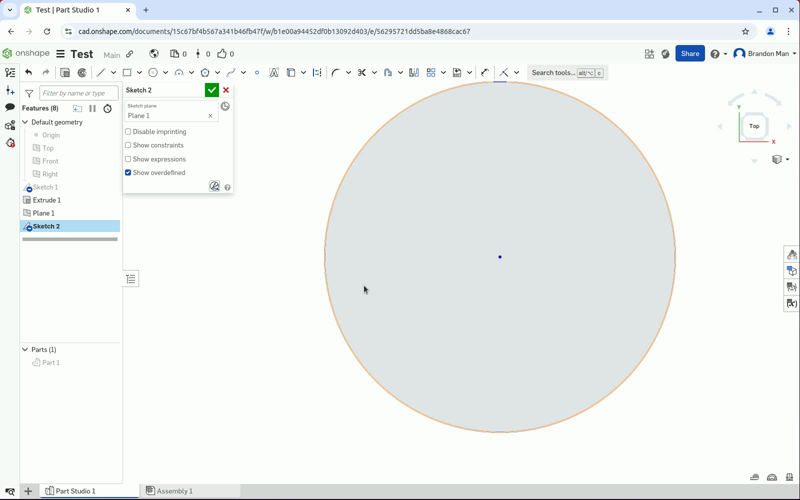
click(364, 285)
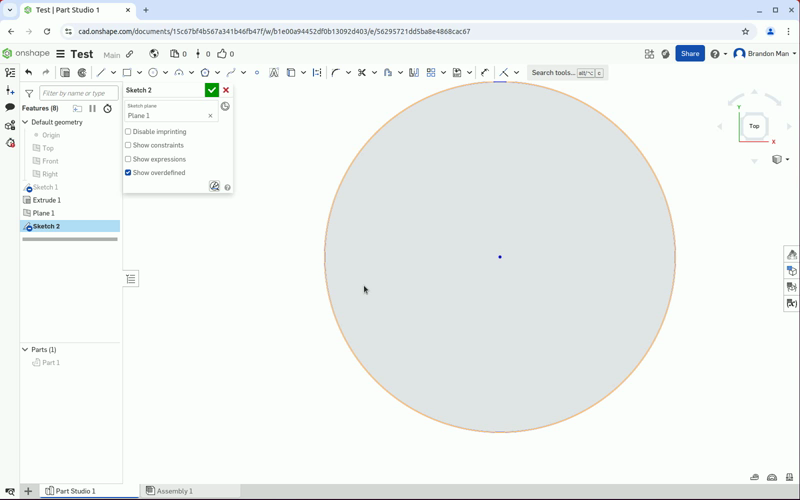
scroll(-6)
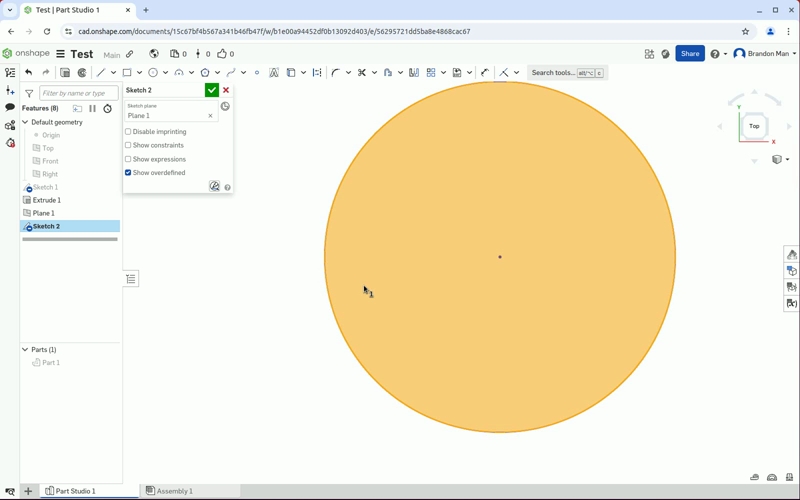
scroll(-6)
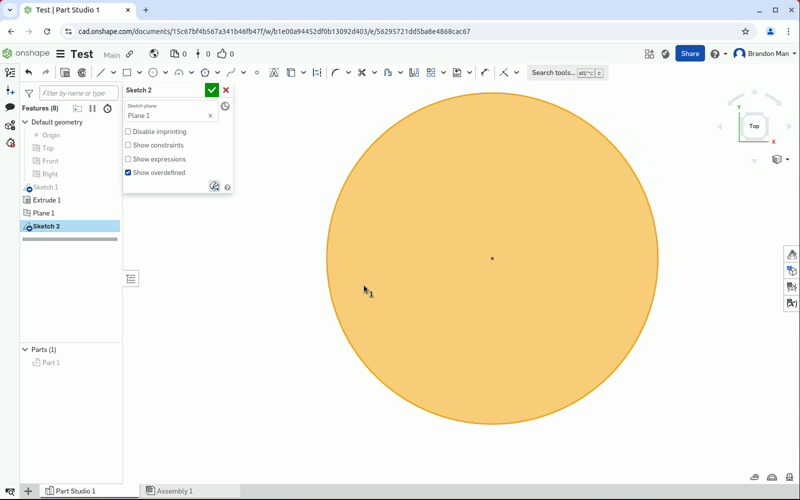
scroll(-6)
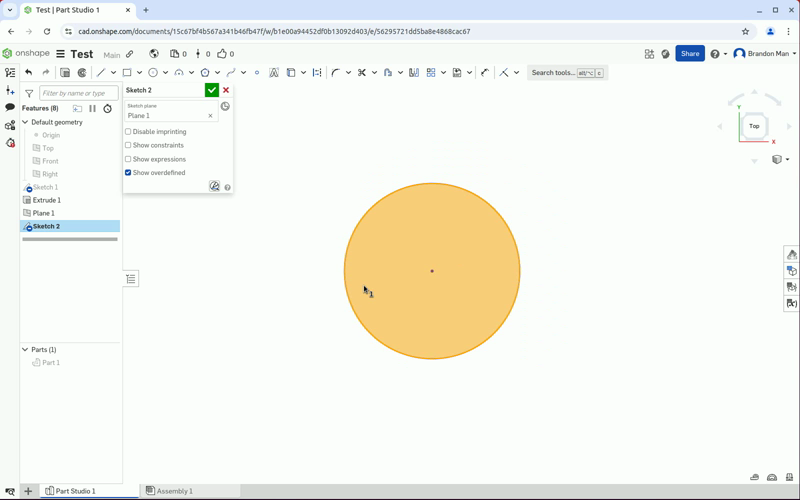
scroll(-6)
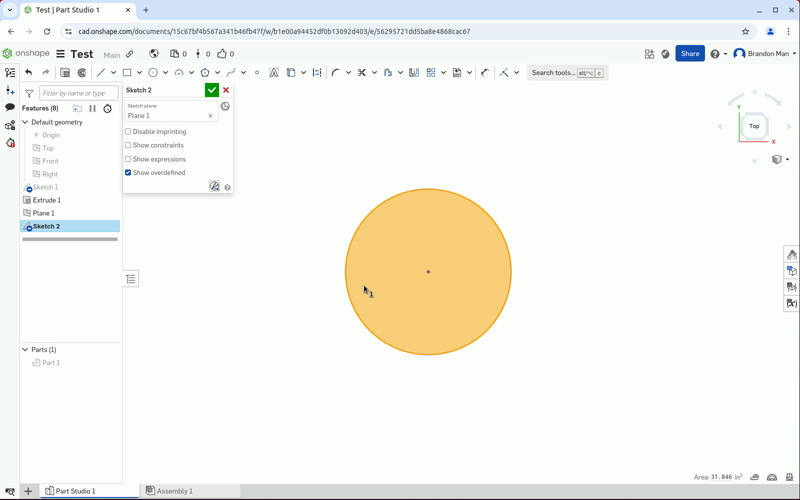
scroll(-6)
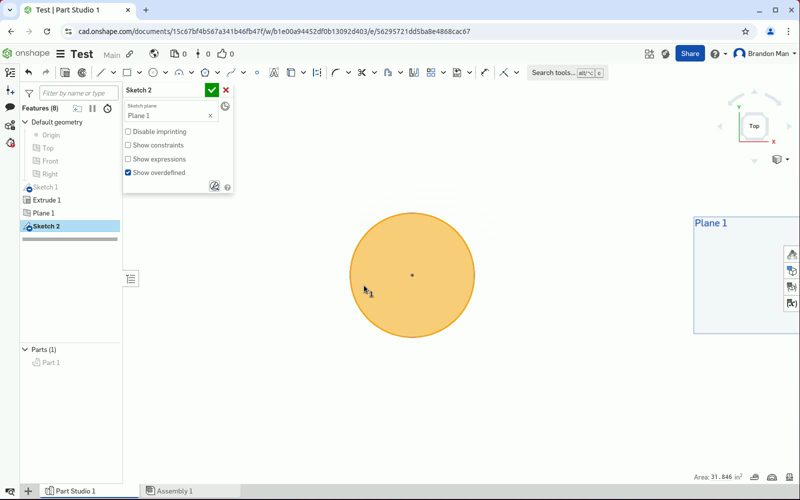
scroll(-6)
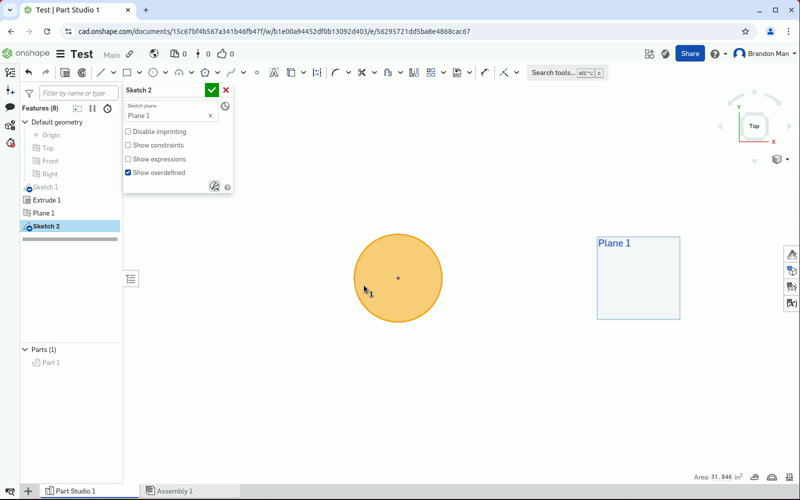
scroll(-6)
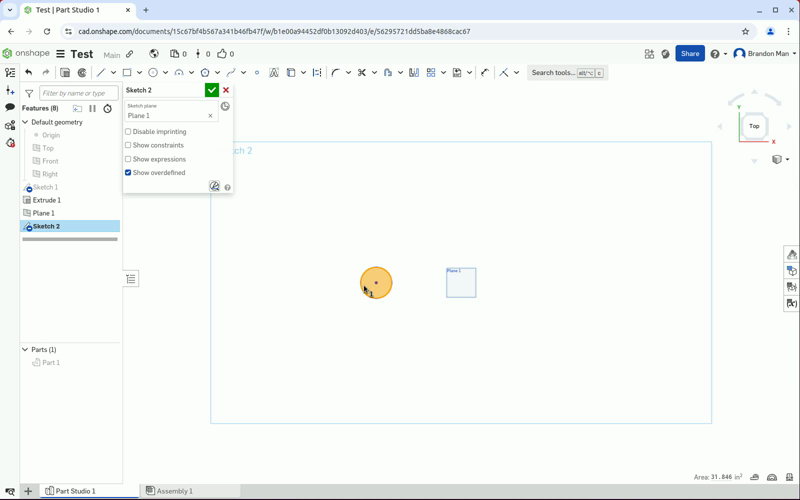
mouse_move(73, 352)
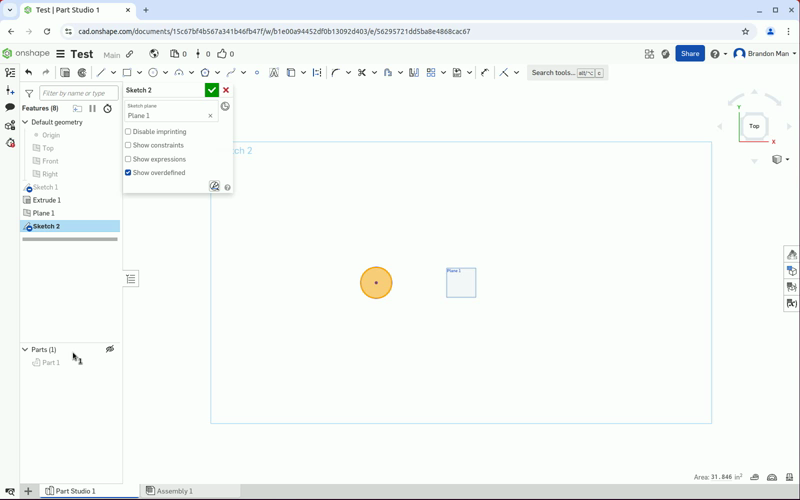
key(shift+y)
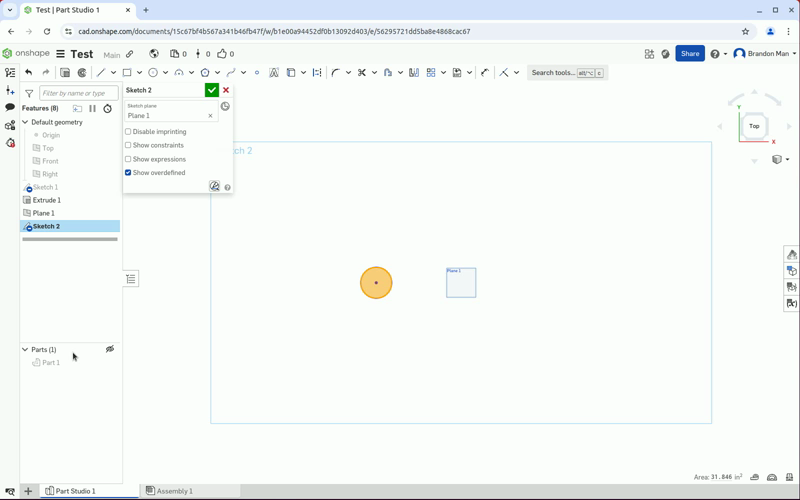
key(shift+e)
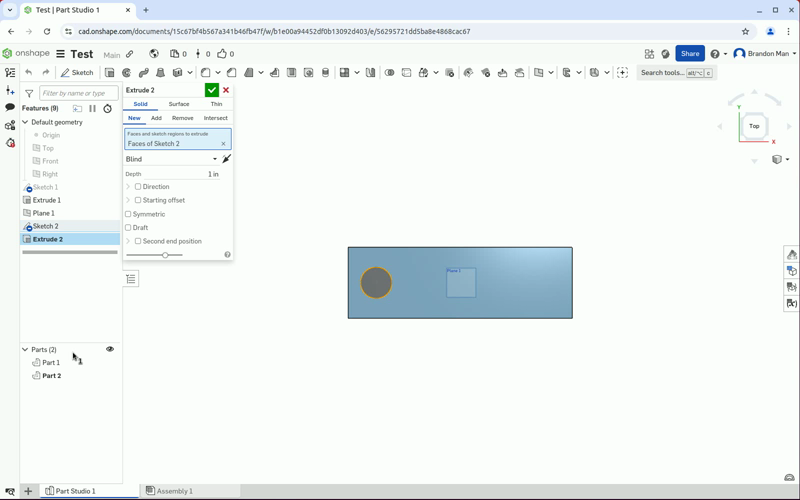
mouse_move(143, 106)
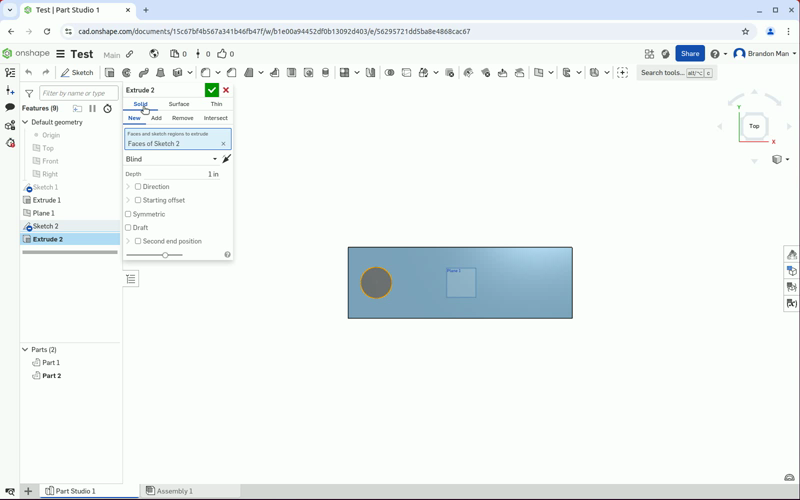
click(143, 106)
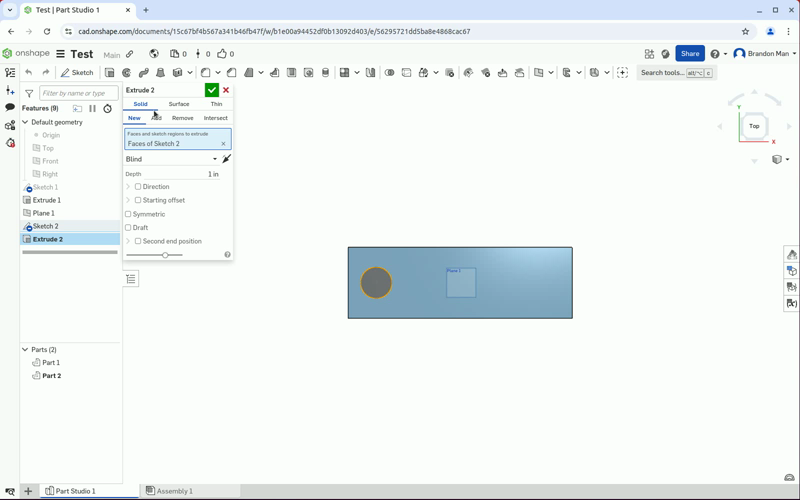
mouse_move(186, 120)
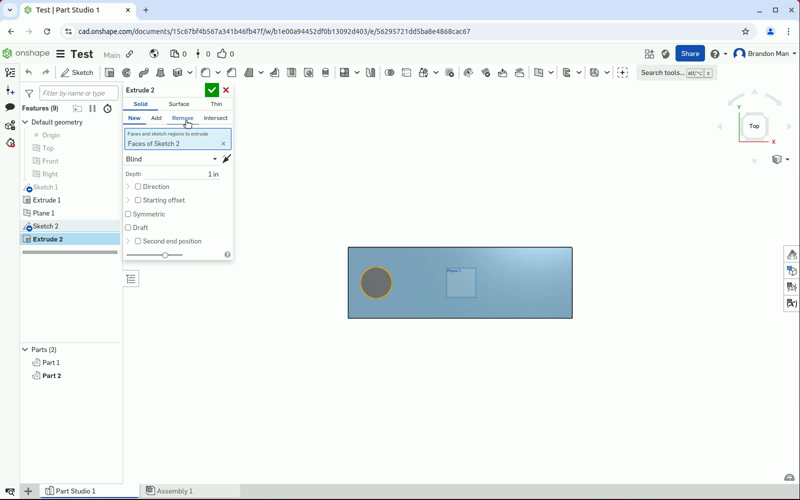
click(186, 120)
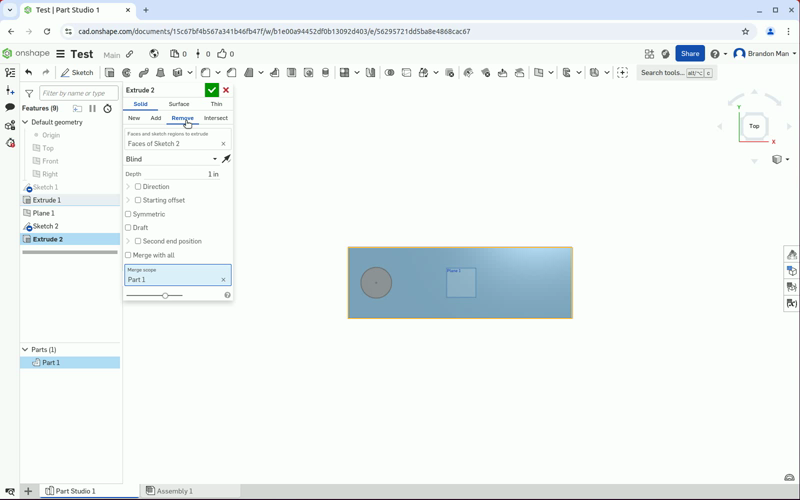
key(tab, 4)
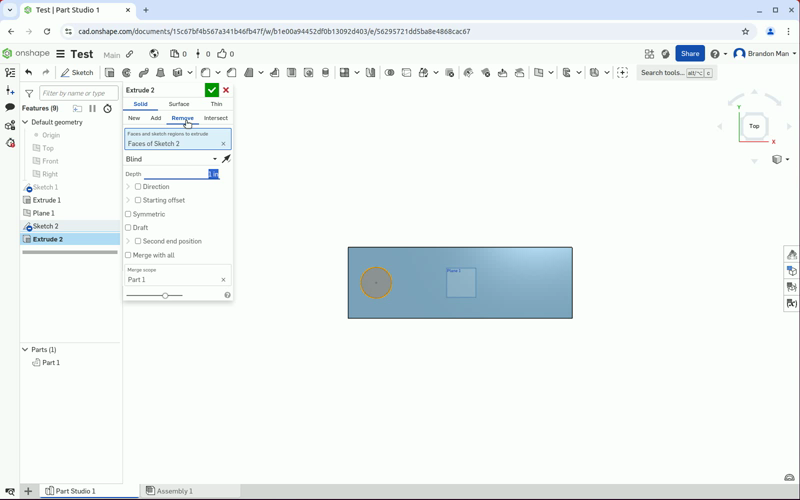
text(5.777)
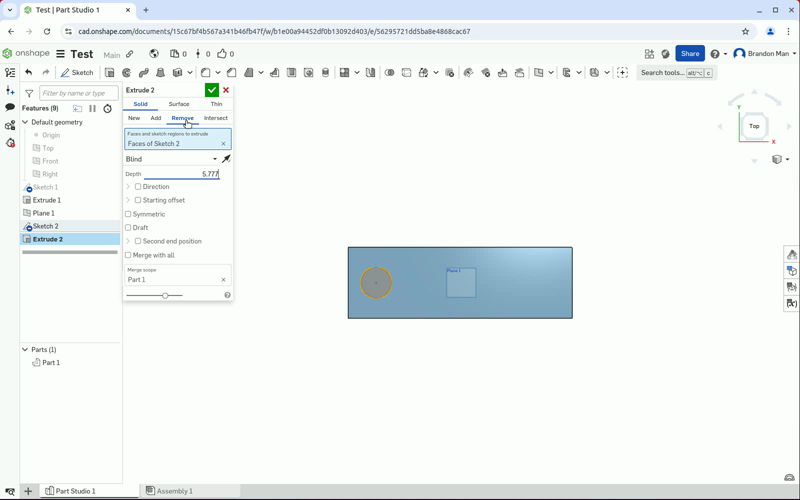
key(tab, 6)
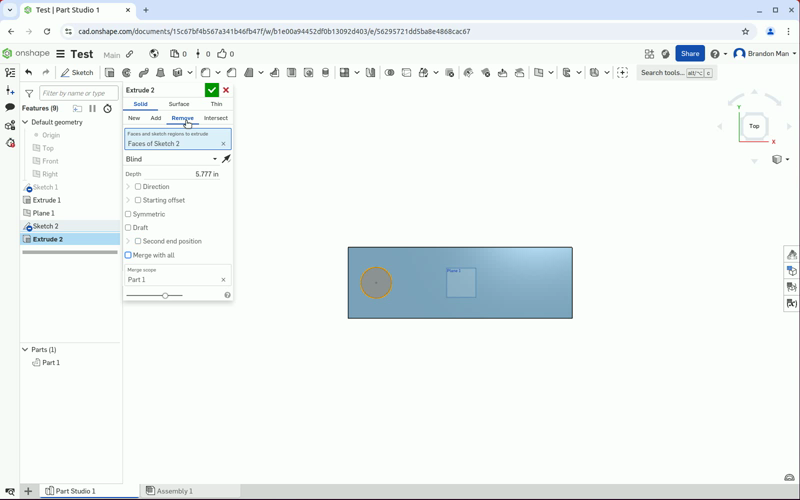
key(space)
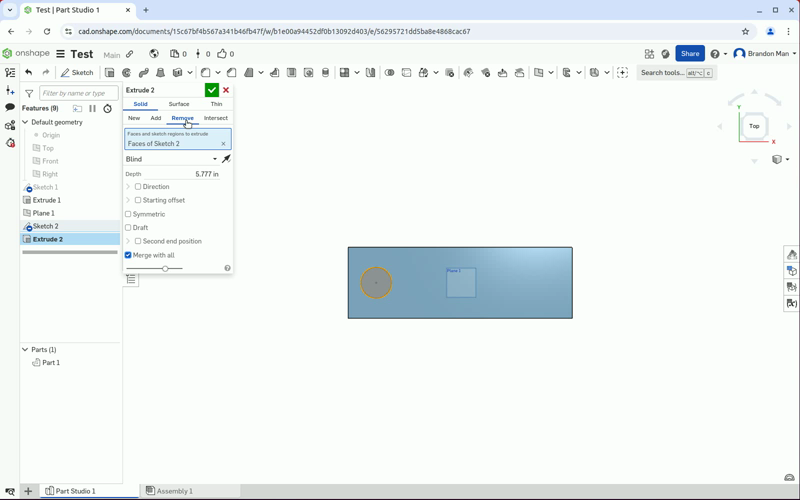
key(enter)
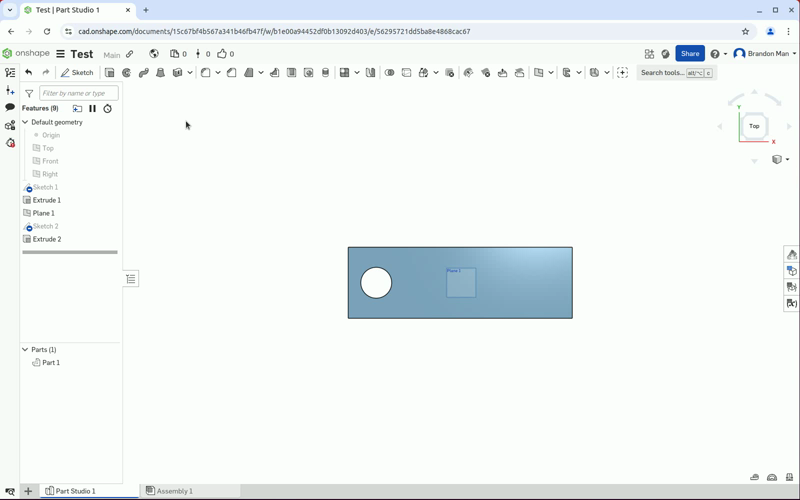
key(shift+h)
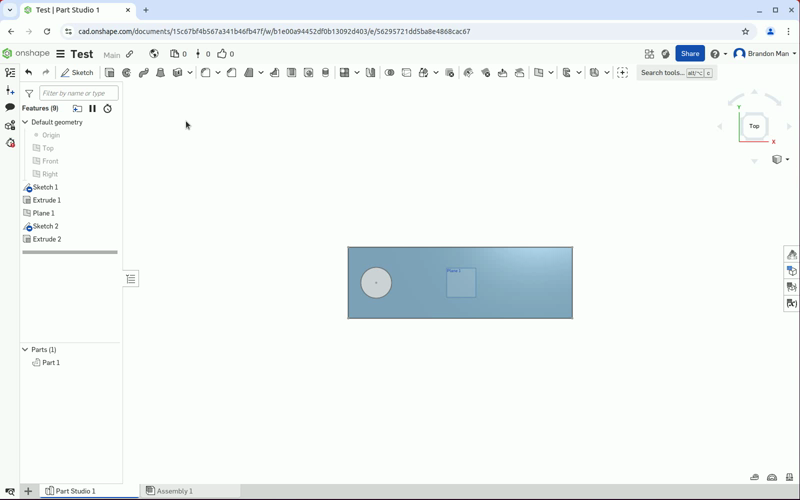
key(shift+h)
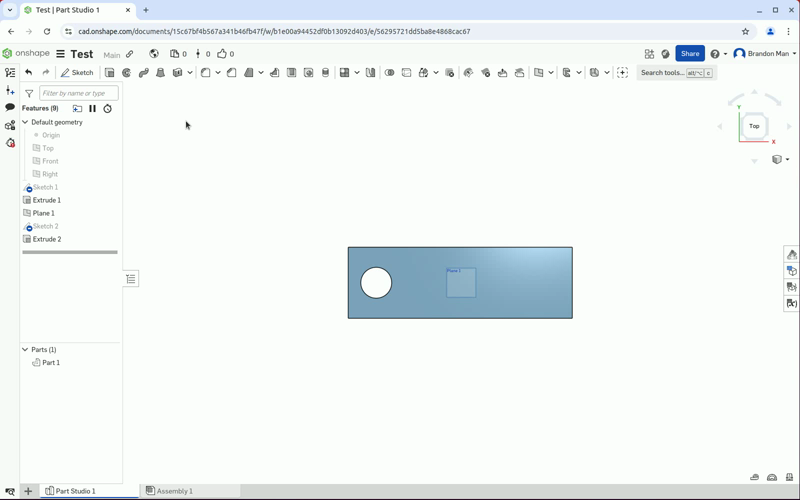
mouse_move(73, 189)
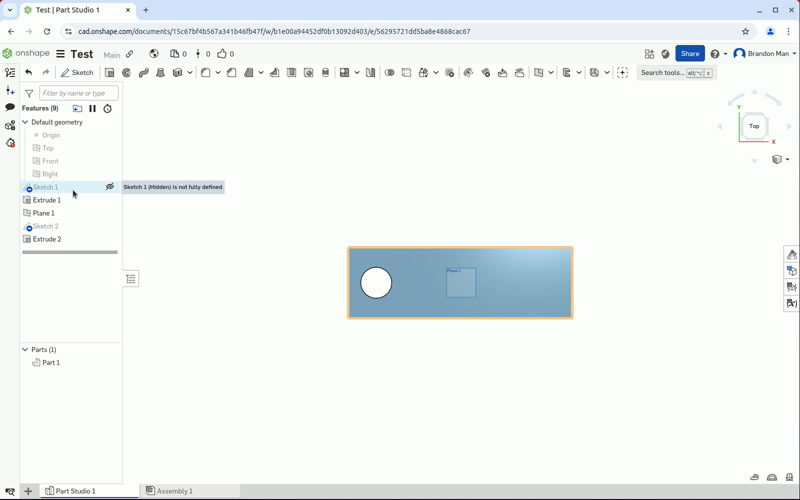
click(73, 189)
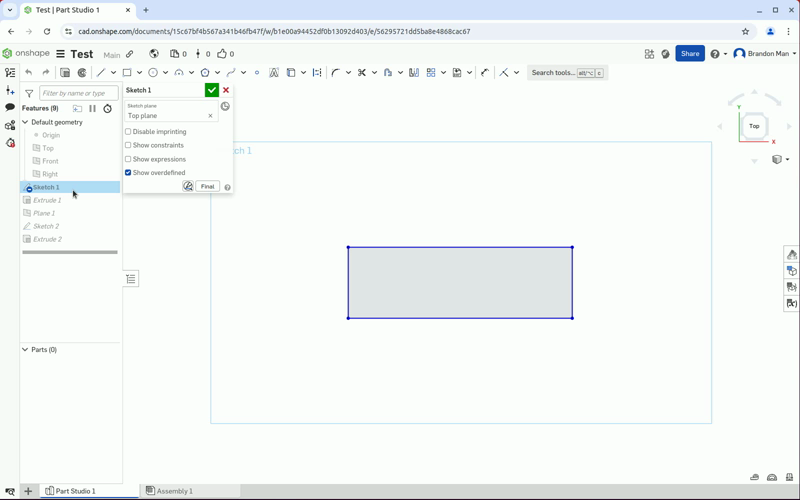
mouse_move(229, 92)
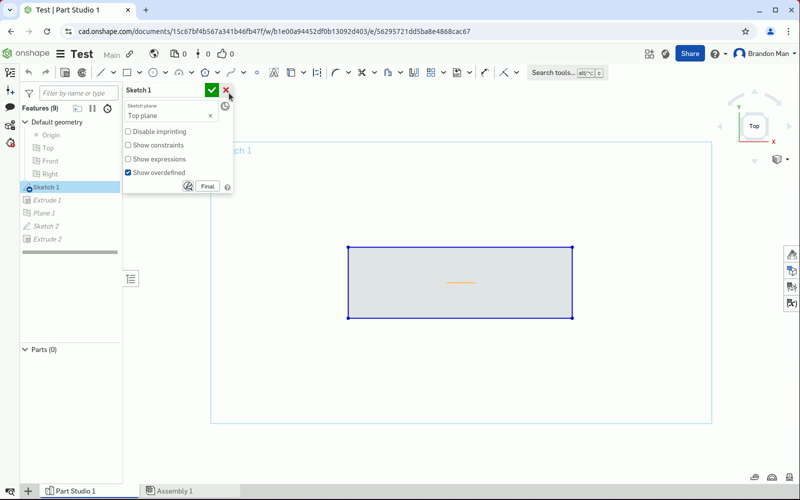
click(229, 92)
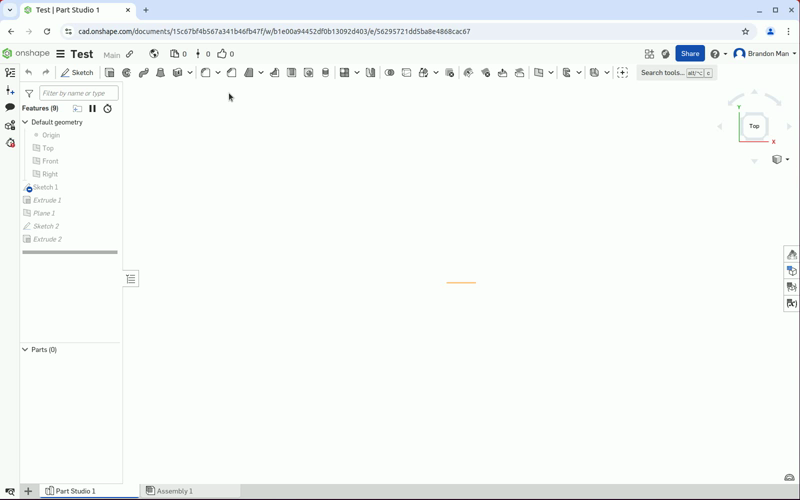
key(shift+s)
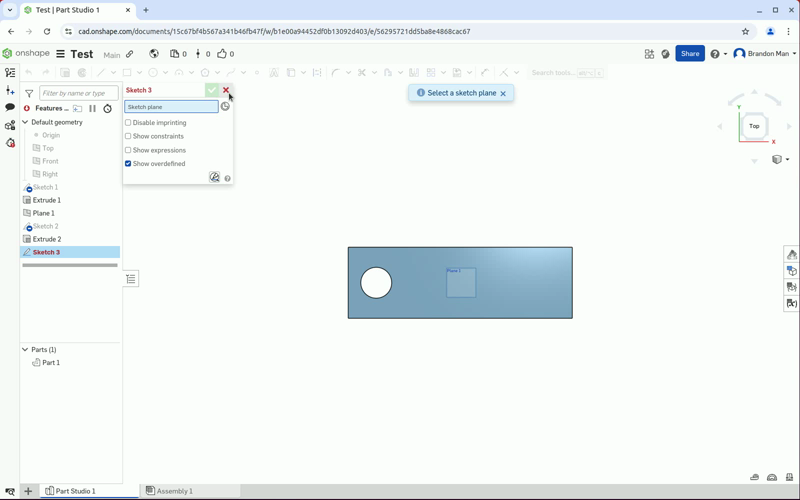
mouse_move(73, 215)
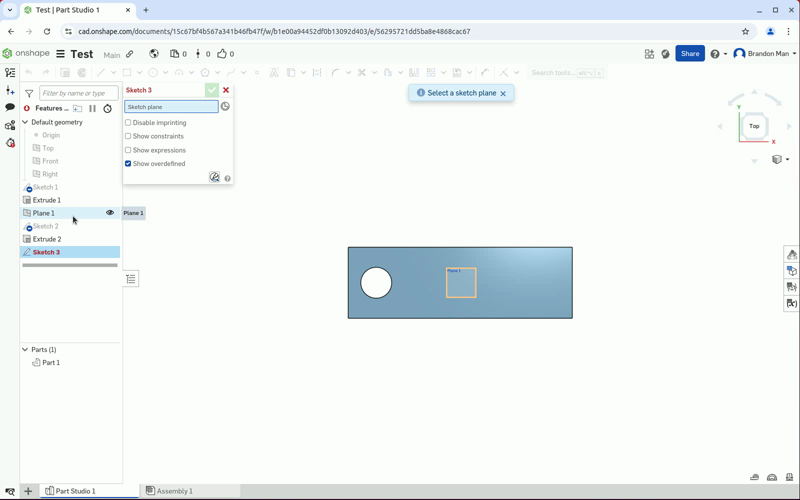
click(73, 215)
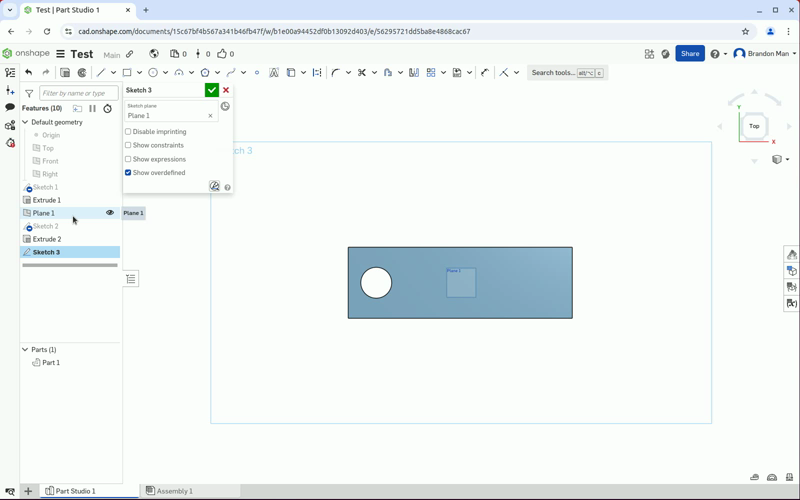
mouse_move(73, 352)
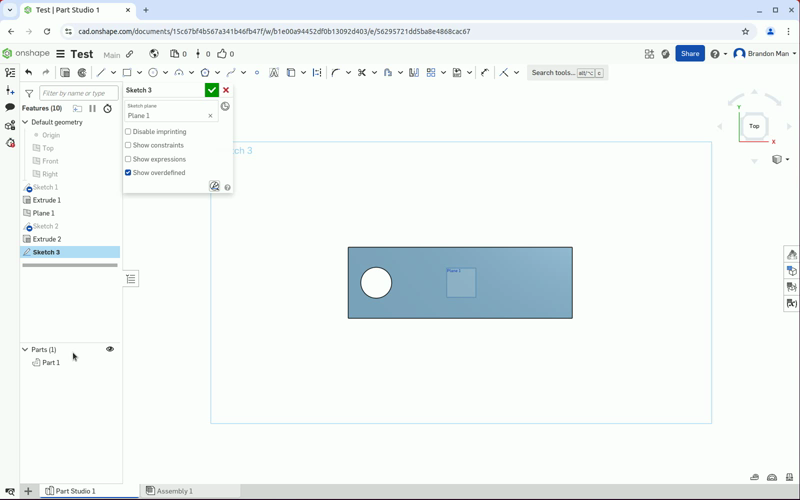
key(y)
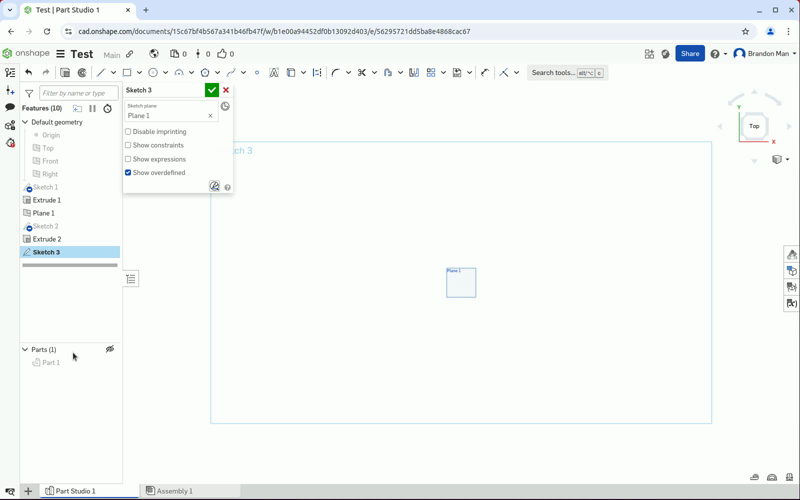
key(c)
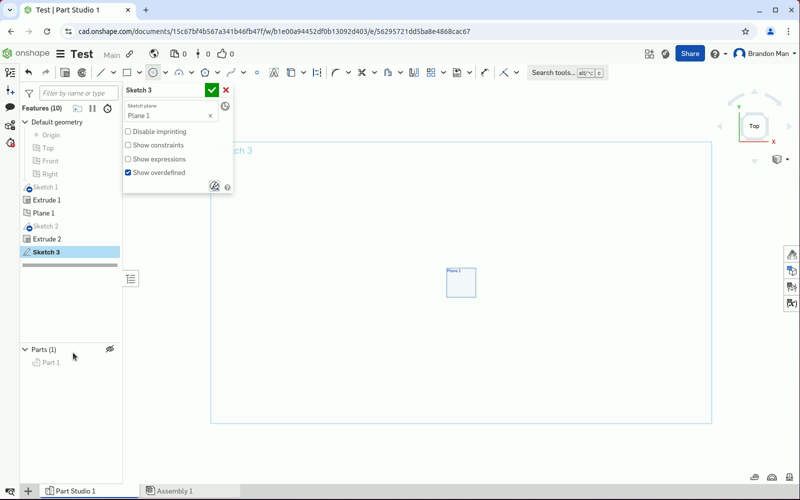
key_down(shift)
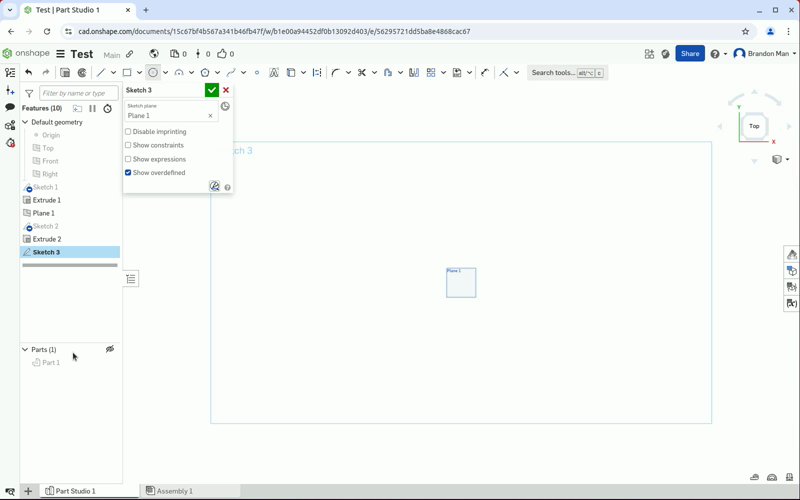
mouse_move(418, 282)
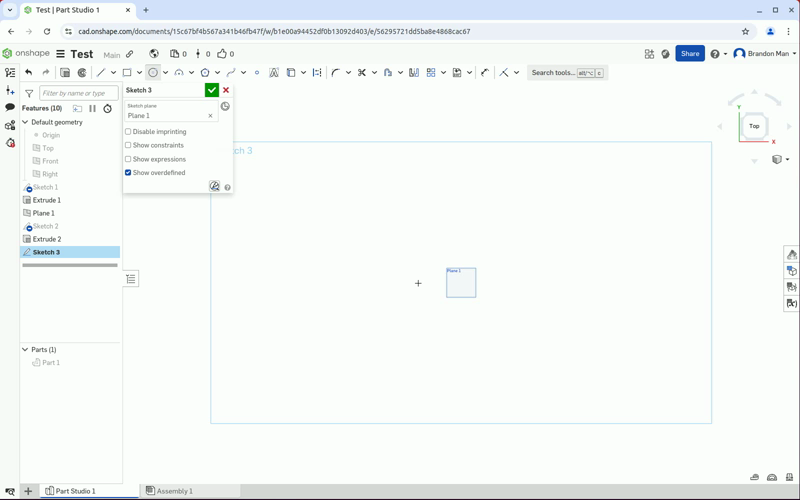
click(418, 282)
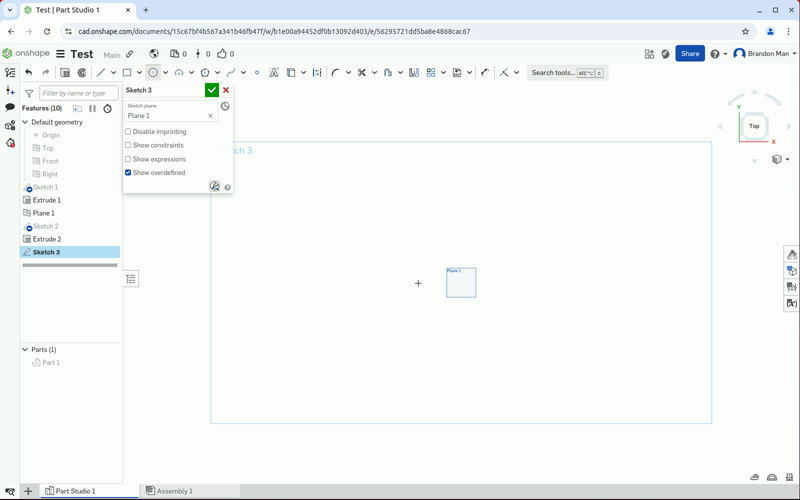
key_up(shift)
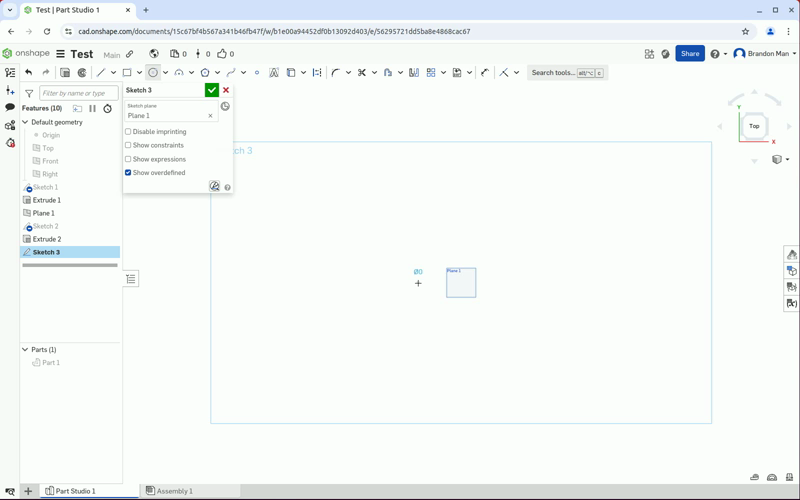
mouse_move(433, 282)
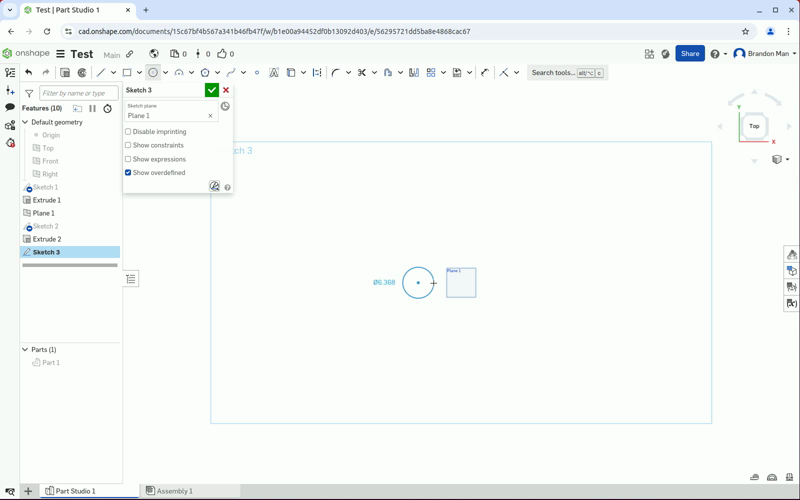
click(433, 282)
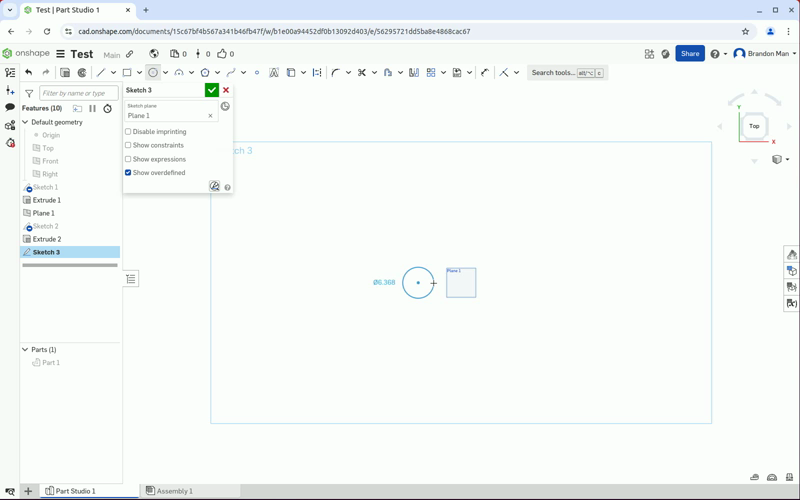
key(esc)
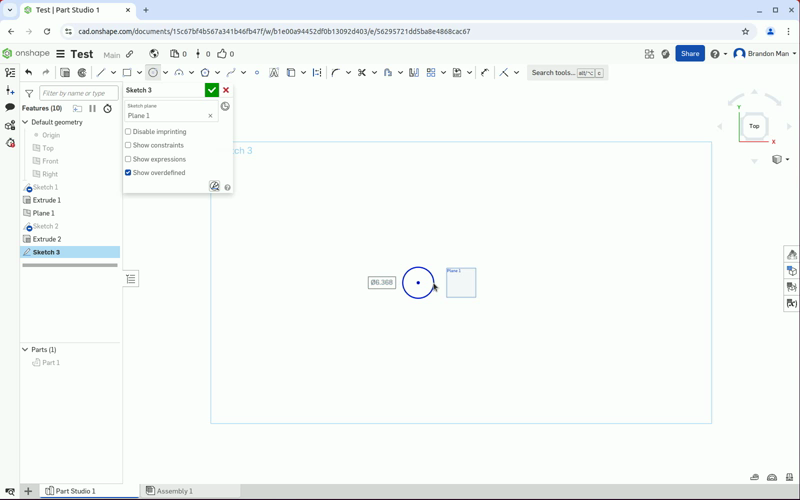
mouse_move(415, 284)
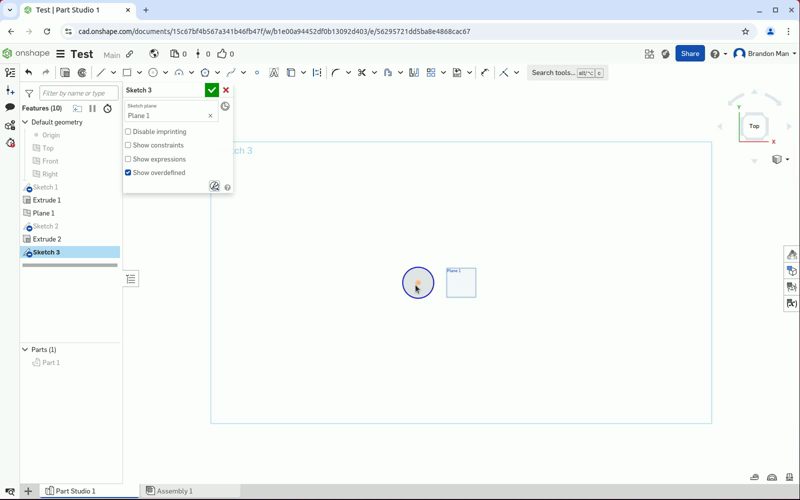
scroll(6)
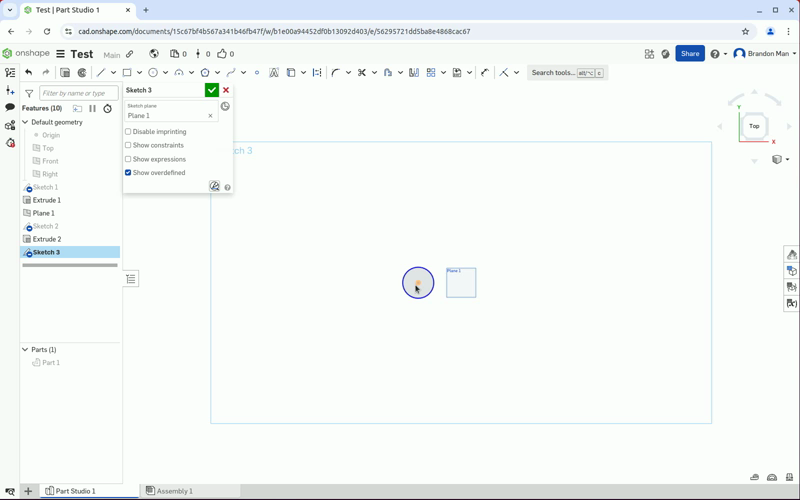
scroll(6)
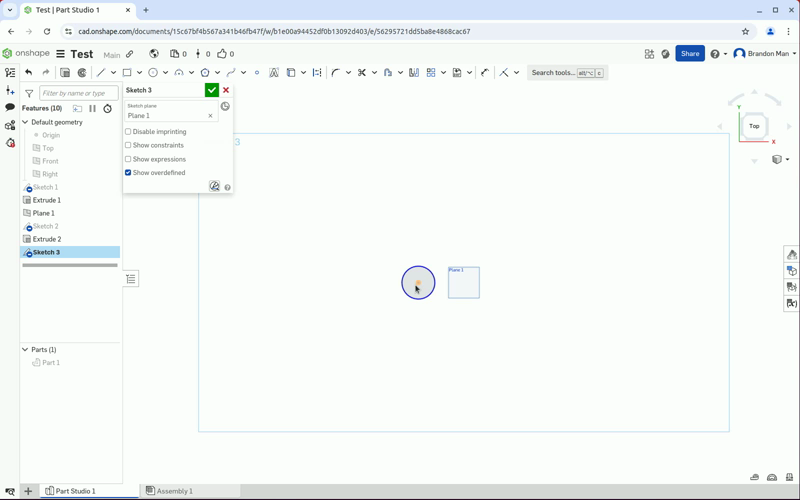
scroll(6)
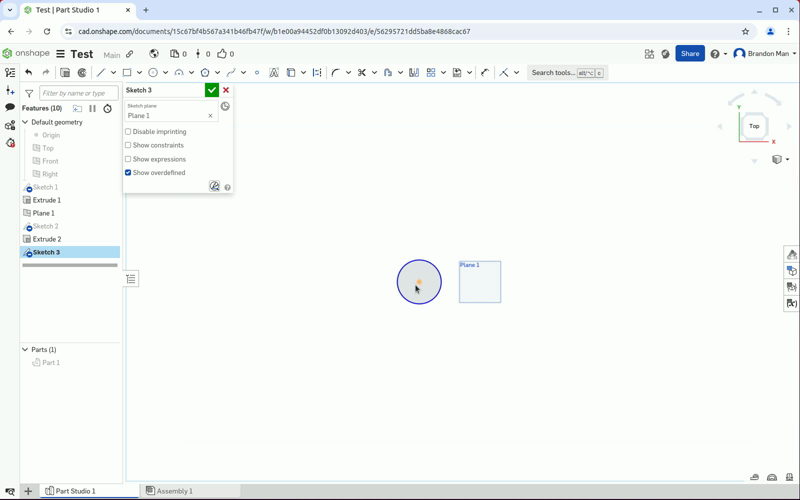
scroll(6)
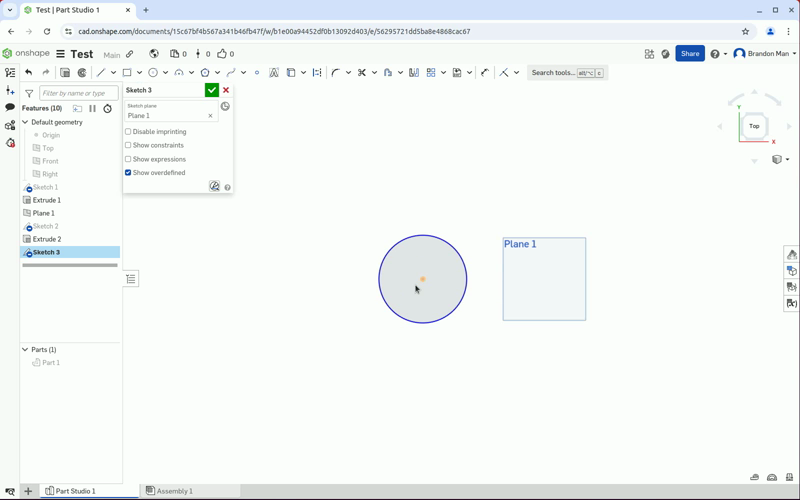
scroll(6)
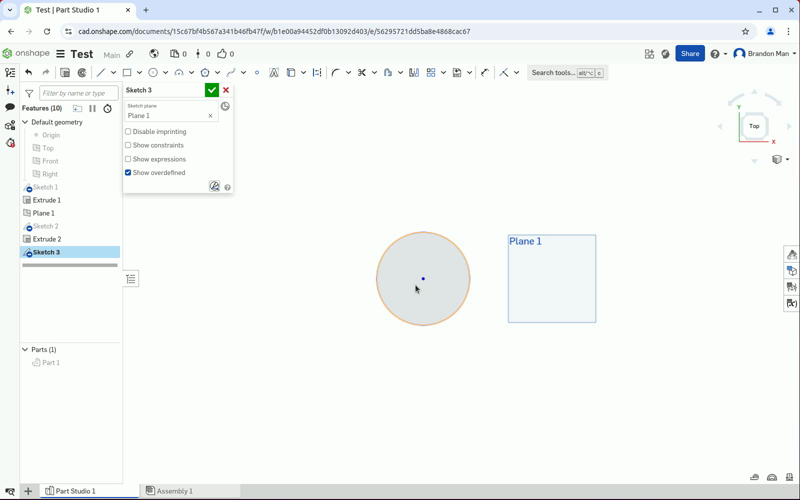
scroll(6)
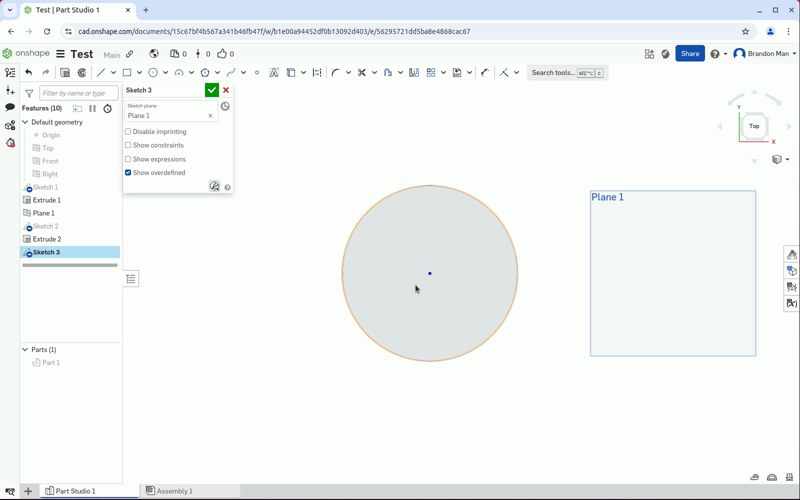
scroll(6)
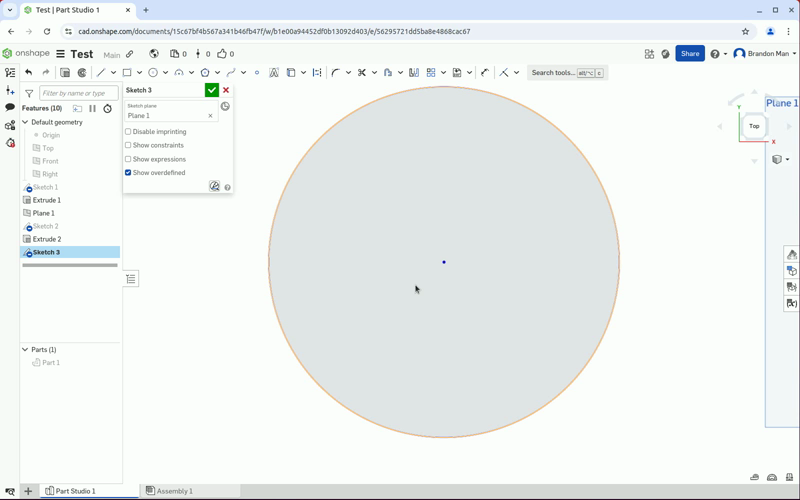
click(415, 284)
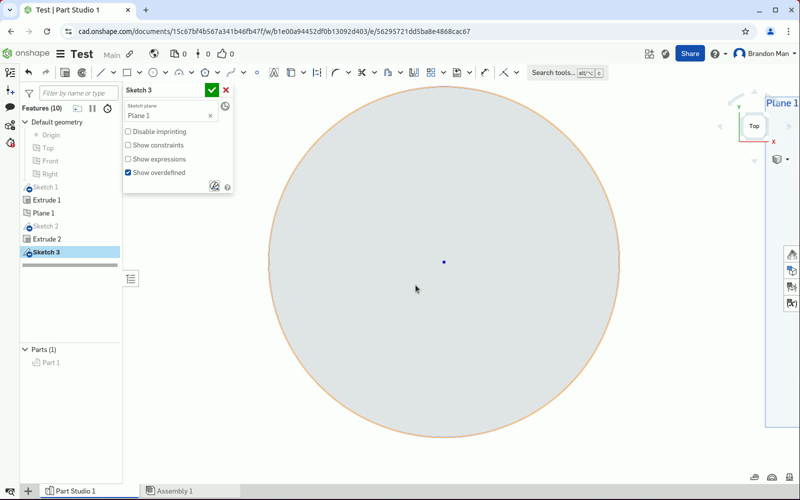
scroll(-6)
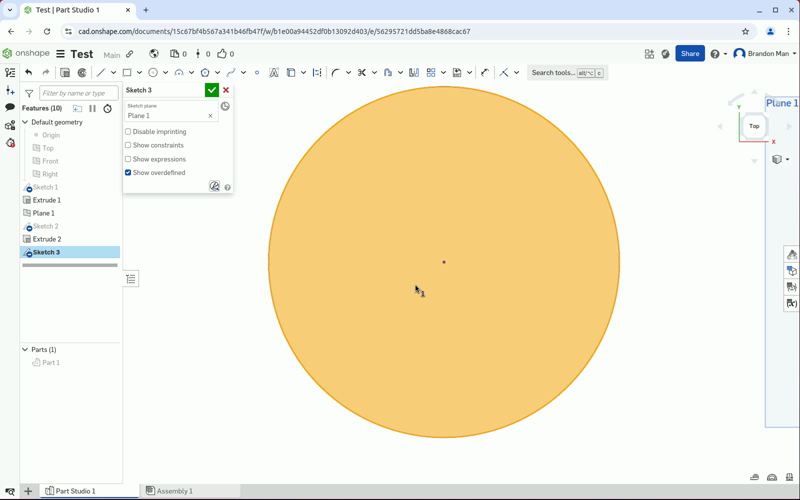
scroll(-6)
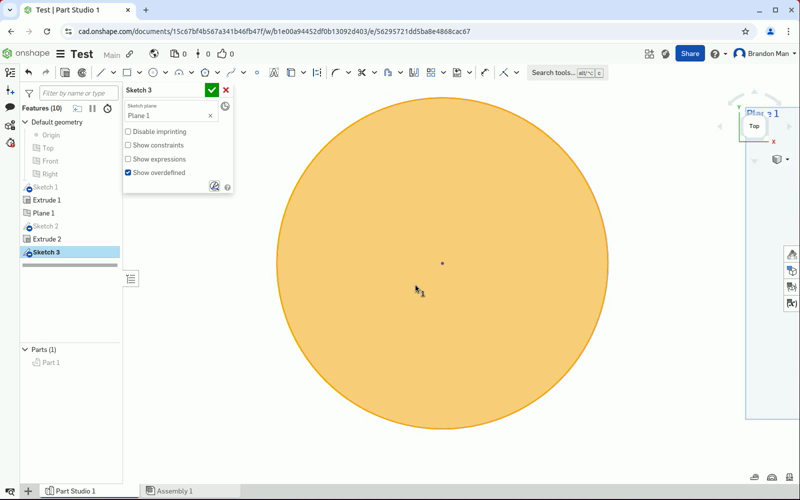
scroll(-6)
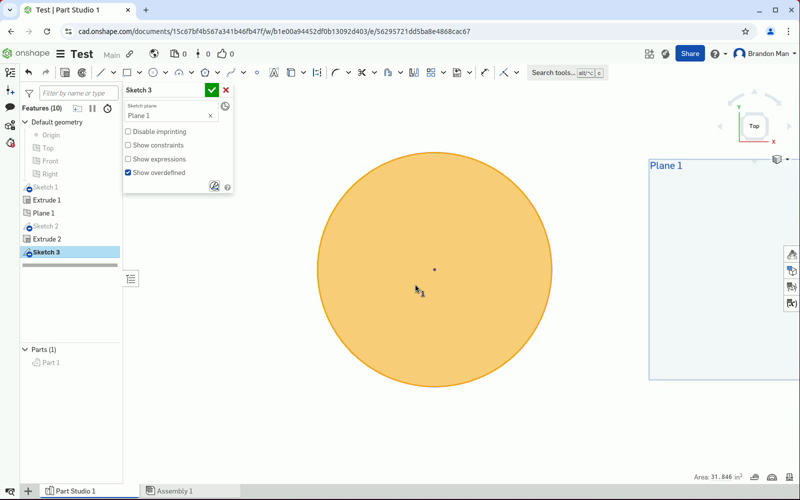
scroll(-6)
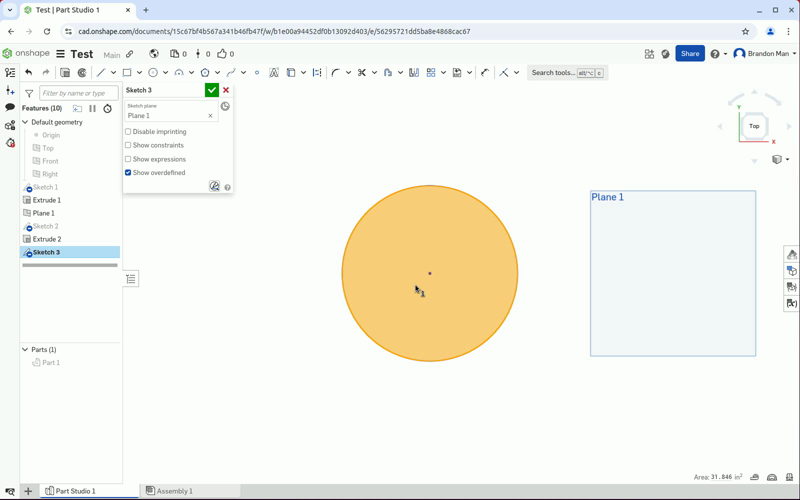
scroll(-6)
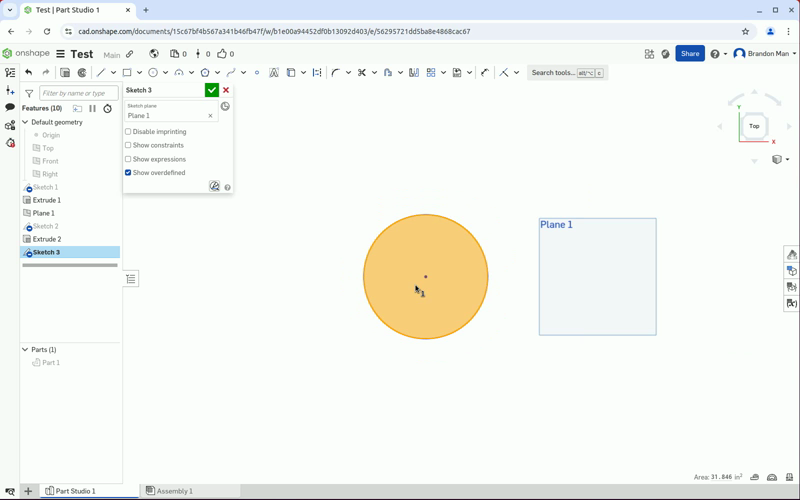
scroll(-6)
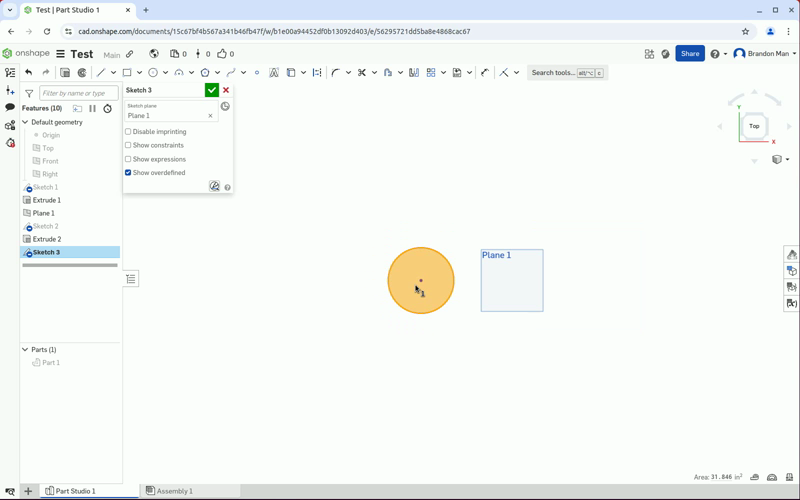
scroll(-6)
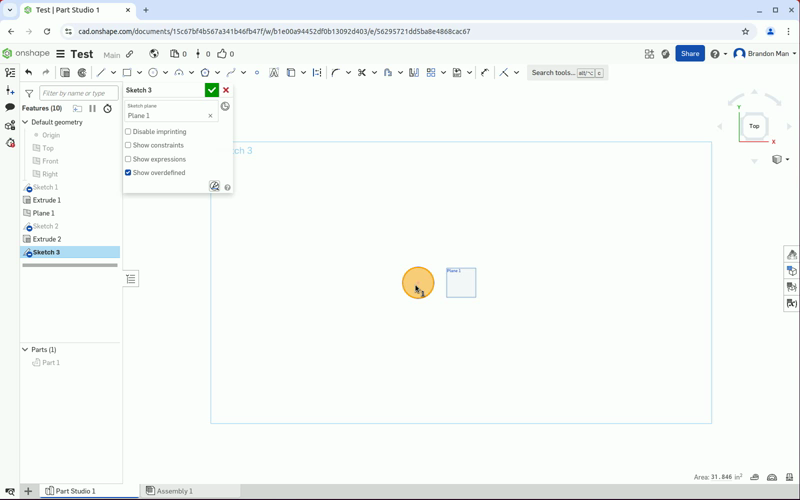
mouse_move(73, 352)
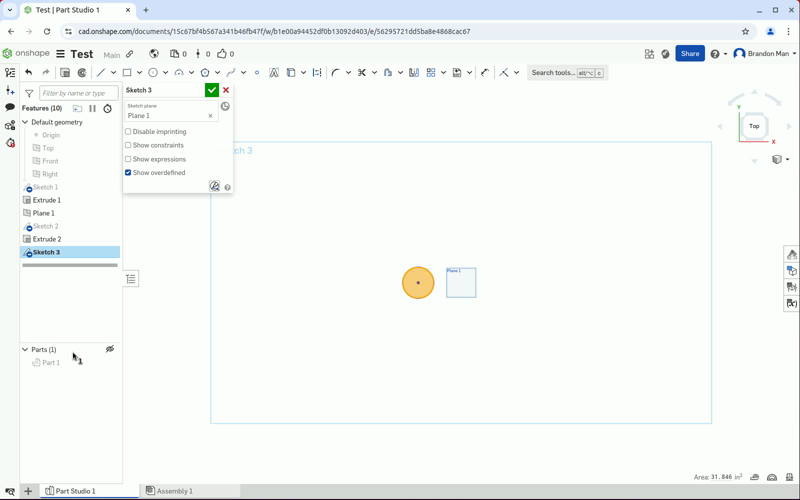
key(shift+y)
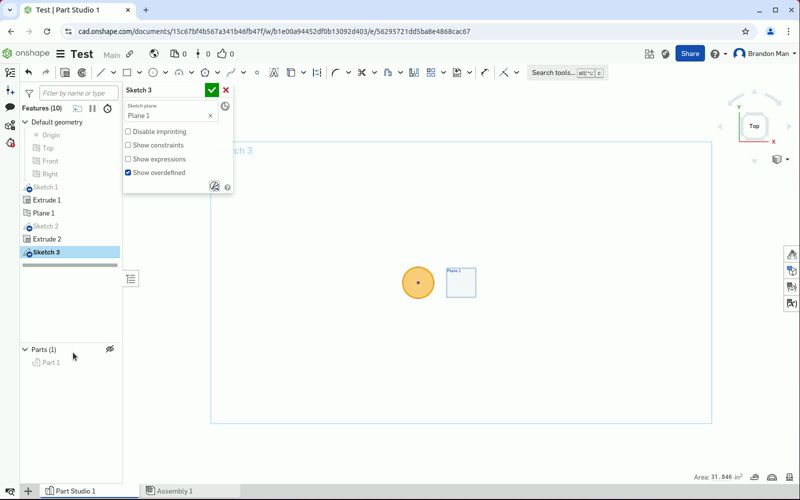
key(shift+e)
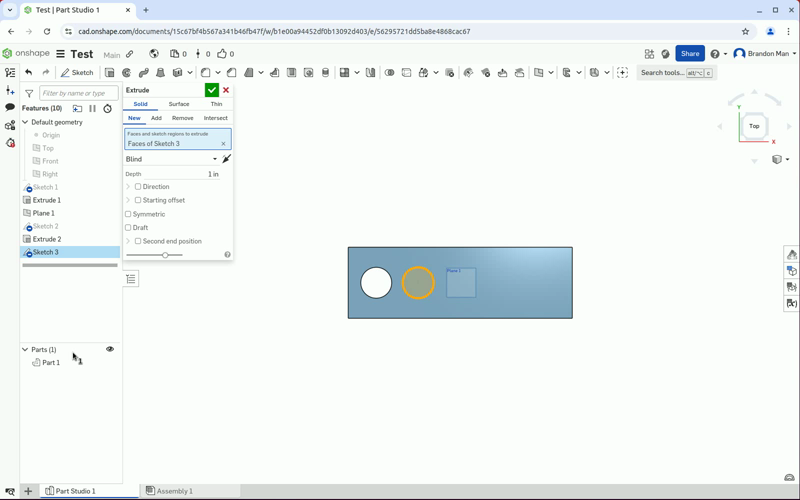
mouse_move(143, 106)
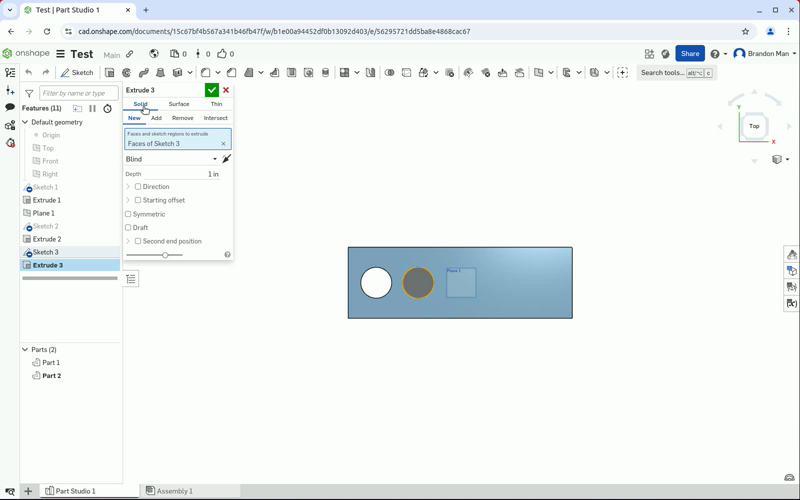
click(143, 106)
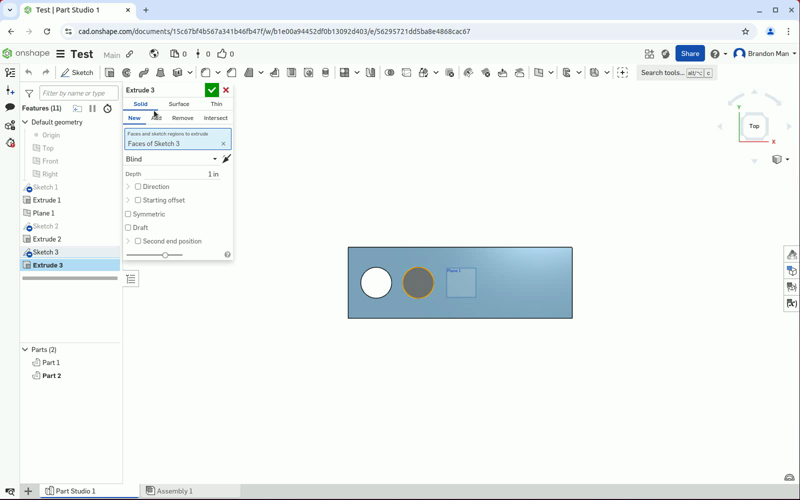
mouse_move(186, 120)
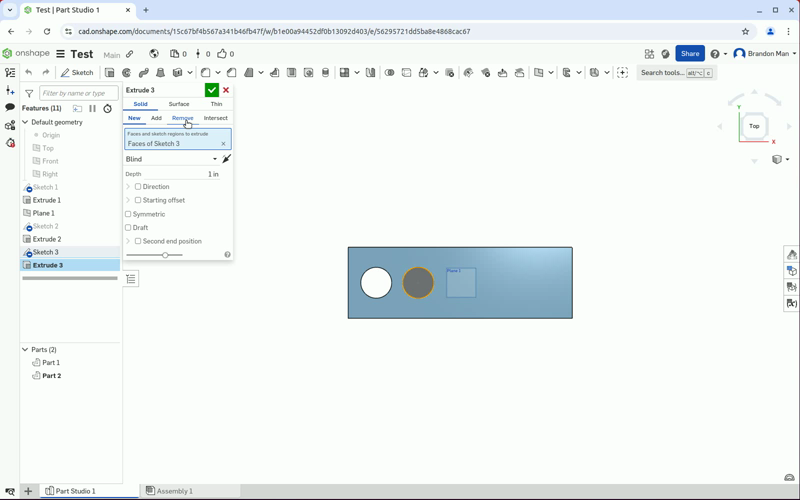
click(186, 120)
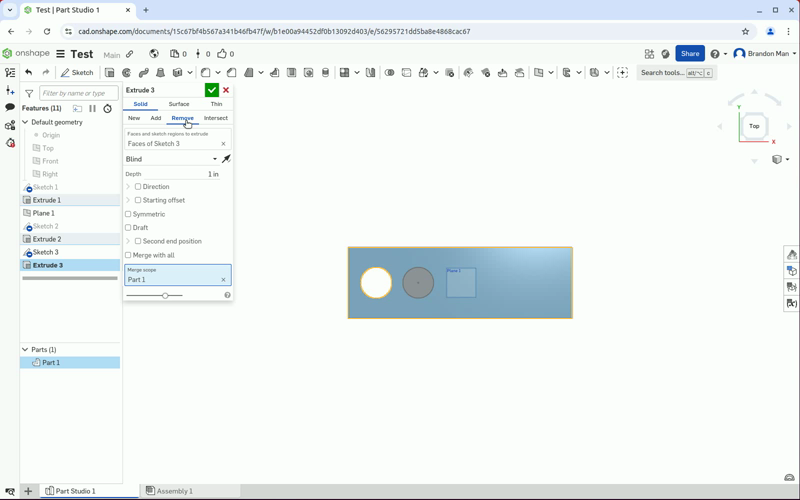
key(tab, 4)
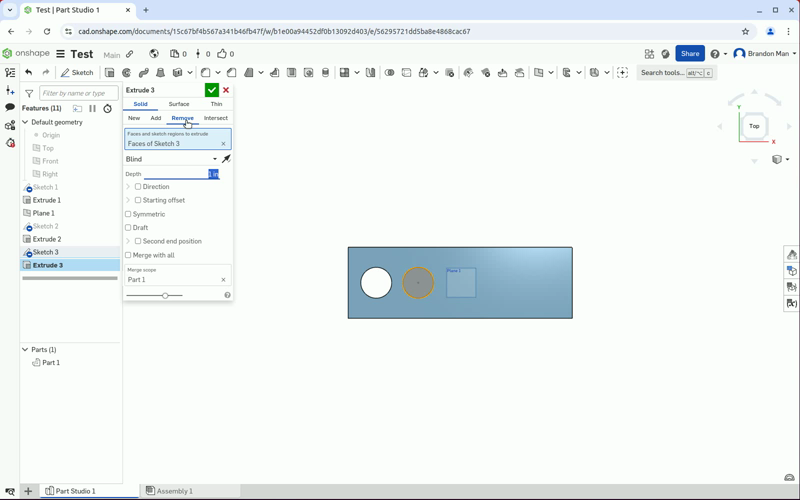
text(5.777)
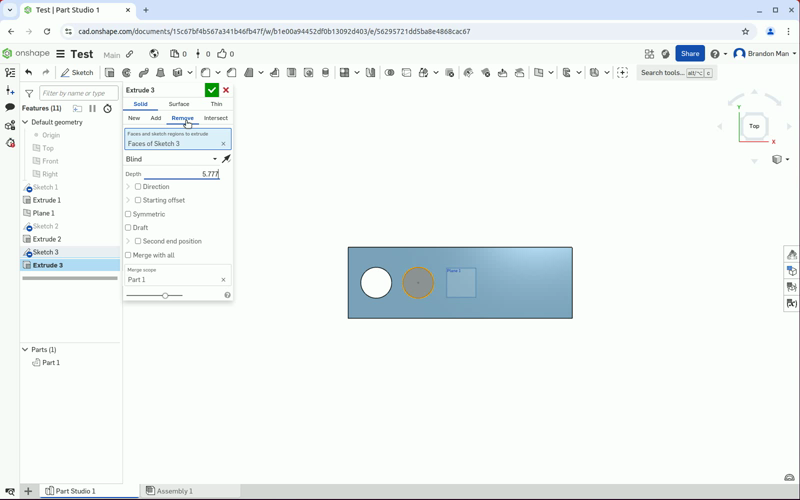
key(tab, 6)
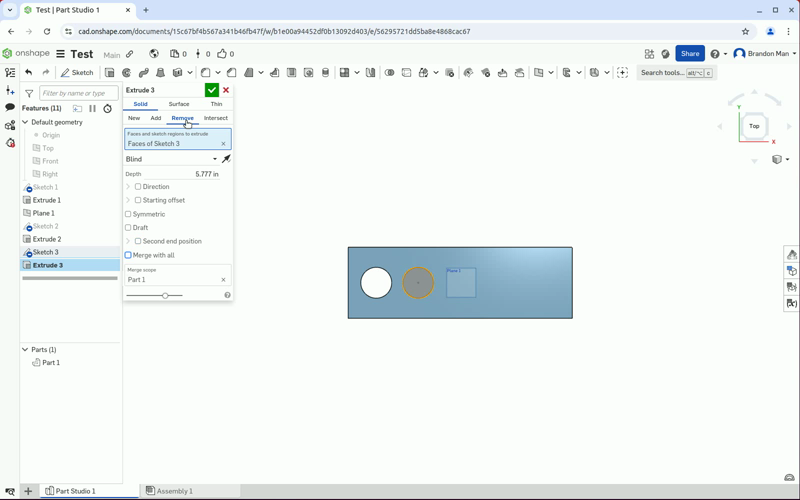
key(space)
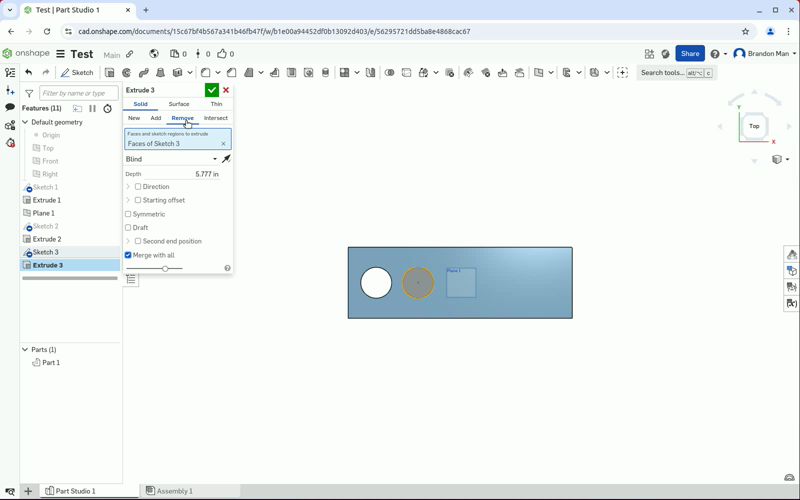
key(enter)
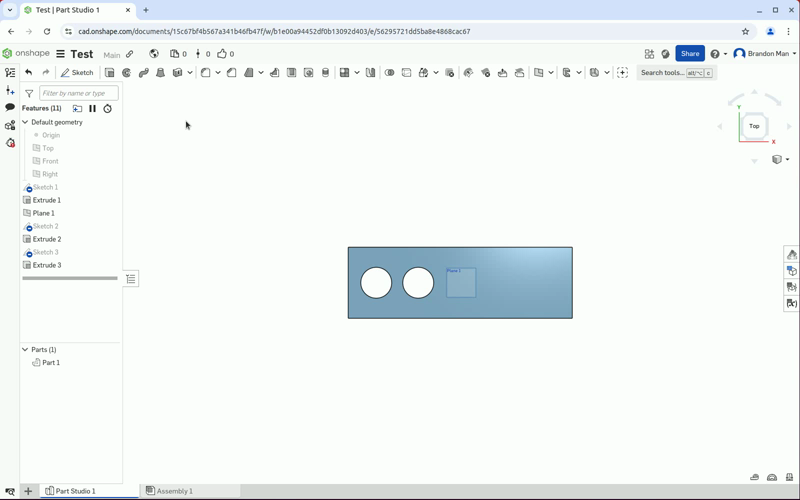
key(shift+h)
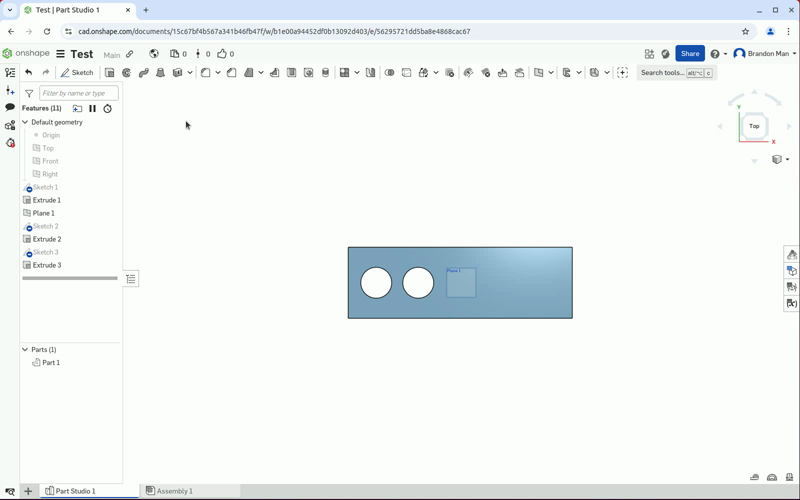
key(shift+h)
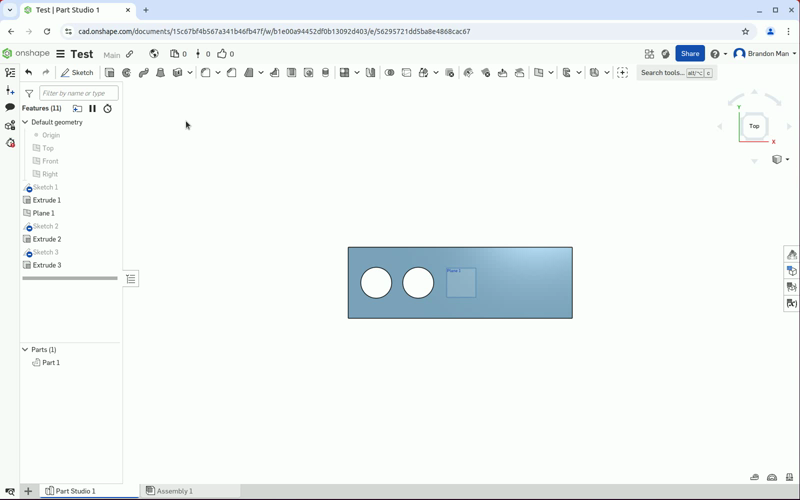
mouse_move(73, 189)
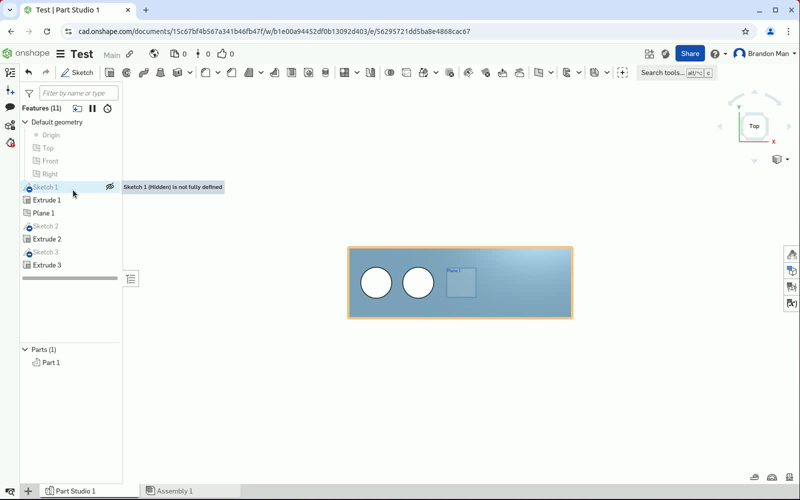
click(73, 189)
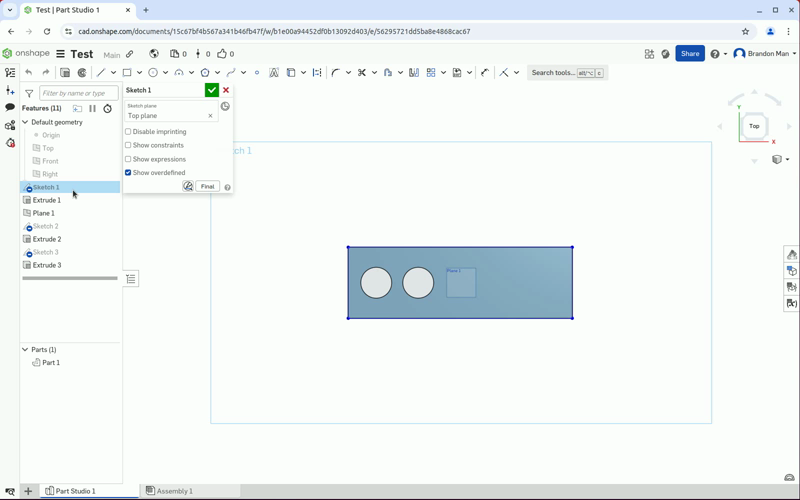
mouse_move(229, 92)
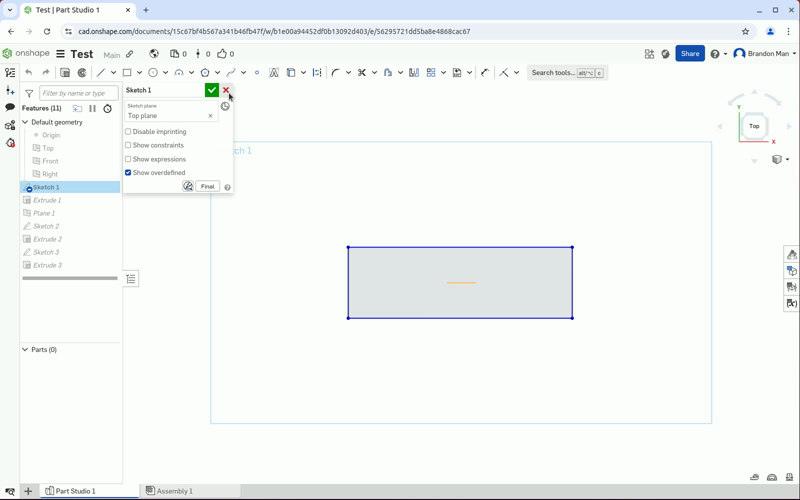
click(229, 92)
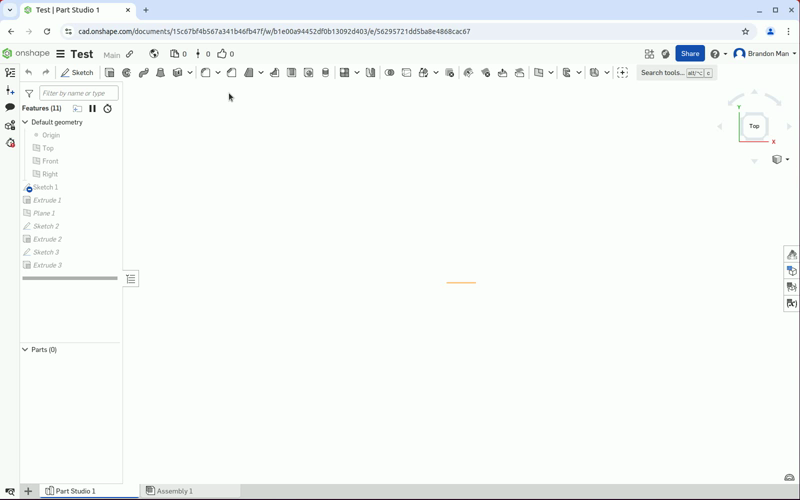
key(shift+s)
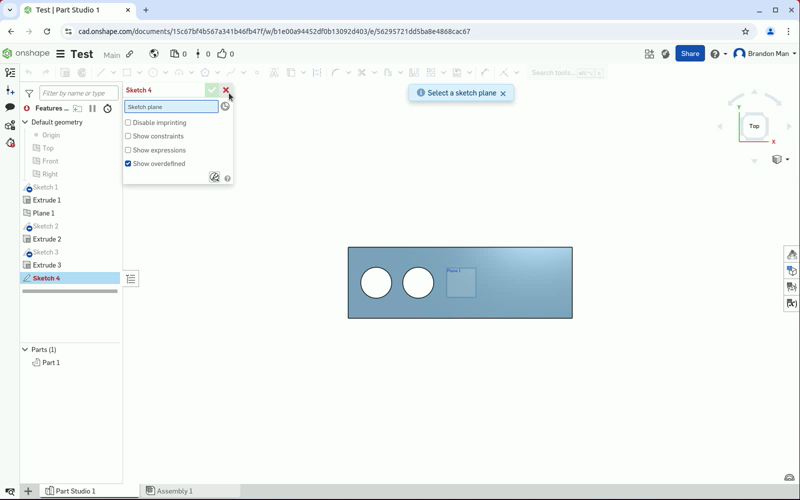
mouse_move(73, 215)
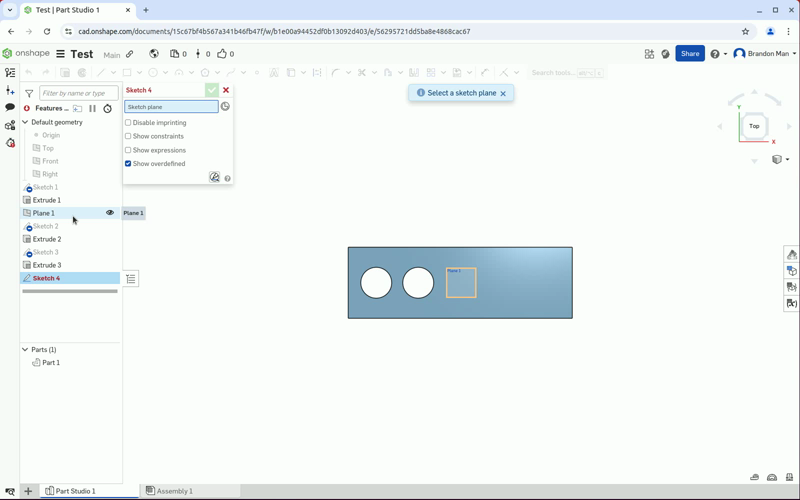
click(73, 215)
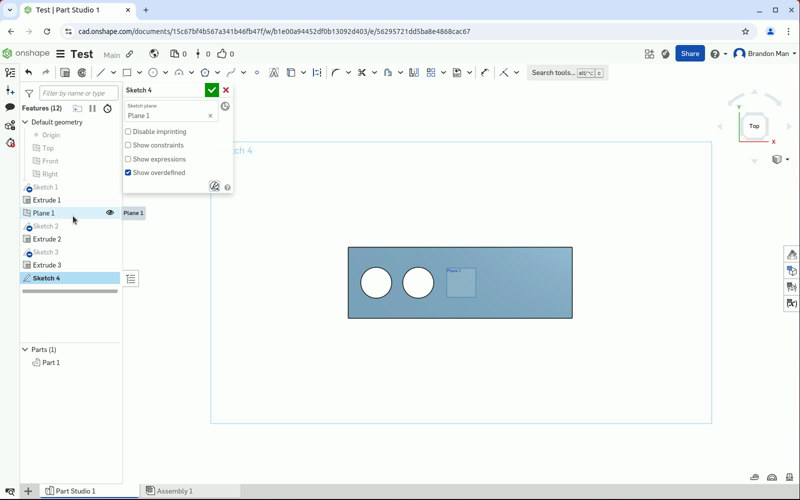
mouse_move(73, 352)
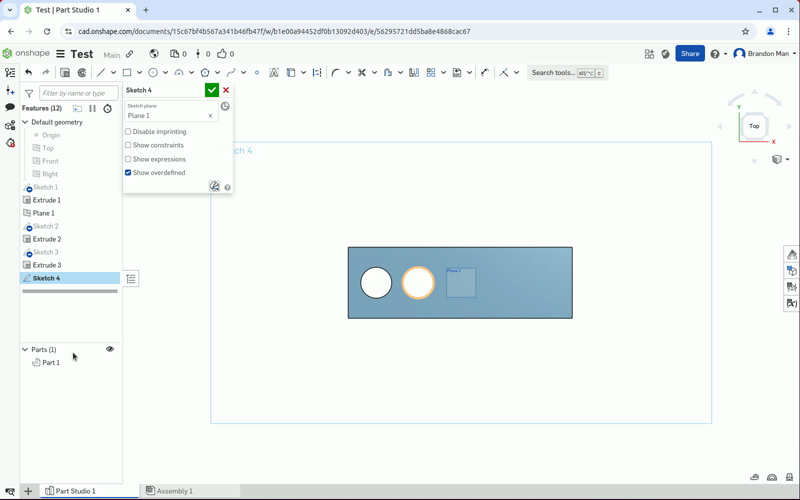
key(y)
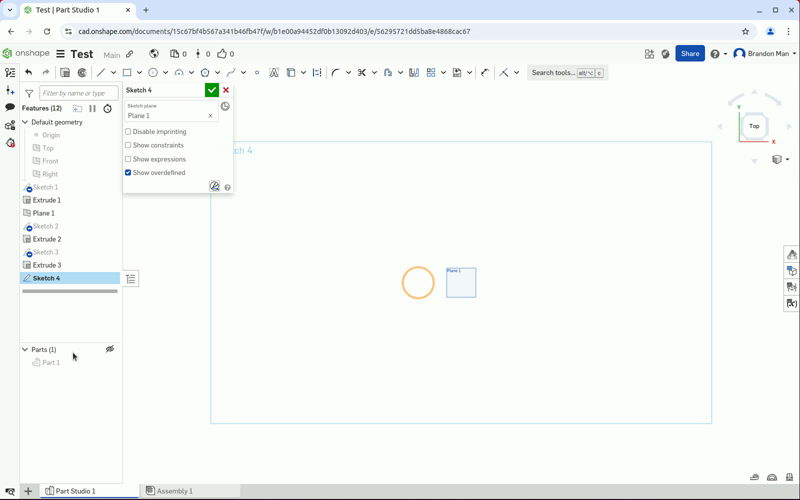
key(c)
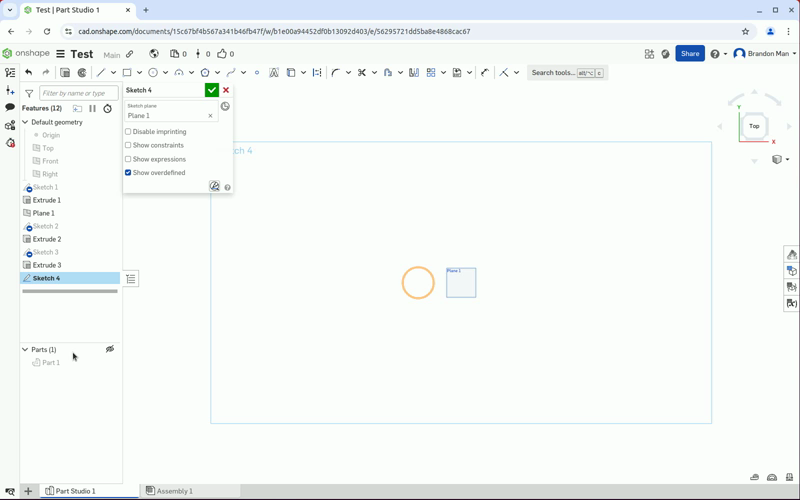
key_down(shift)
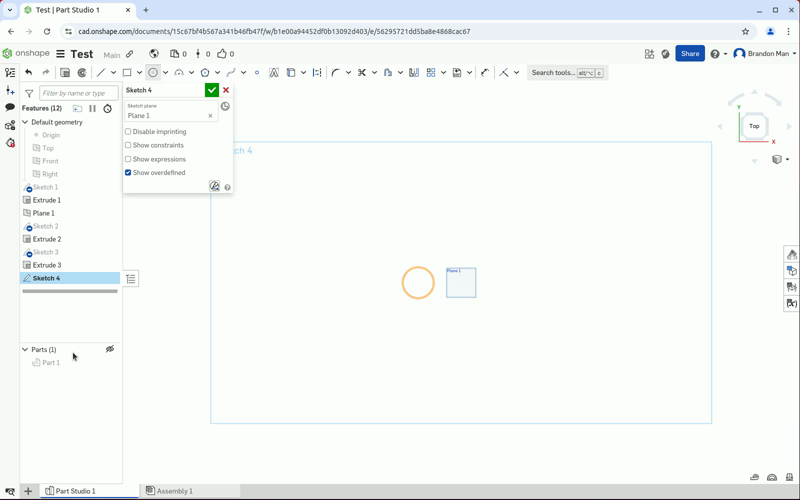
mouse_move(455, 282)
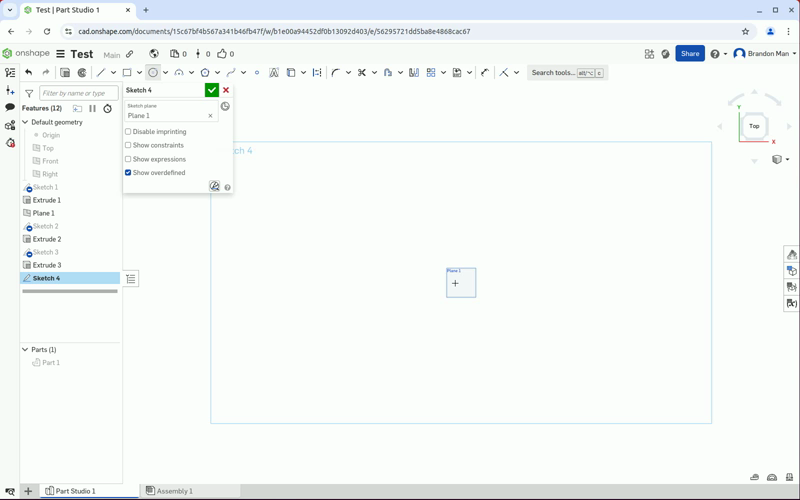
click(455, 282)
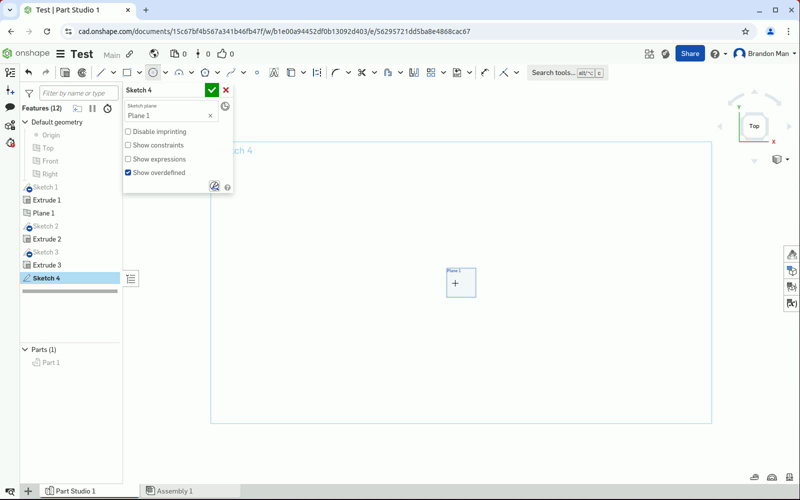
key_up(shift)
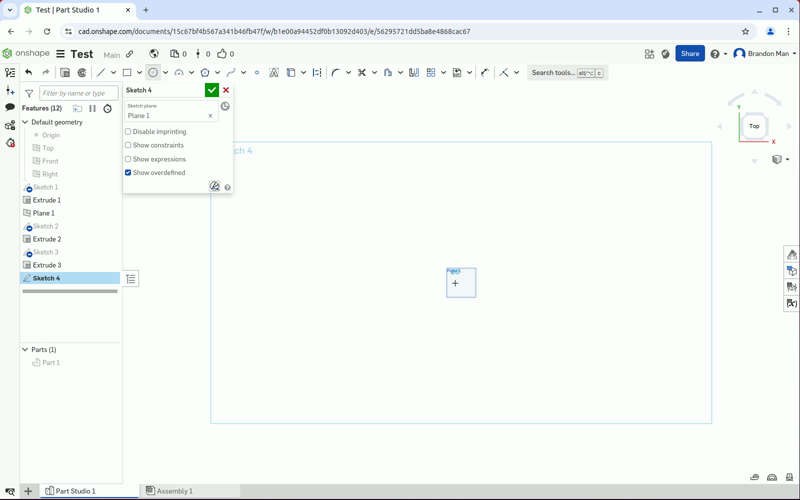
mouse_move(465, 282)
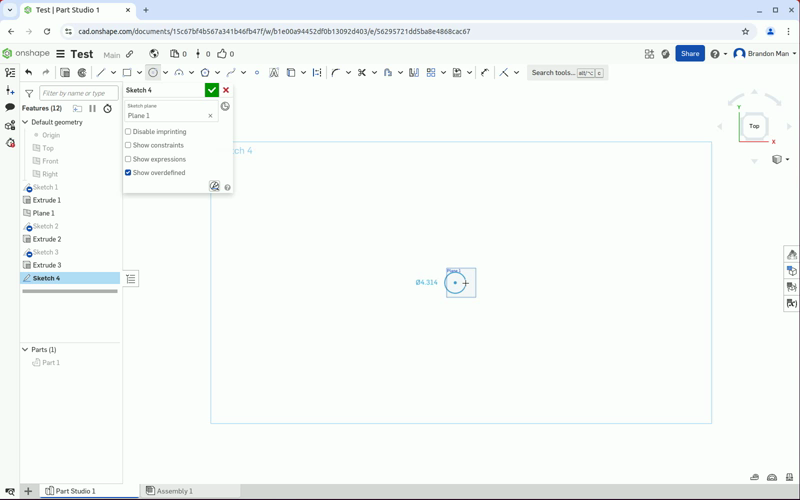
click(465, 282)
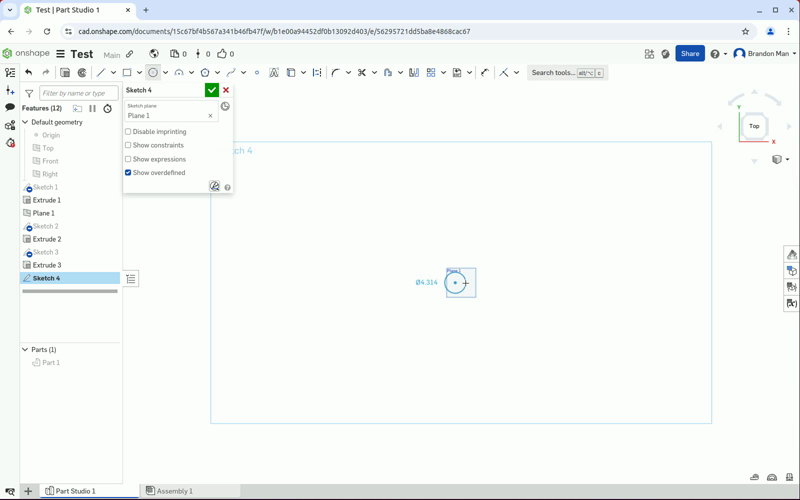
key(esc)
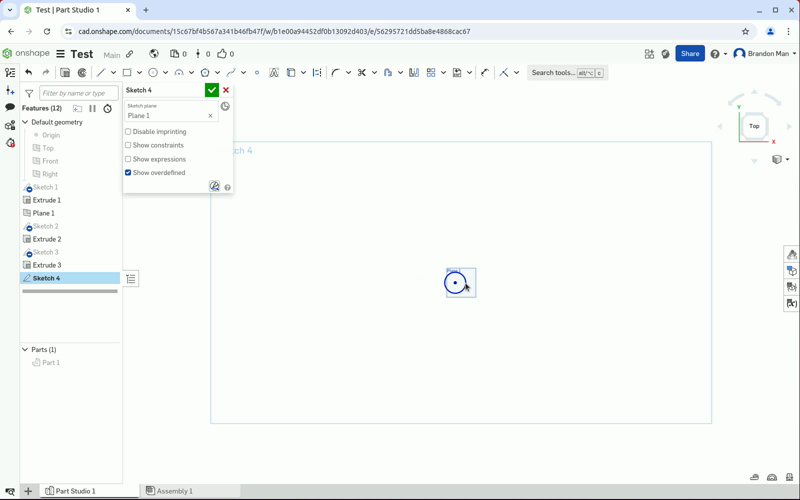
mouse_move(455, 281)
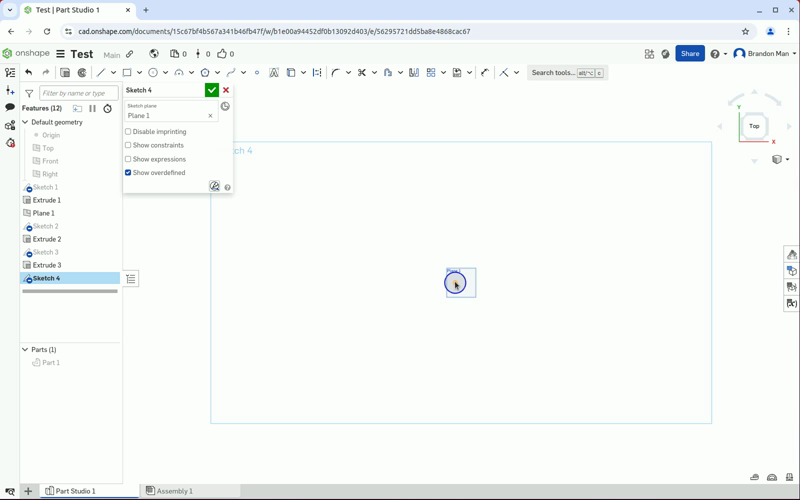
scroll(6)
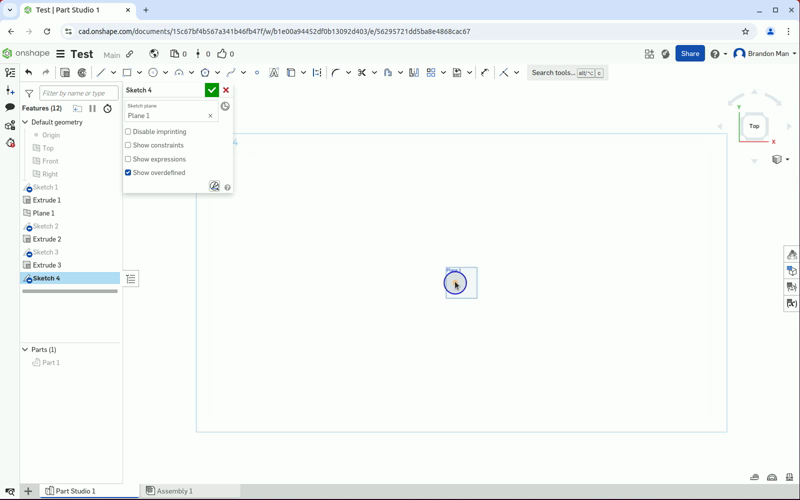
scroll(6)
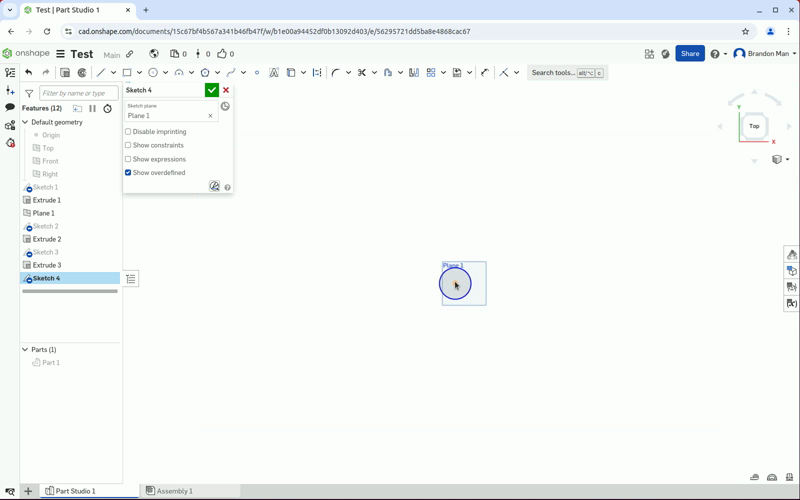
scroll(6)
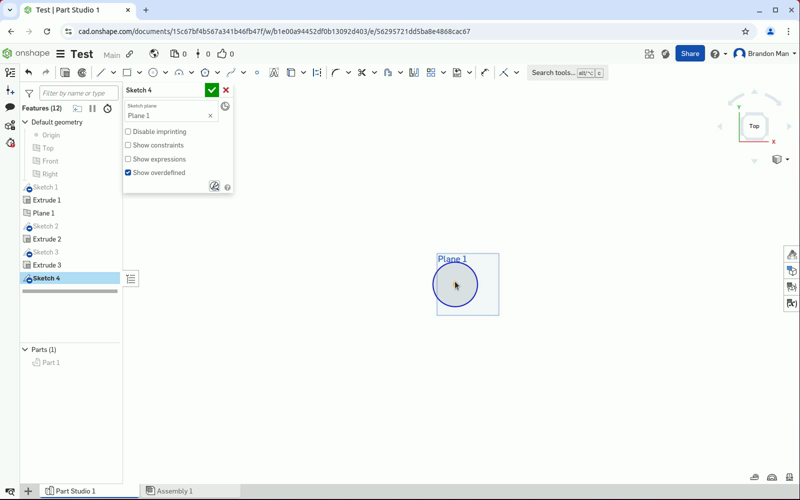
scroll(6)
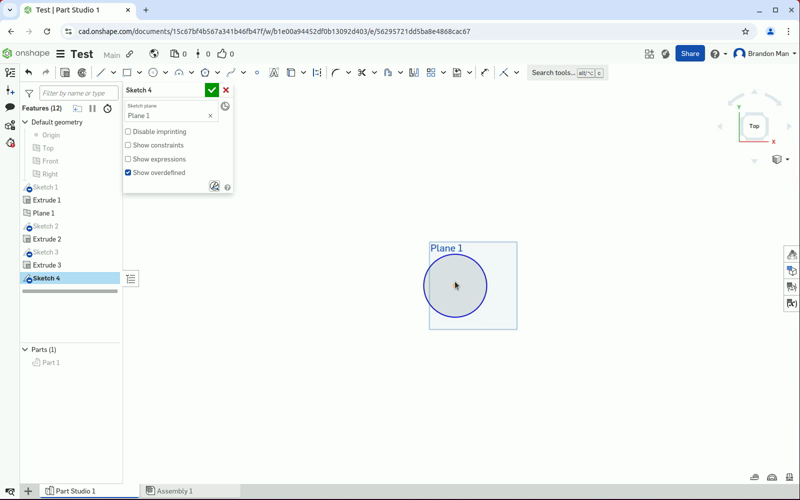
scroll(6)
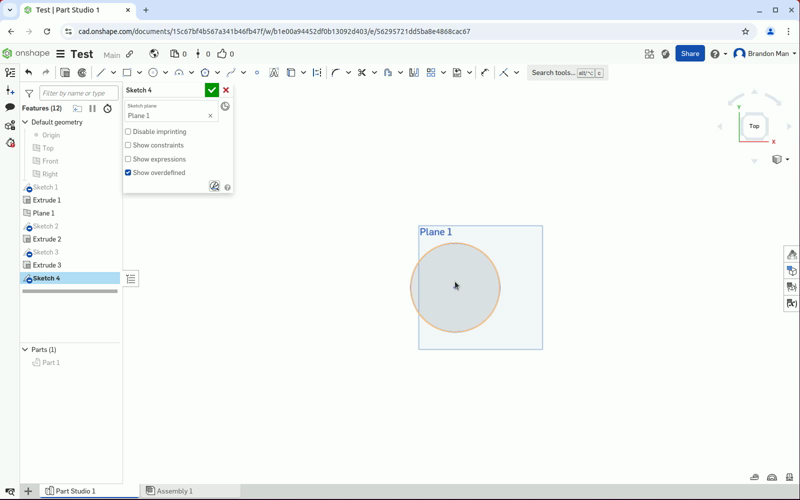
scroll(6)
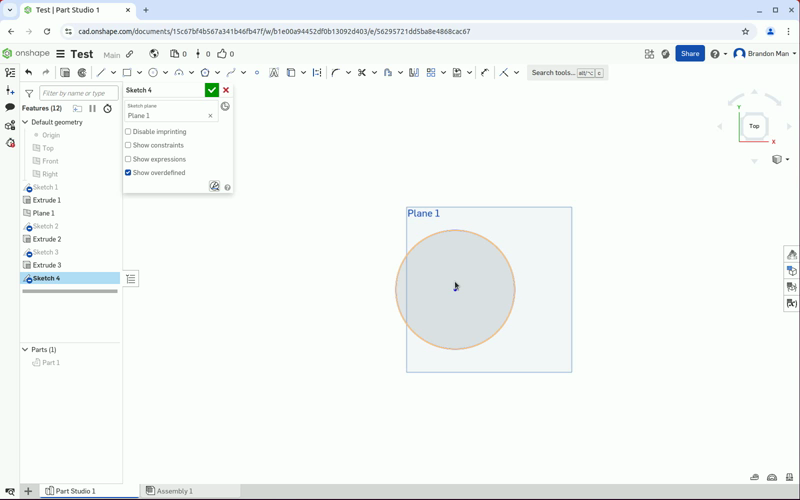
scroll(6)
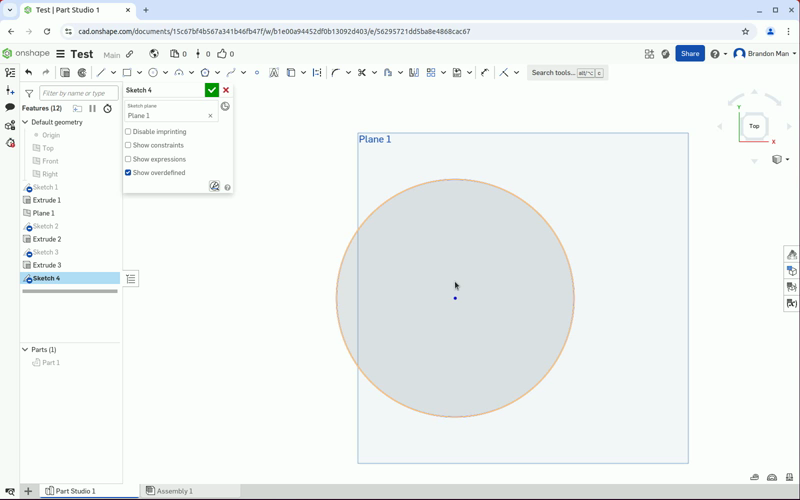
click(455, 281)
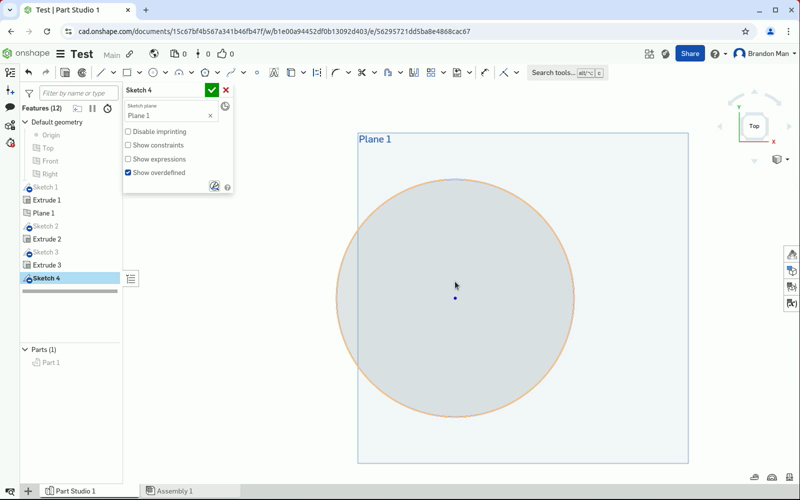
scroll(-6)
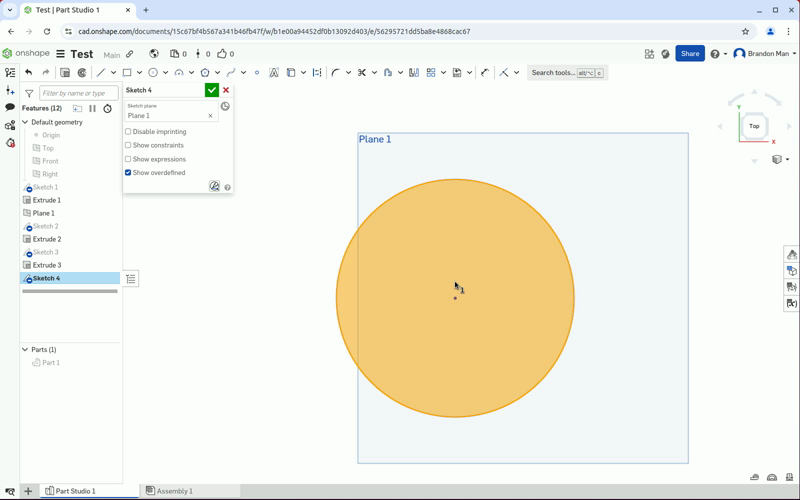
scroll(-6)
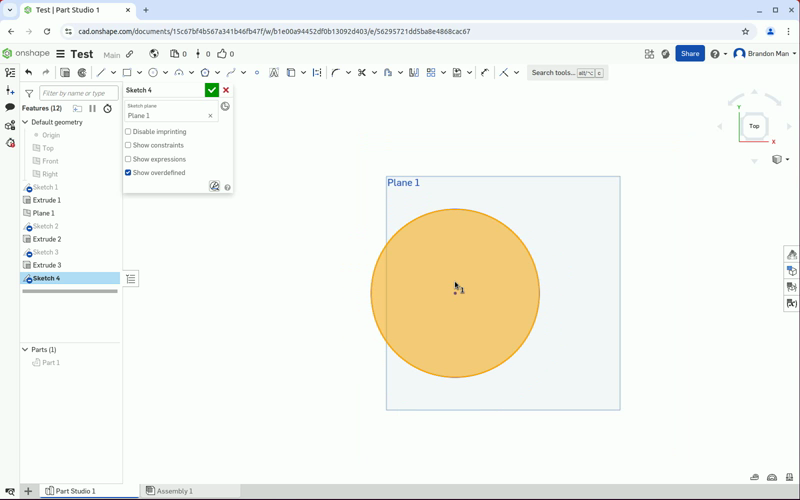
scroll(-6)
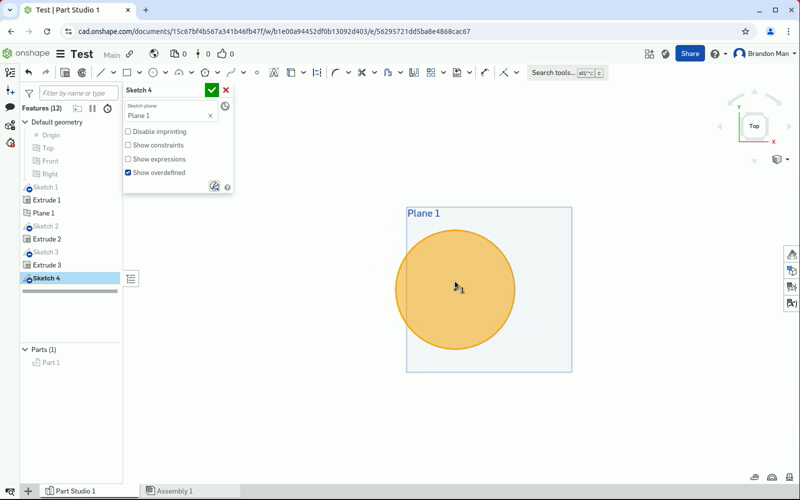
scroll(-6)
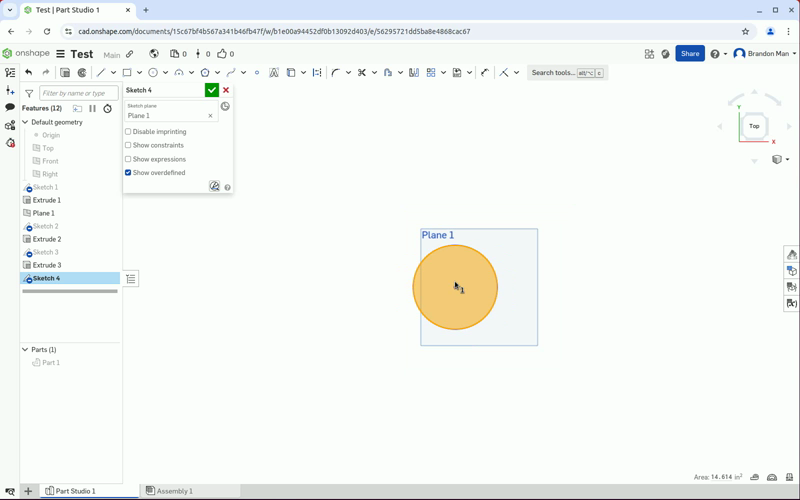
scroll(-6)
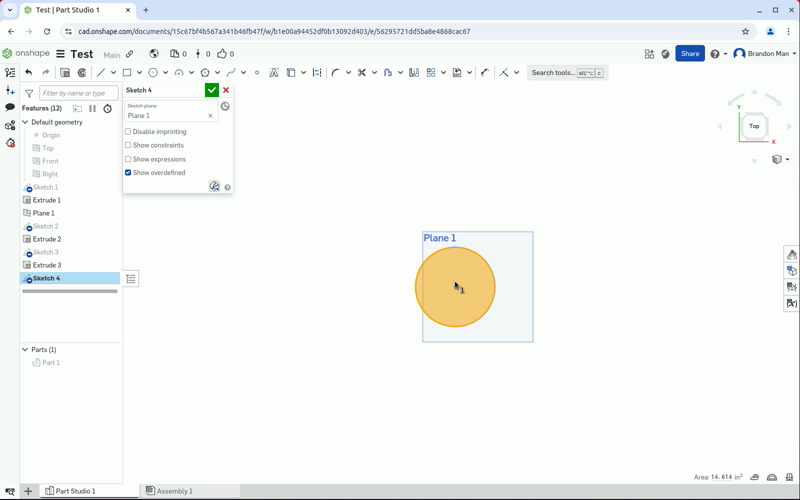
scroll(-6)
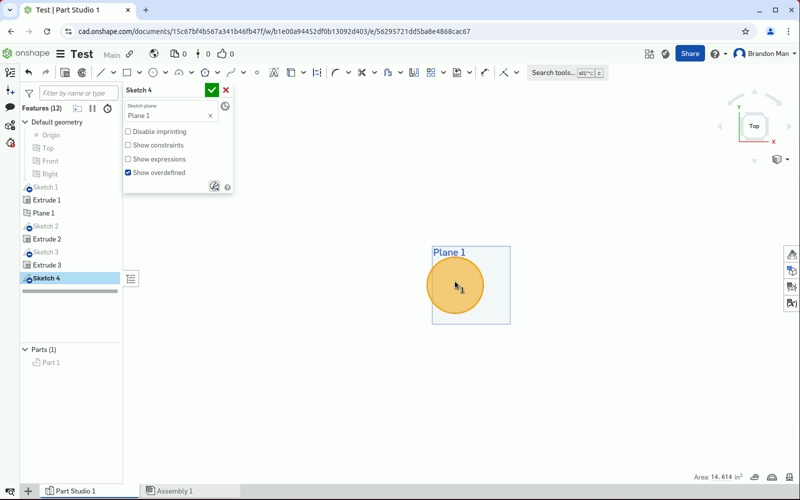
scroll(-6)
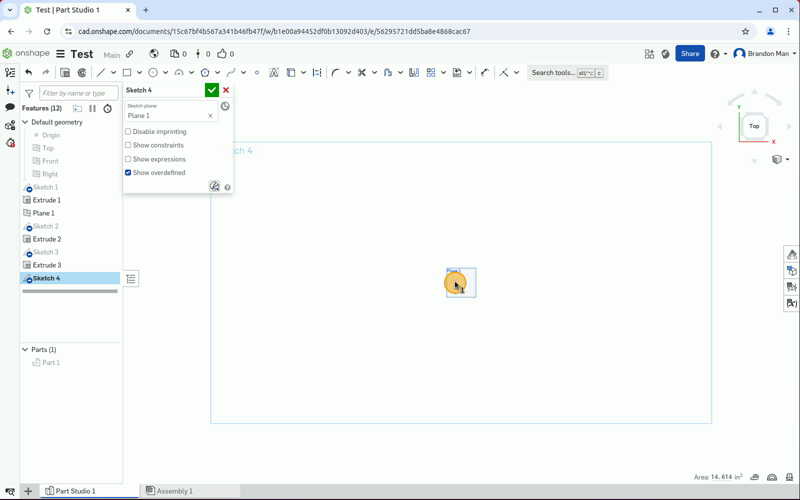
mouse_move(73, 352)
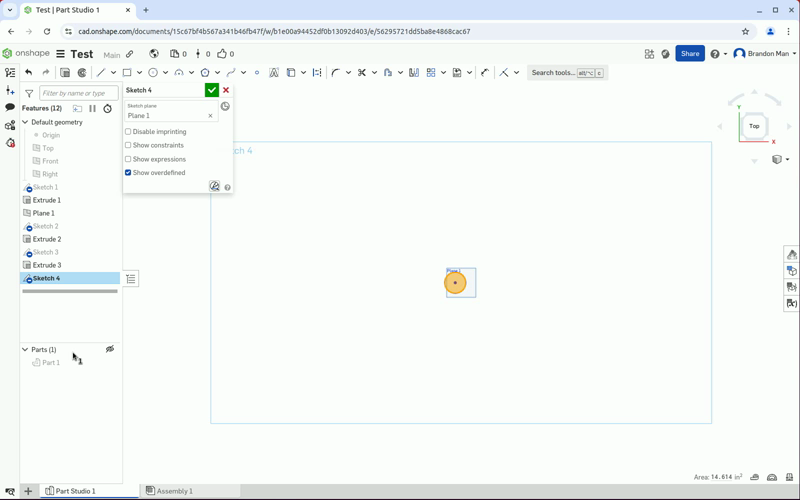
key(shift+y)
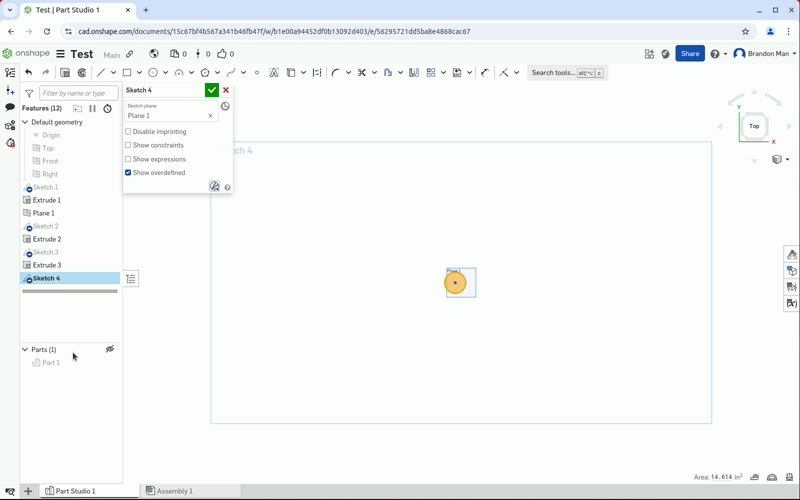
key(shift+e)
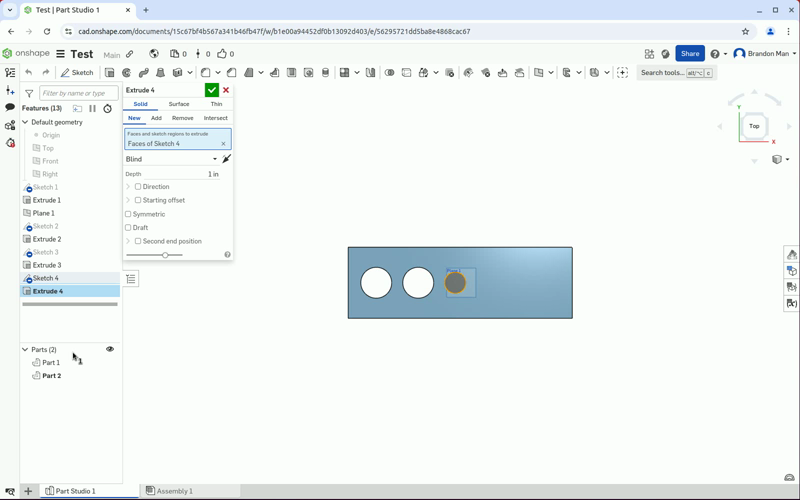
mouse_move(143, 106)
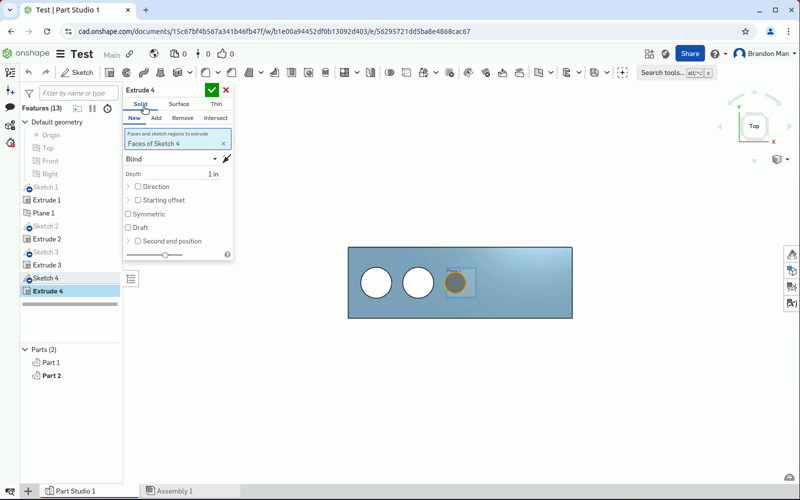
click(143, 106)
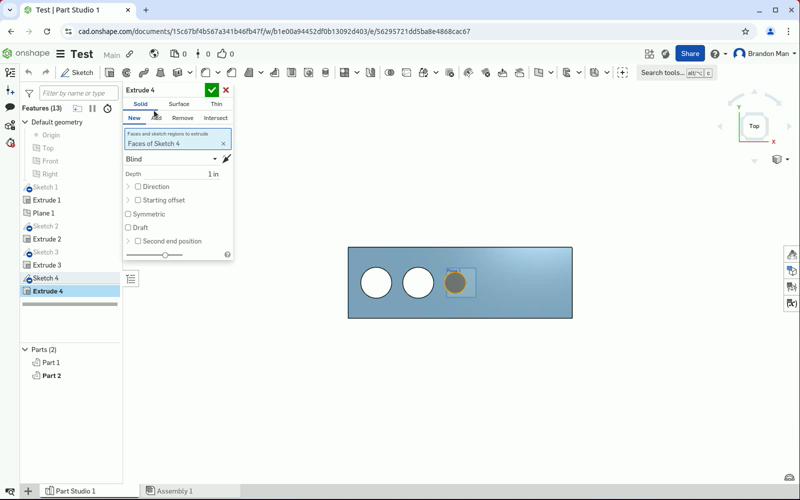
mouse_move(186, 120)
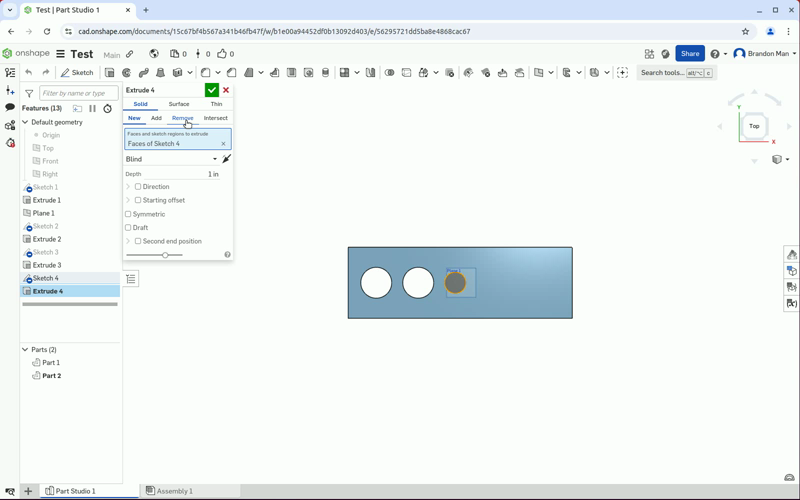
click(186, 120)
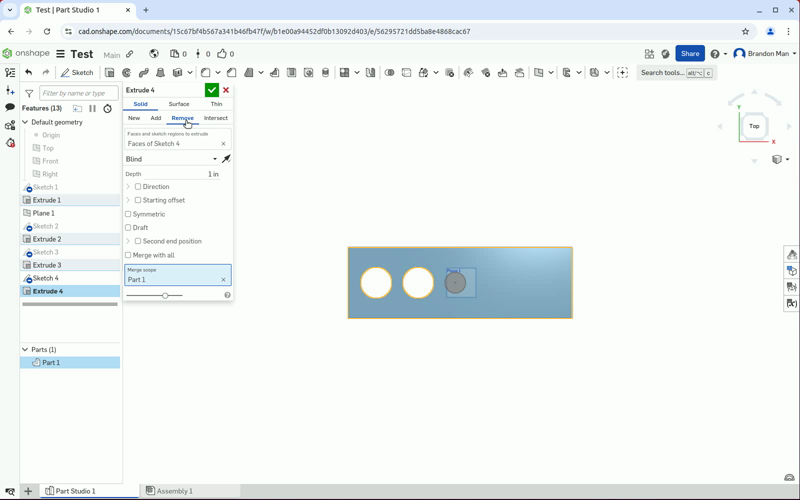
key(tab, 4)
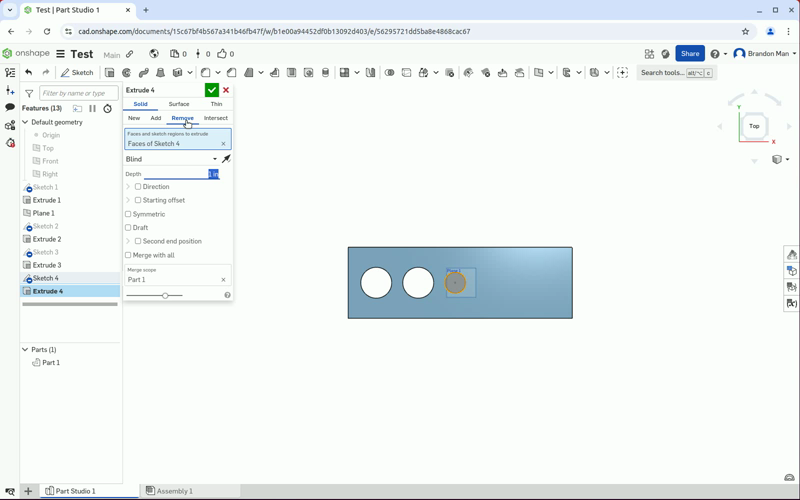
text(5.777)
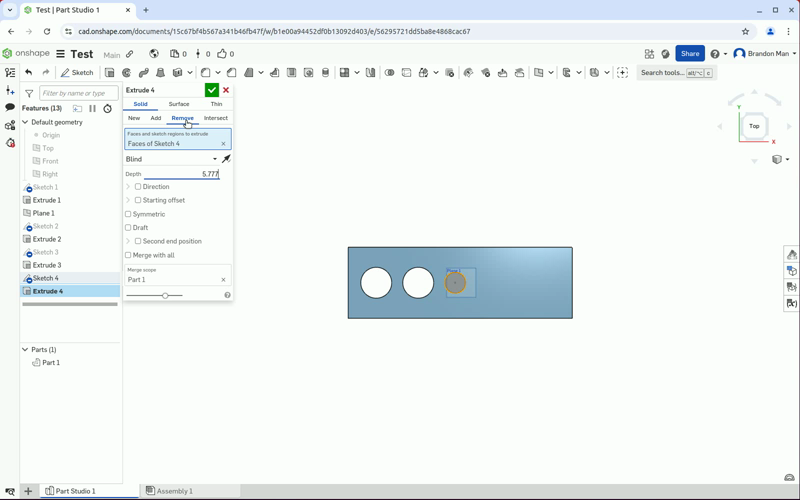
key(tab, 6)
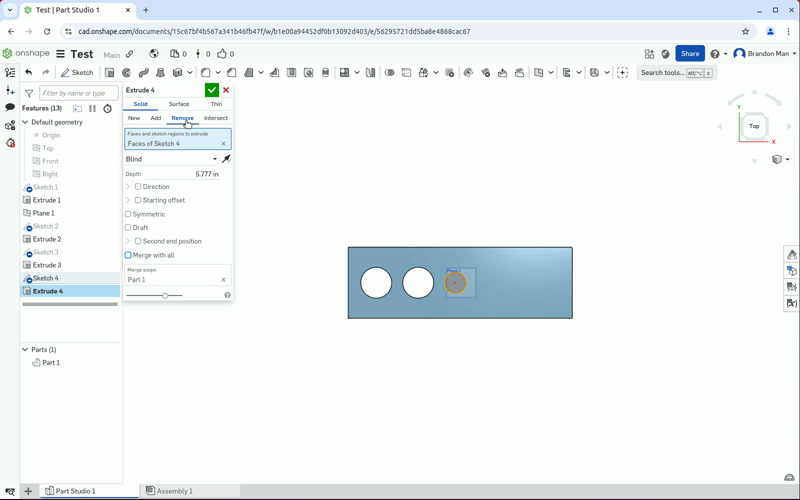
key(space)
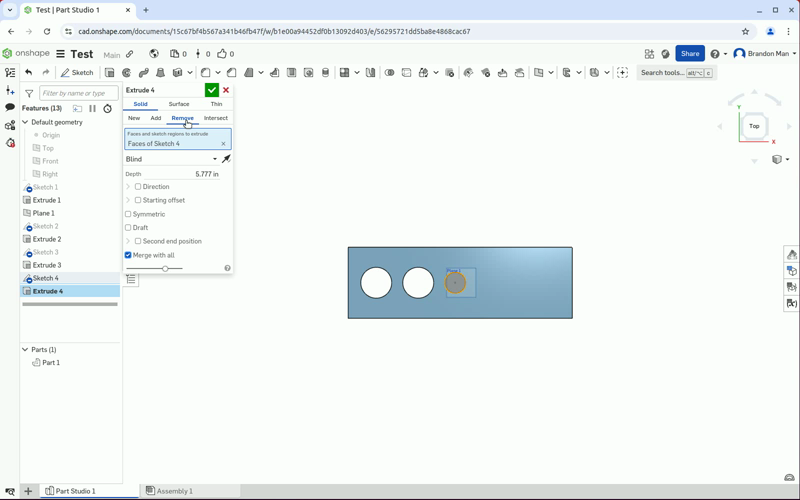
key(enter)
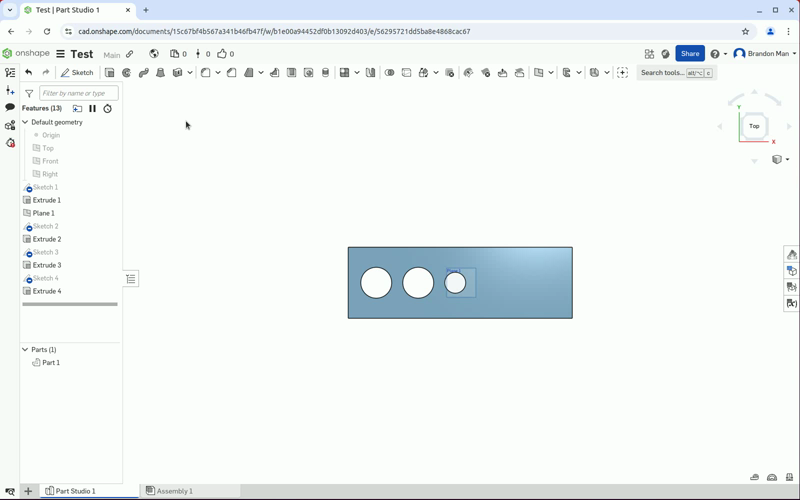
key(shift+h)
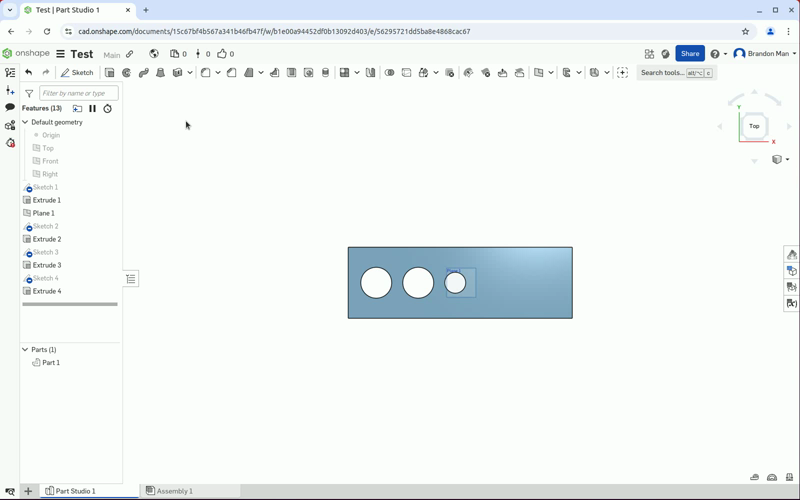
key(shift+h)
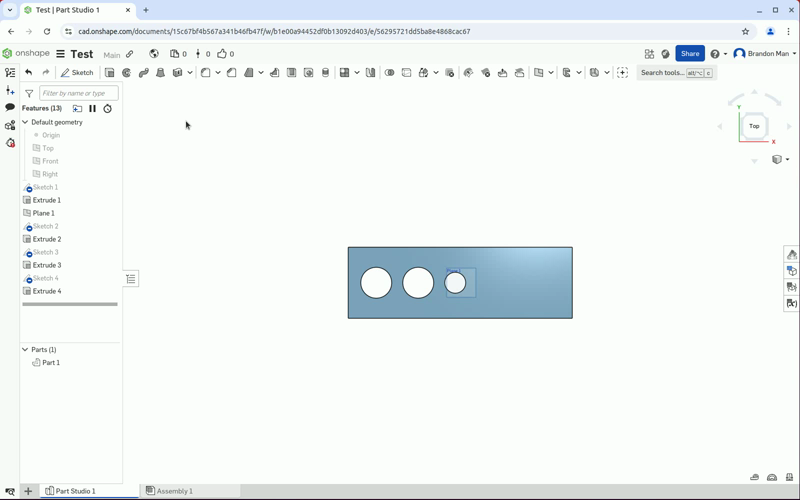
mouse_move(73, 189)
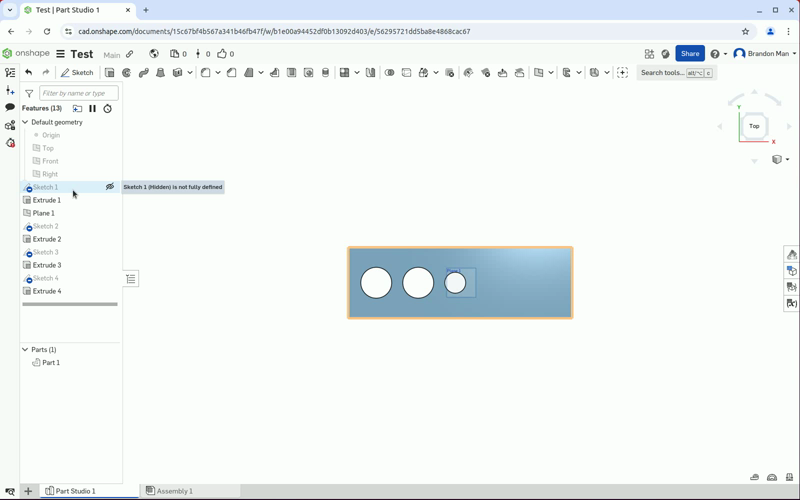
click(73, 189)
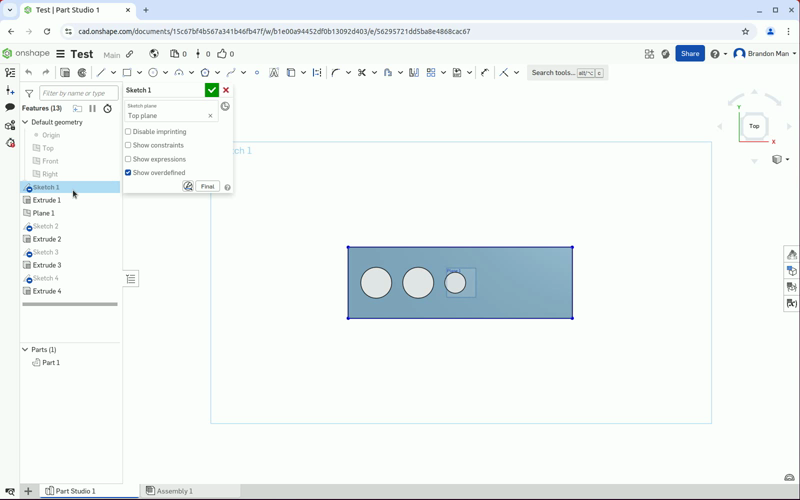
mouse_move(229, 92)
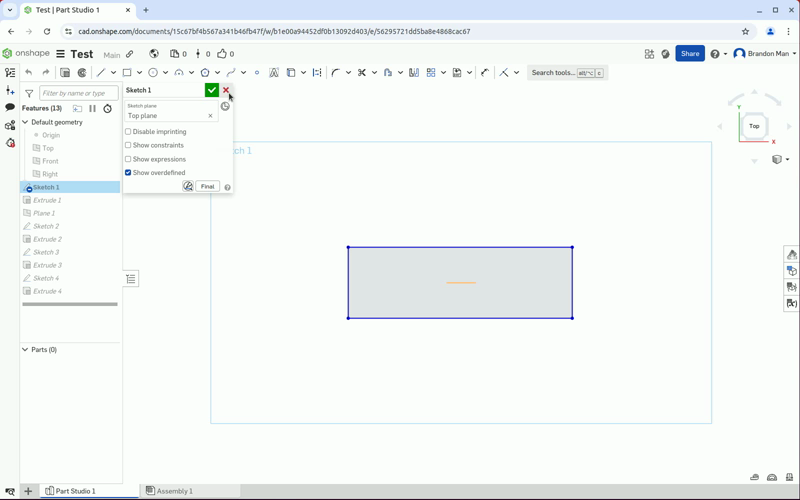
click(229, 92)
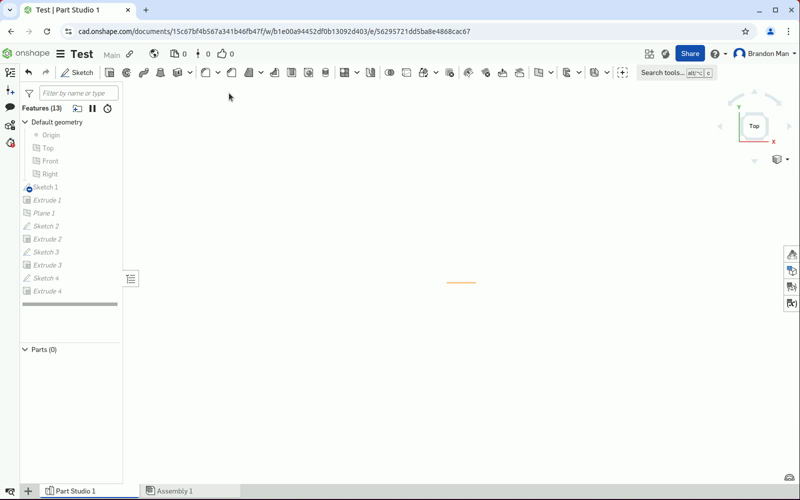
key(shift+s)
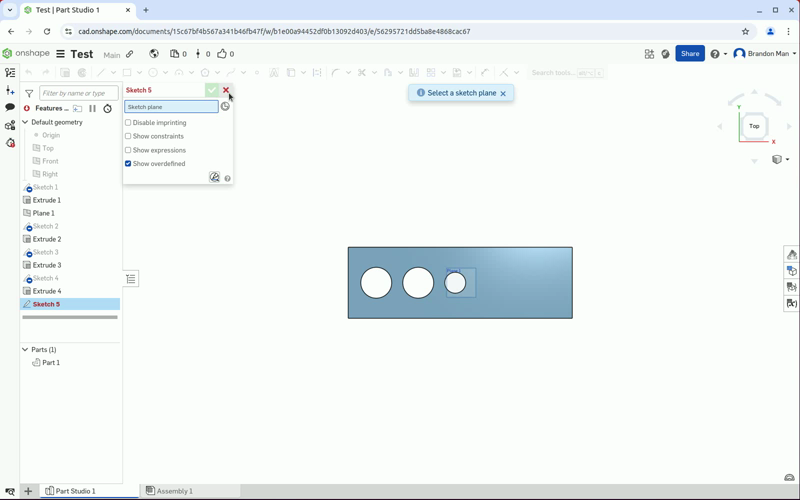
mouse_move(73, 215)
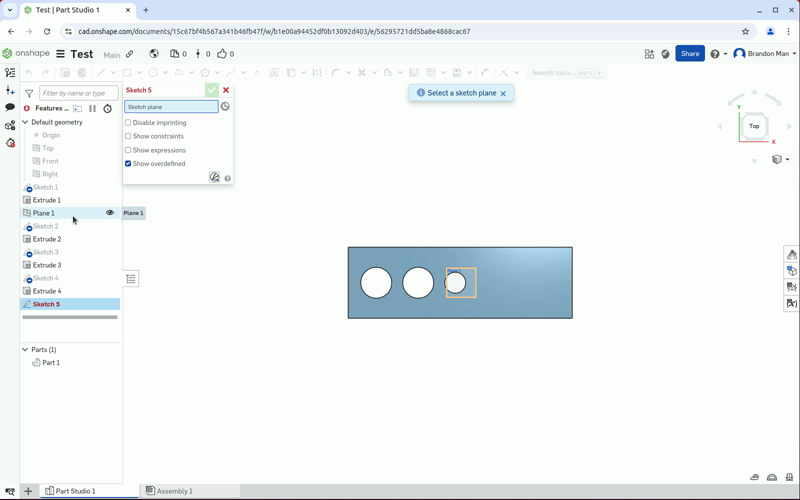
click(73, 215)
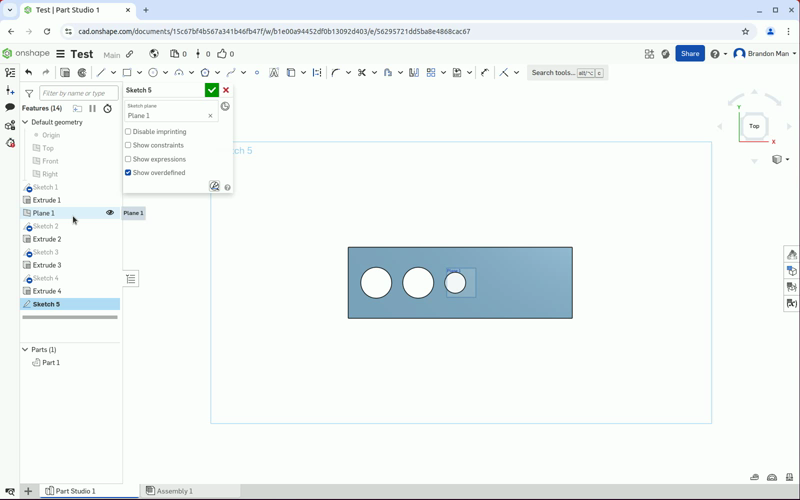
mouse_move(73, 352)
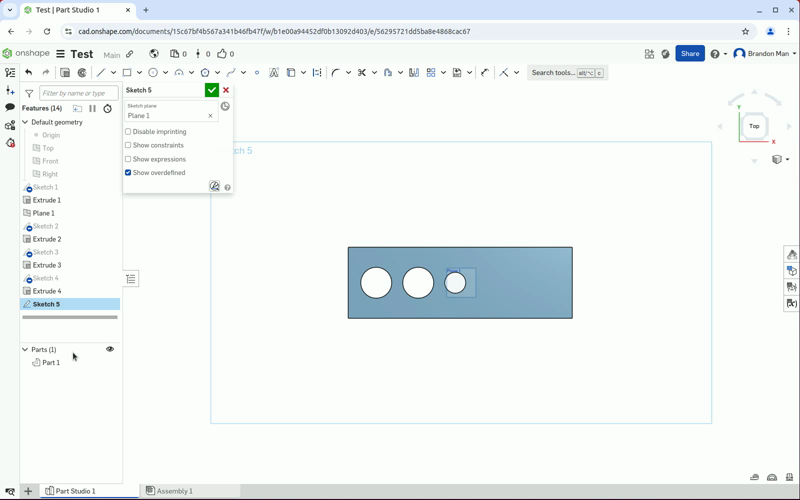
key(y)
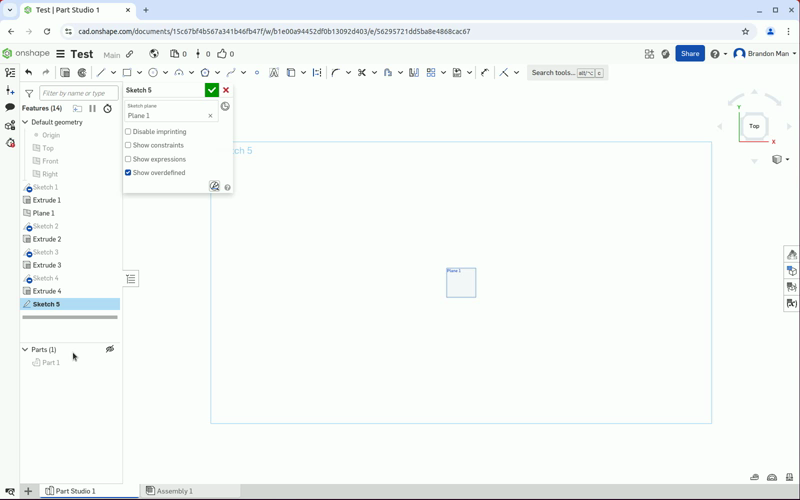
key(c)
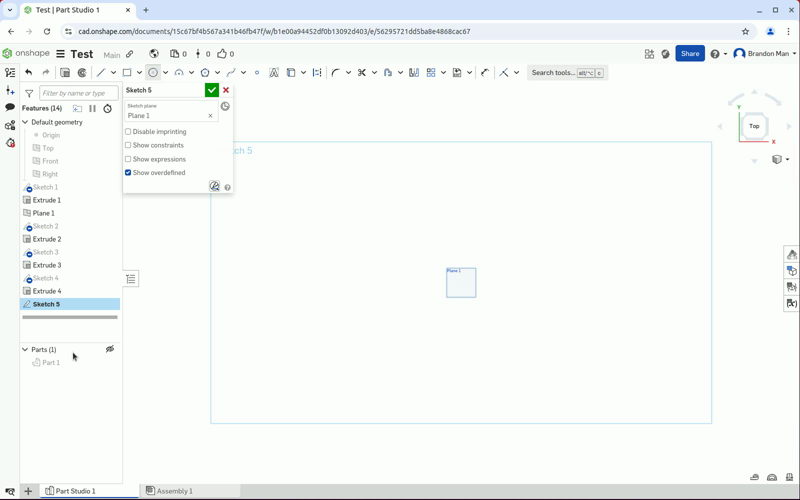
key_down(shift)
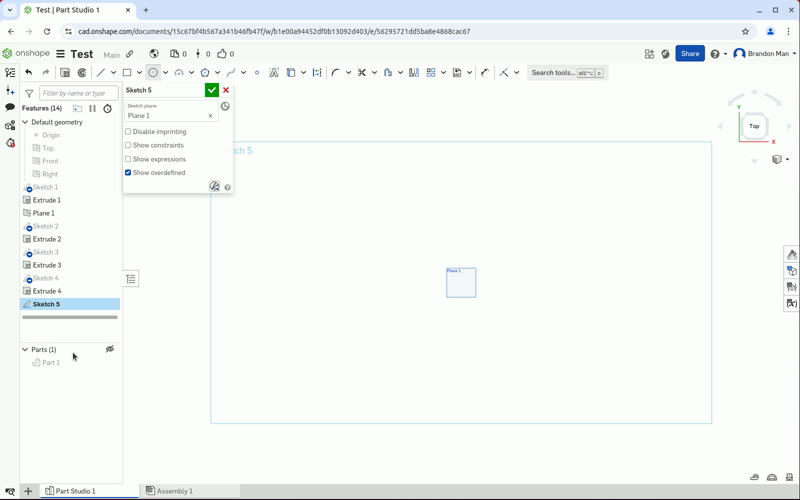
mouse_move(486, 282)
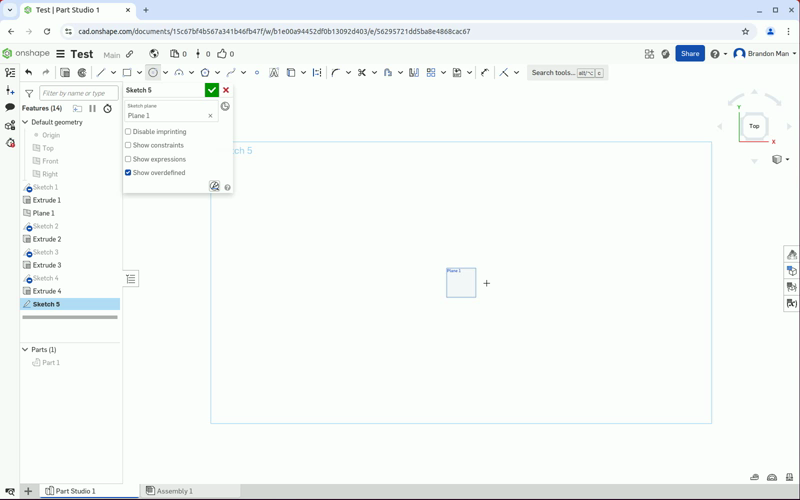
click(486, 282)
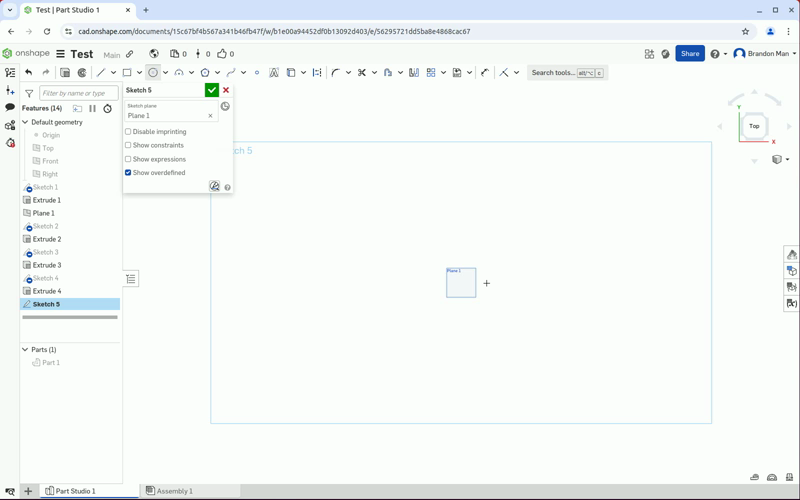
key_up(shift)
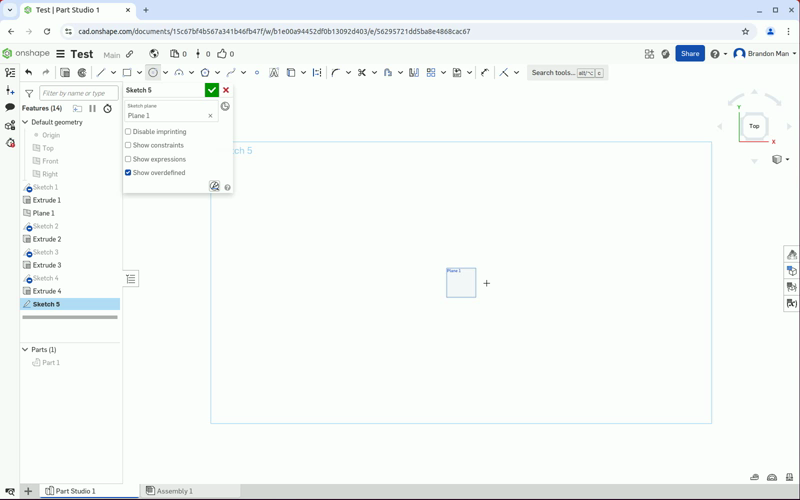
mouse_move(496, 282)
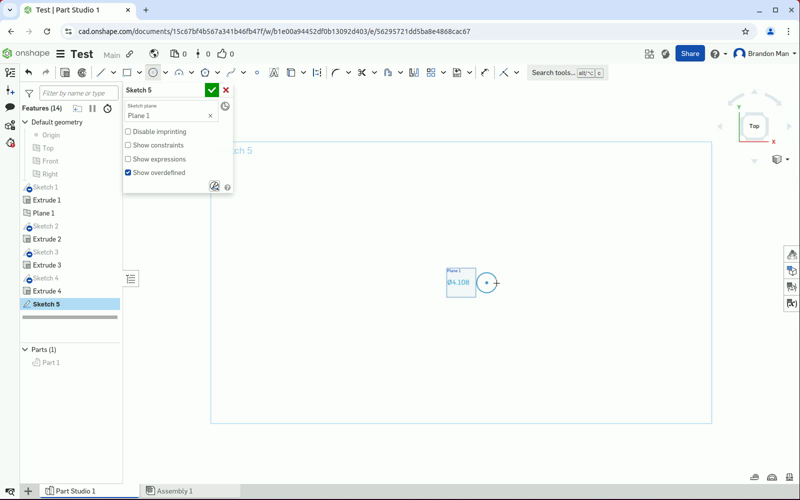
click(496, 282)
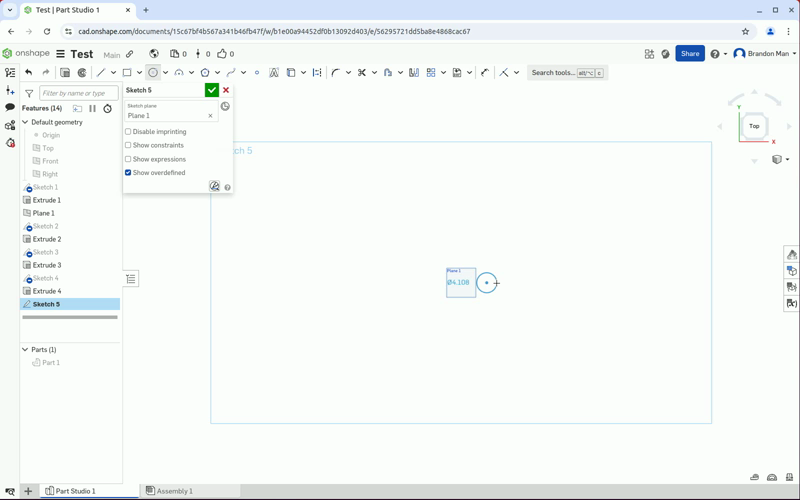
key(esc)
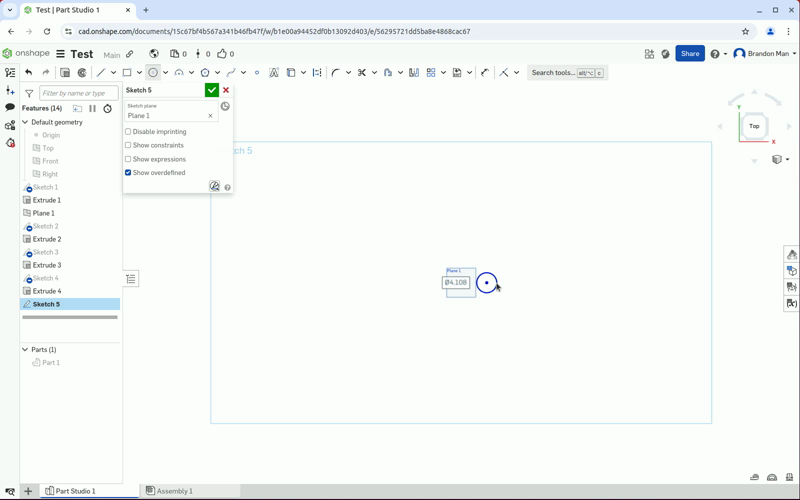
mouse_move(477, 284)
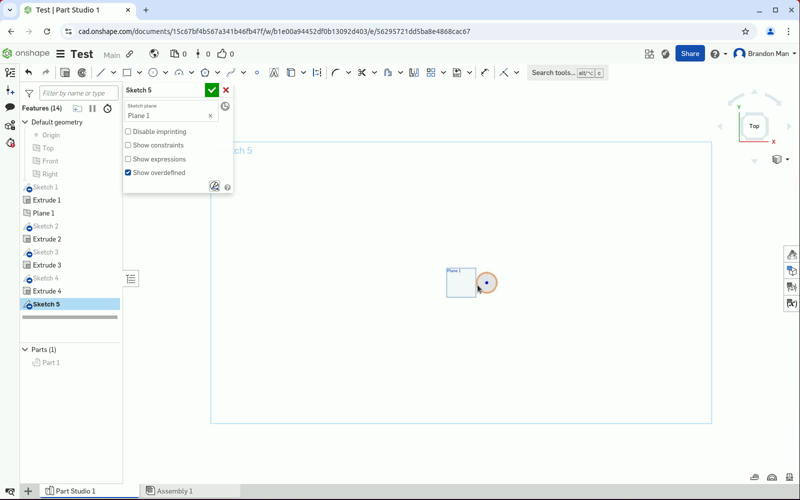
scroll(6)
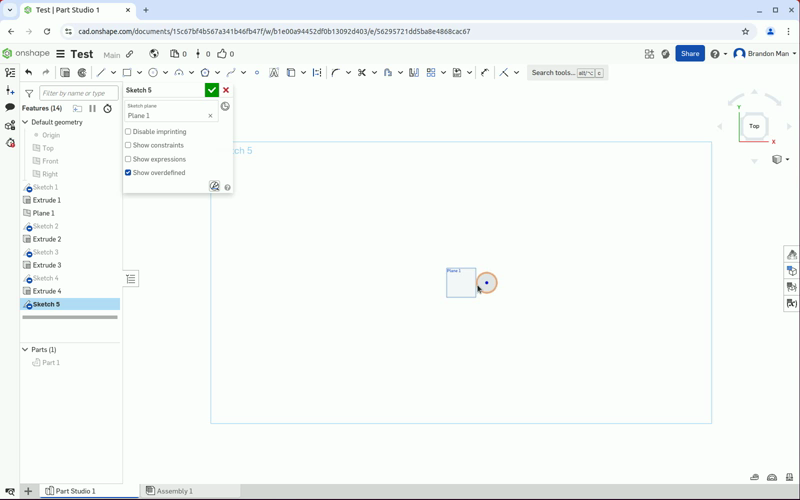
scroll(6)
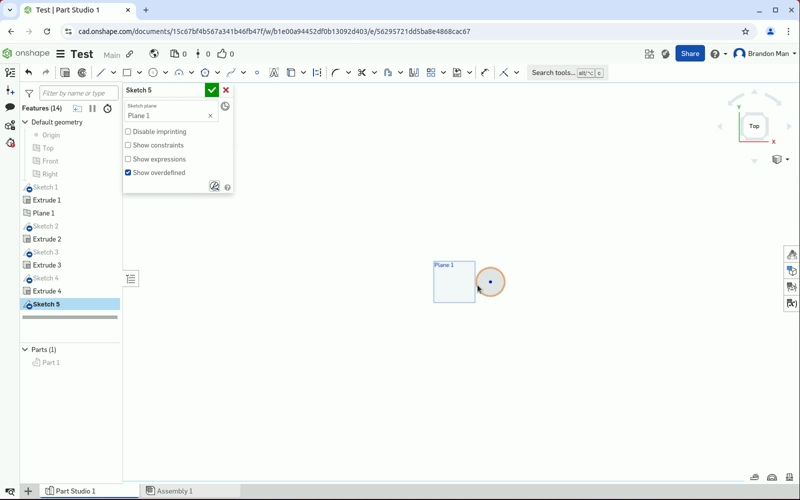
scroll(6)
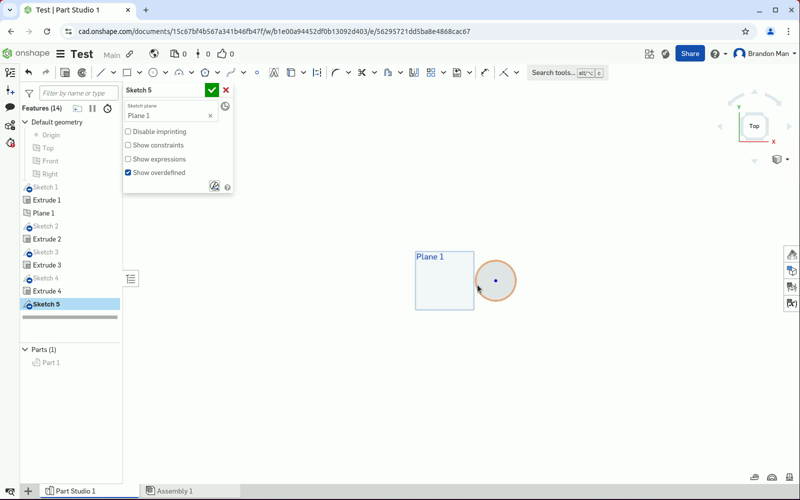
scroll(6)
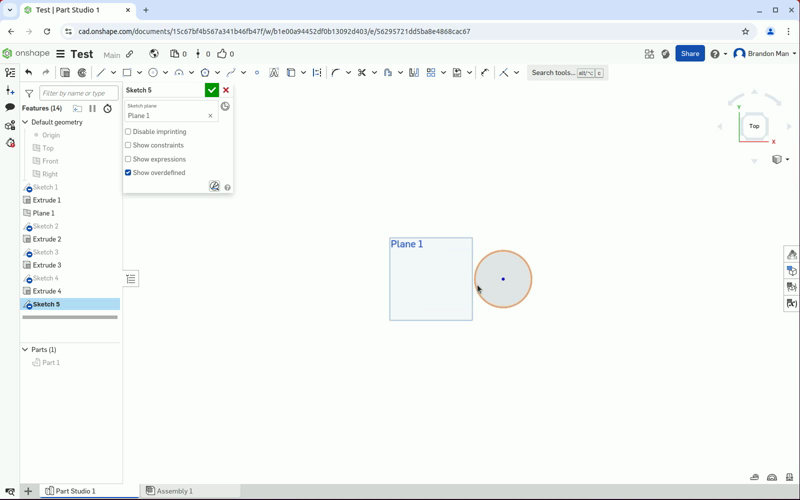
scroll(6)
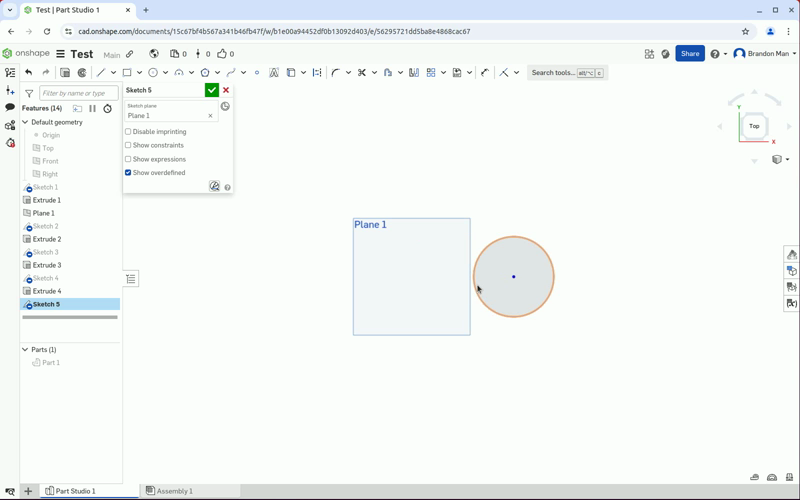
scroll(6)
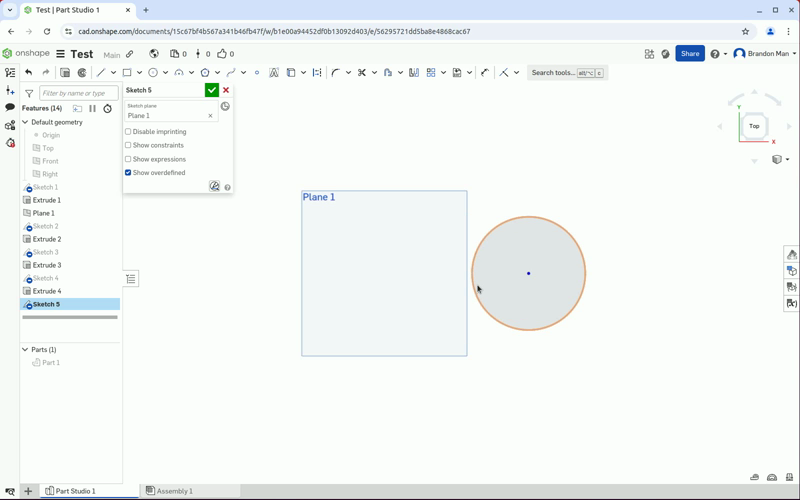
scroll(6)
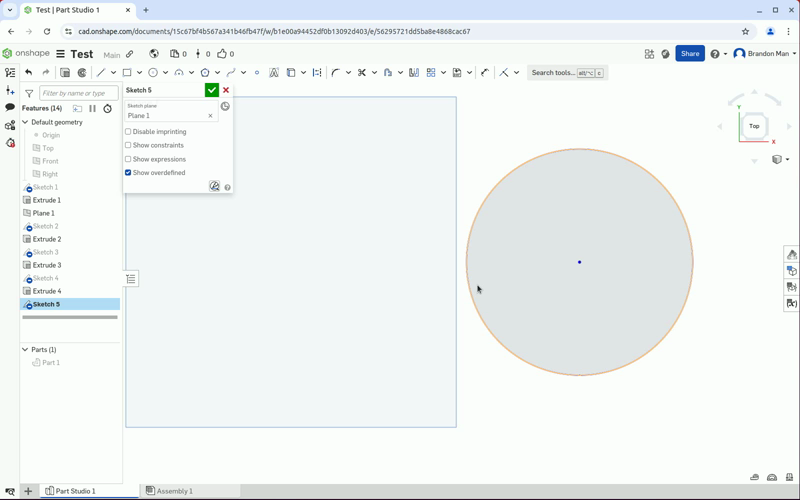
click(477, 284)
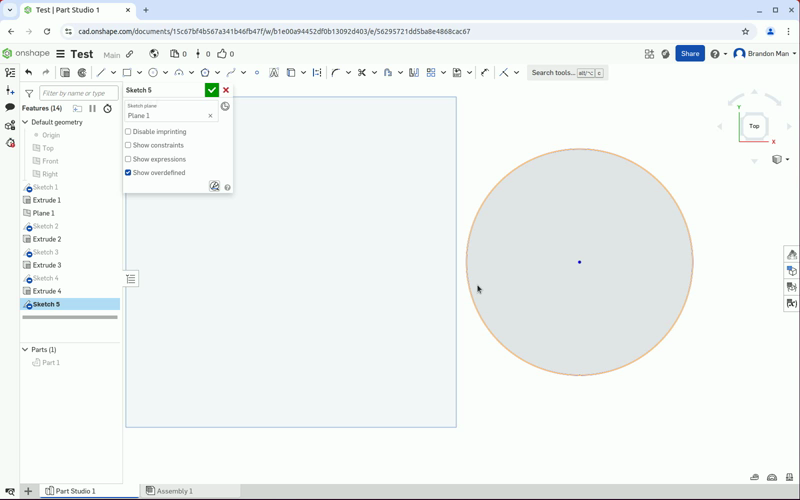
scroll(-6)
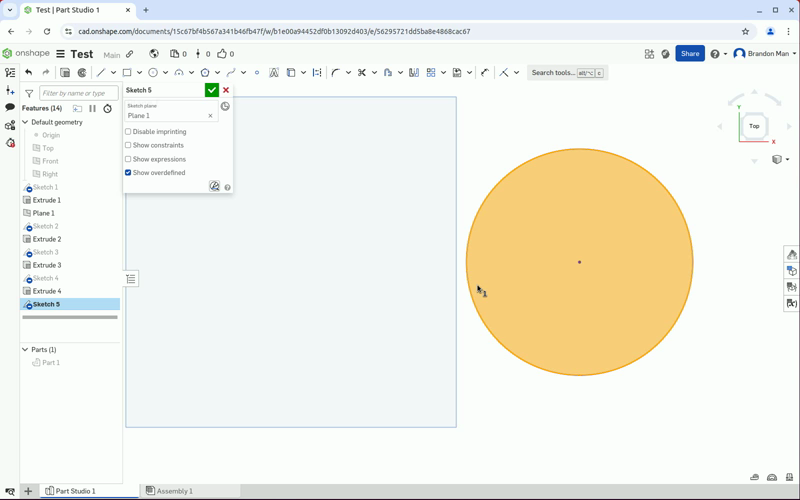
scroll(-6)
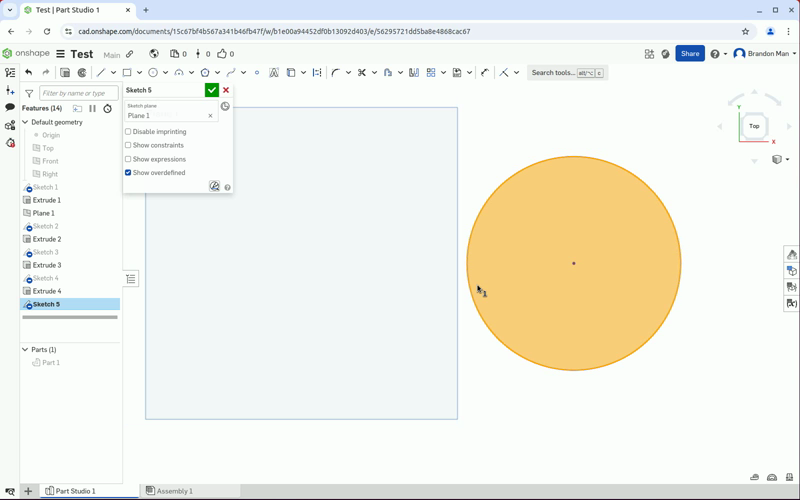
scroll(-6)
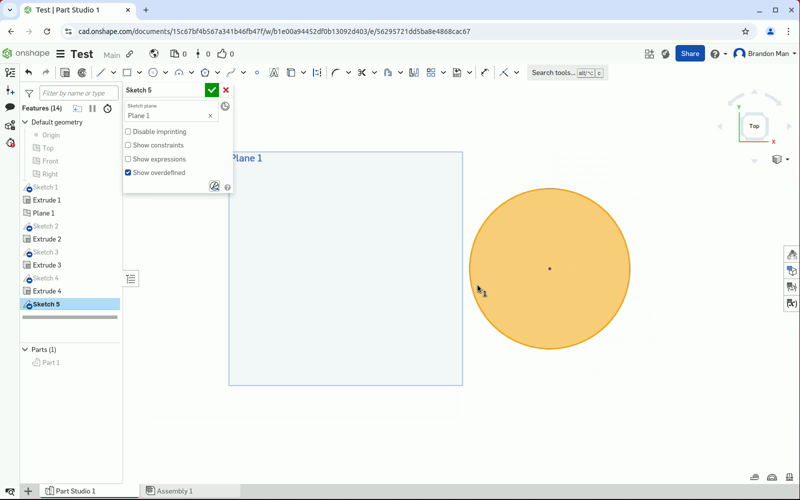
scroll(-6)
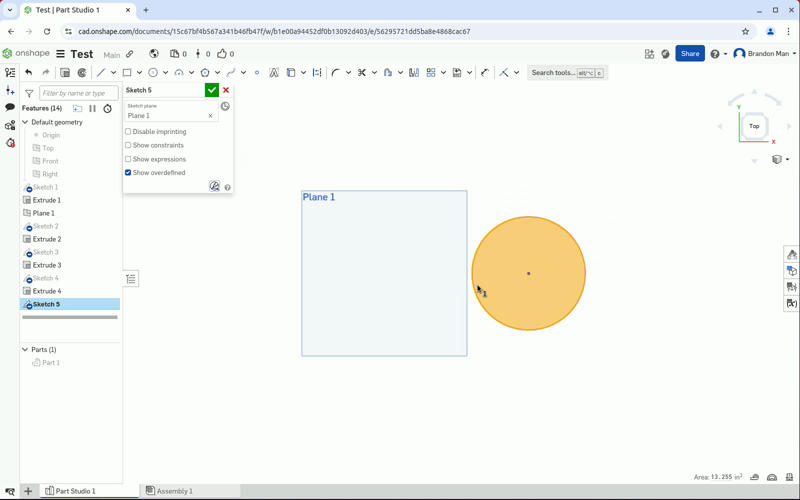
scroll(-6)
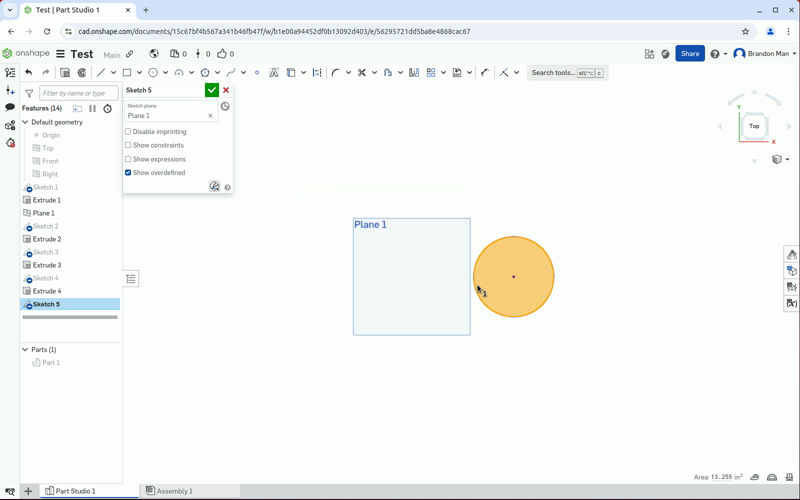
scroll(-6)
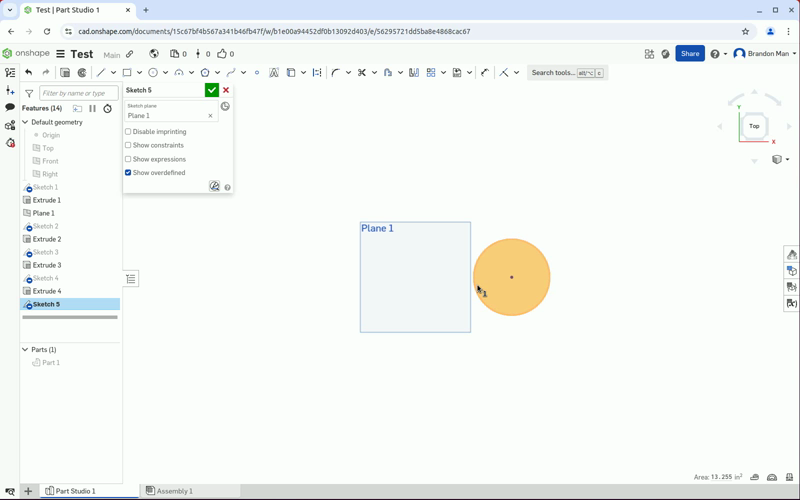
scroll(-6)
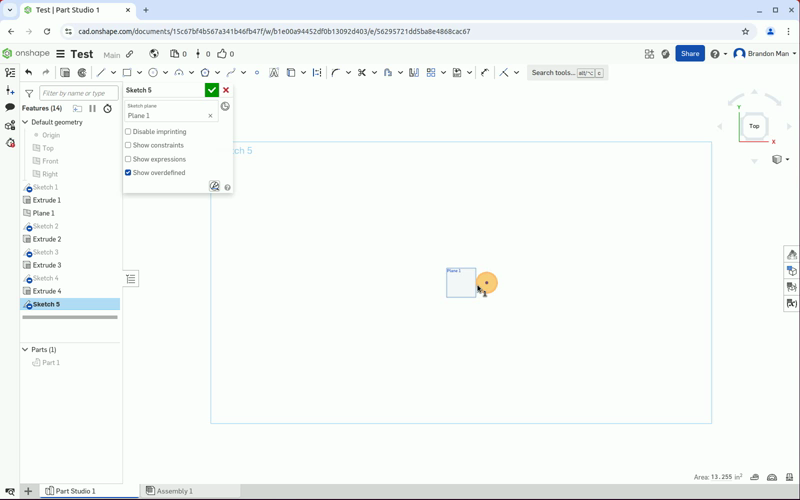
mouse_move(73, 352)
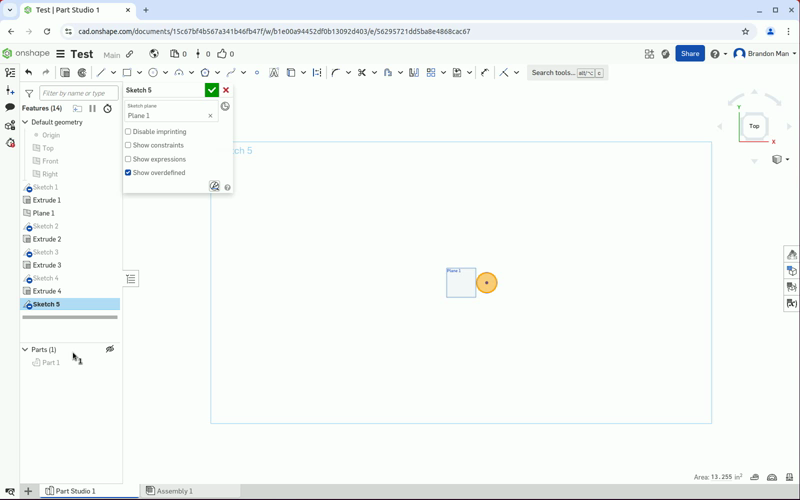
key(shift+y)
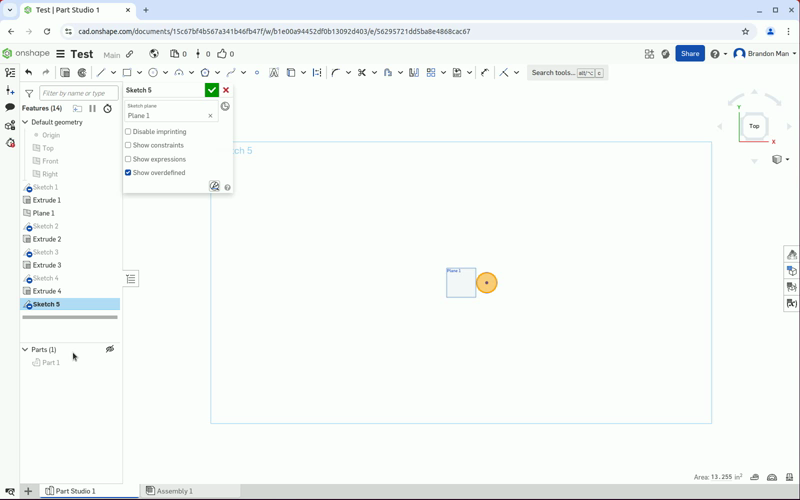
key(shift+e)
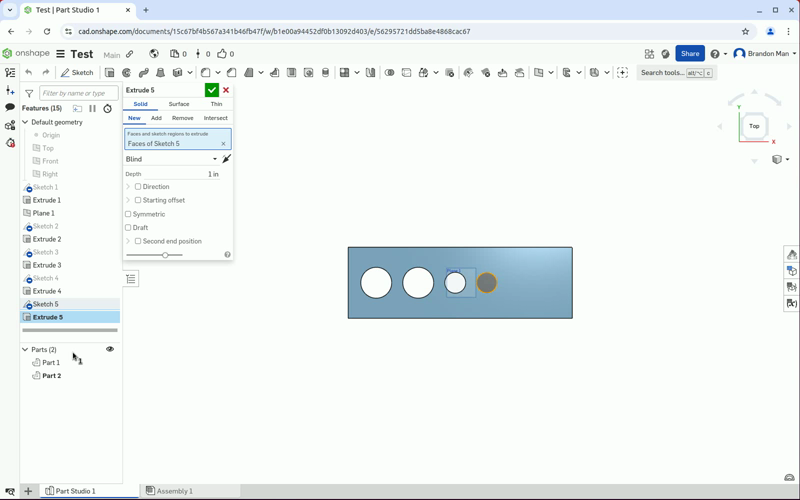
mouse_move(143, 106)
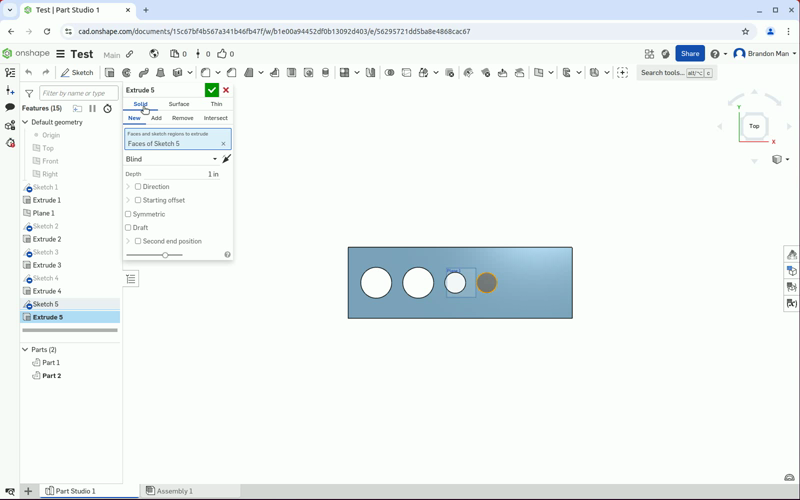
click(143, 106)
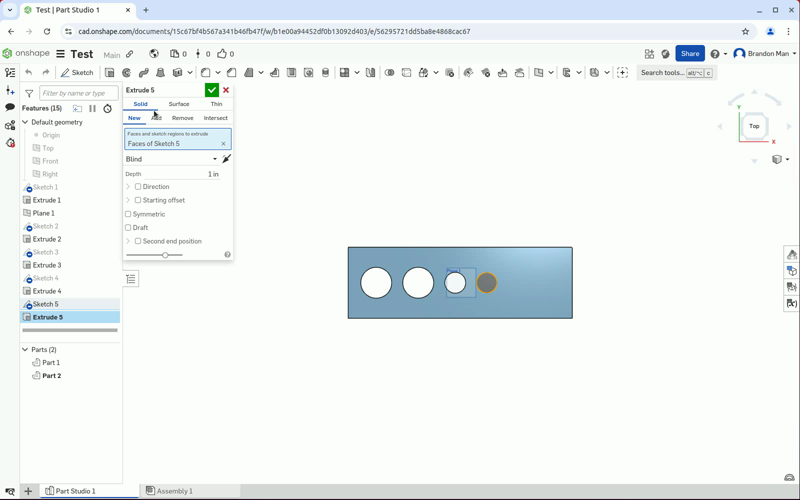
mouse_move(186, 120)
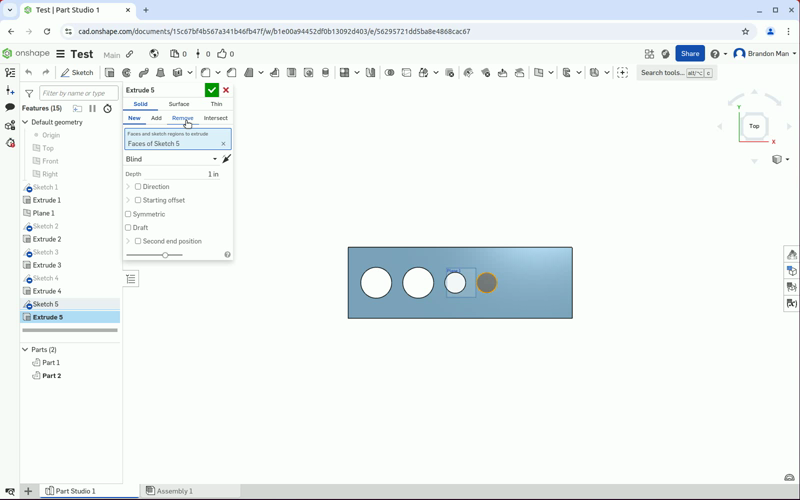
click(186, 120)
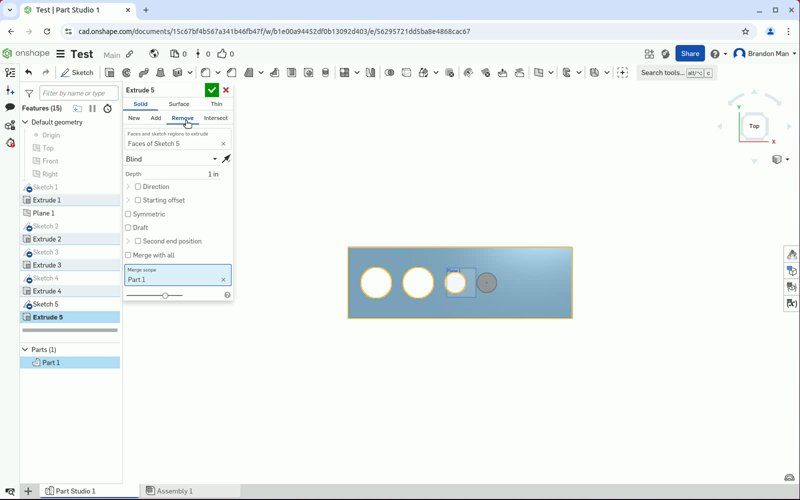
key(tab, 4)
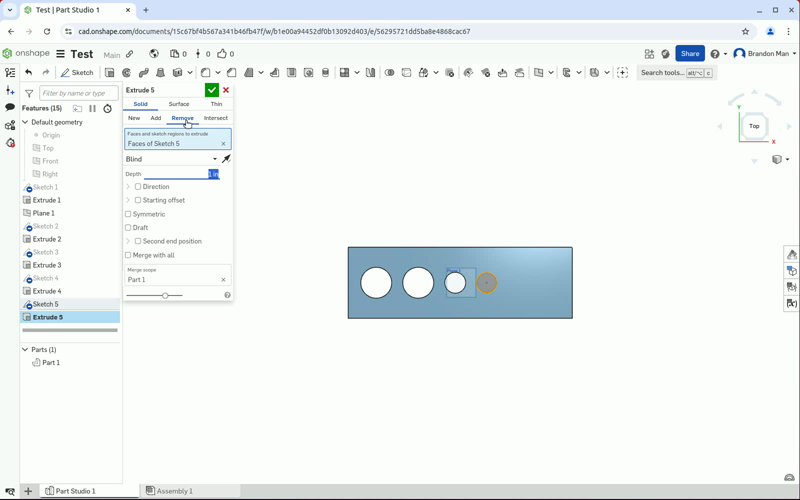
text(5.777)
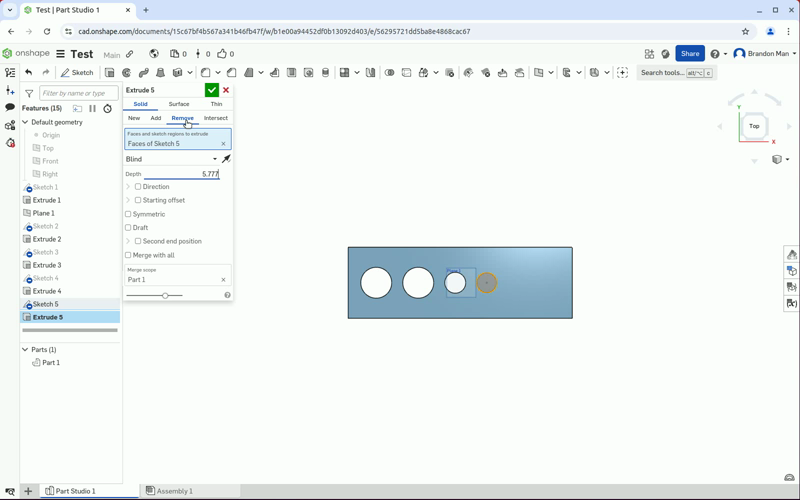
key(tab, 6)
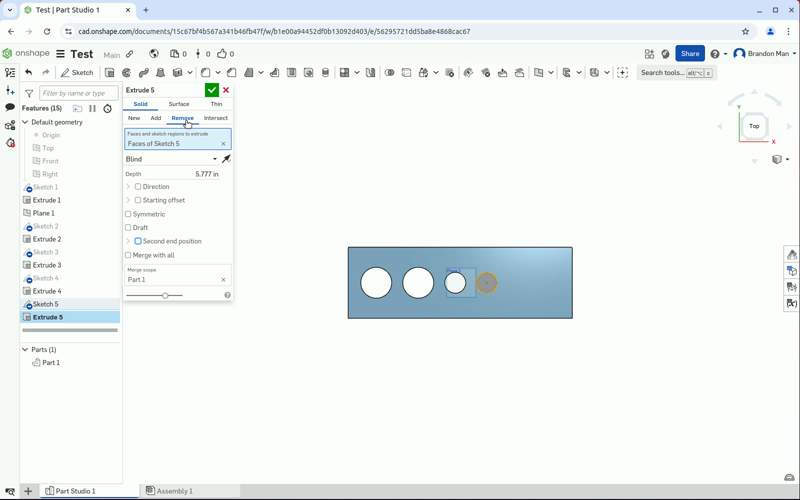
key(space)
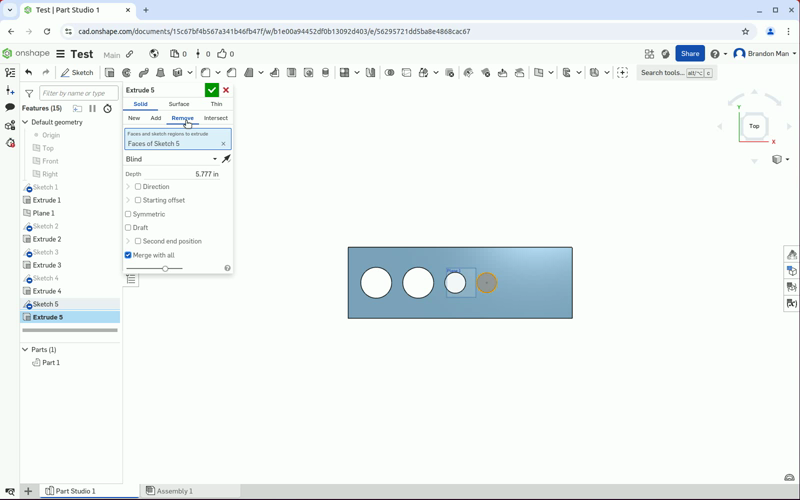
key(enter)
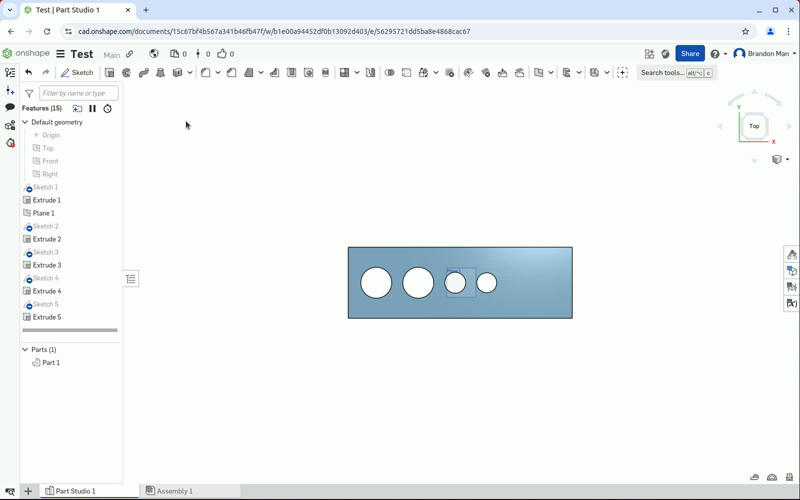
key(shift+h)
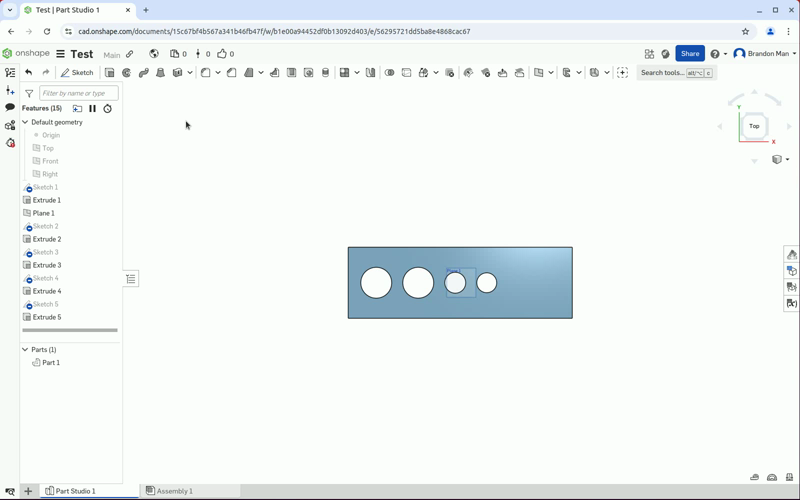
key(shift+h)
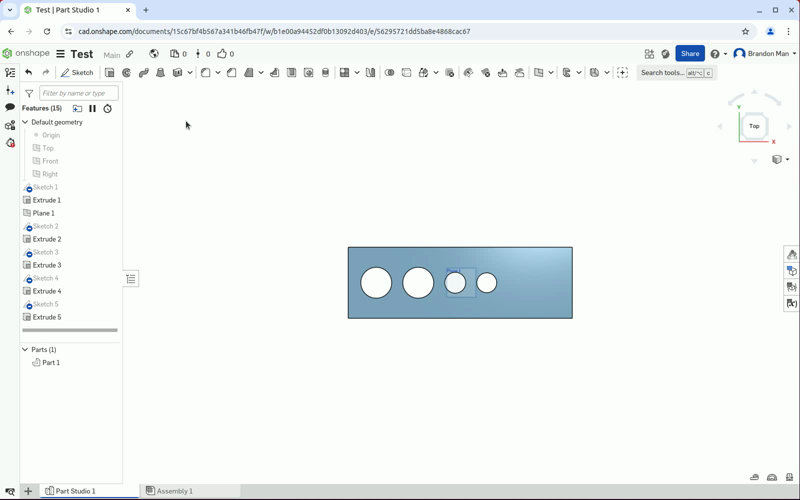
mouse_move(73, 189)
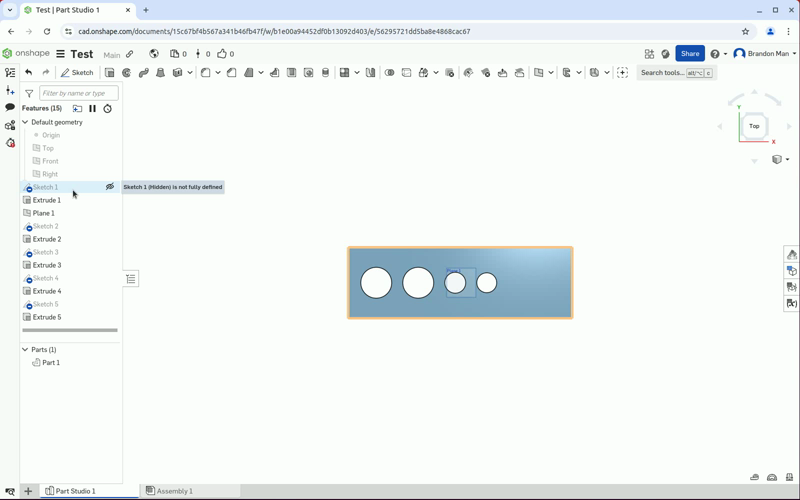
click(73, 189)
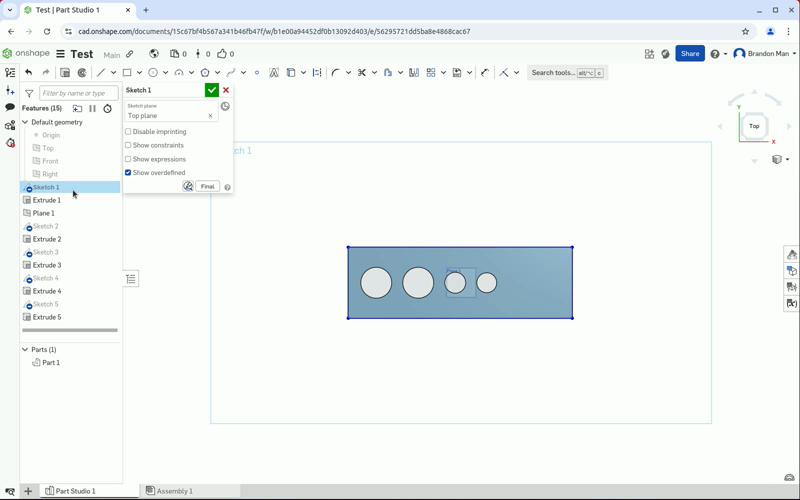
mouse_move(229, 92)
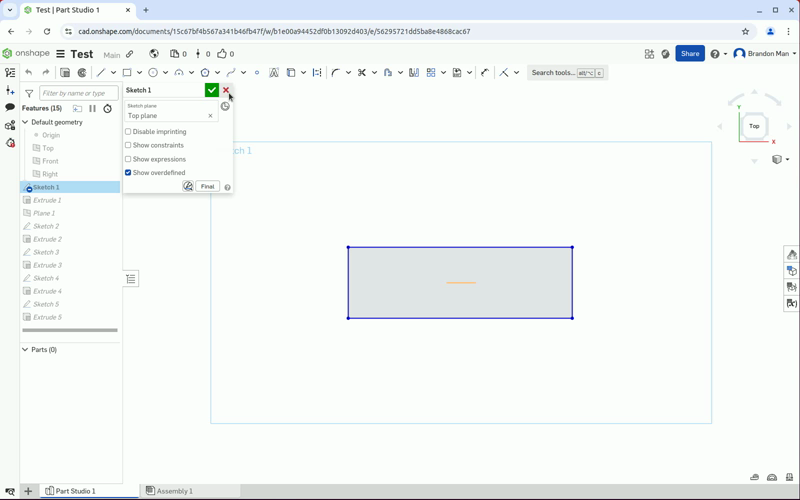
click(229, 92)
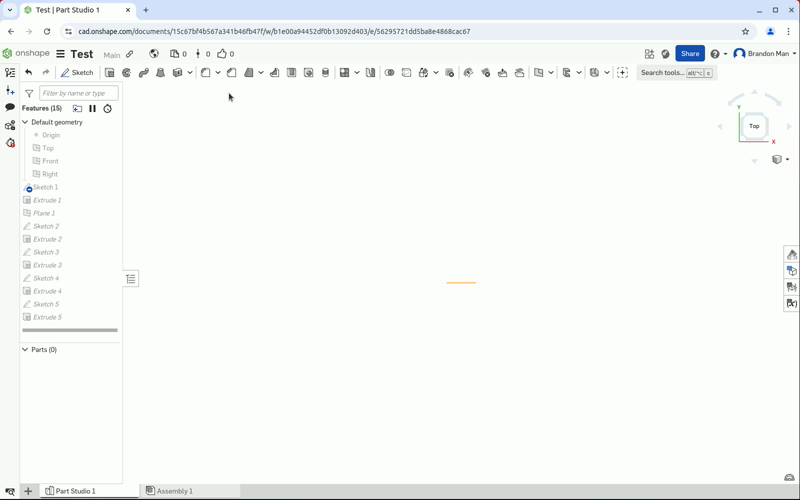
key(shift+s)
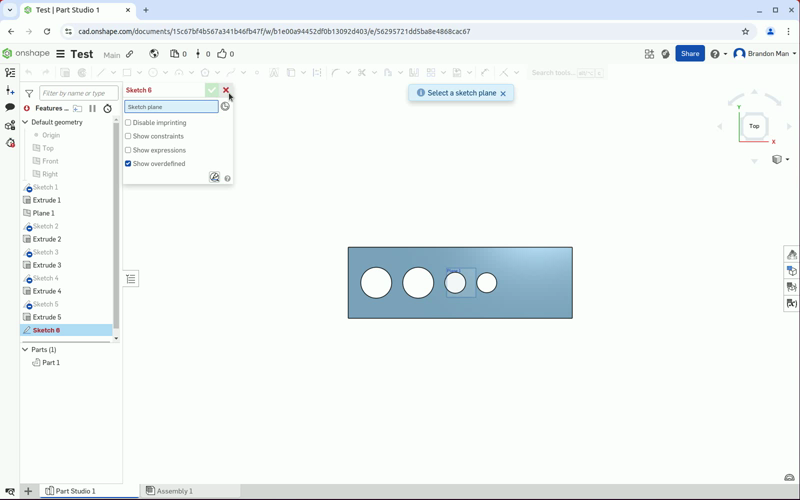
mouse_move(69, 215)
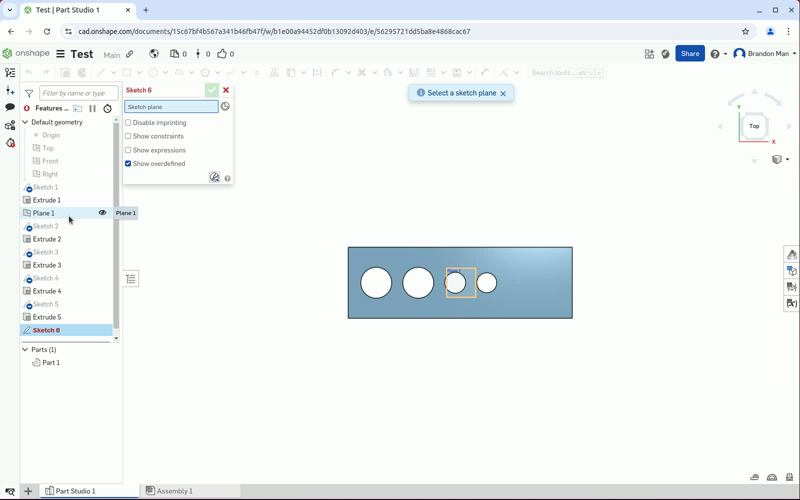
click(69, 215)
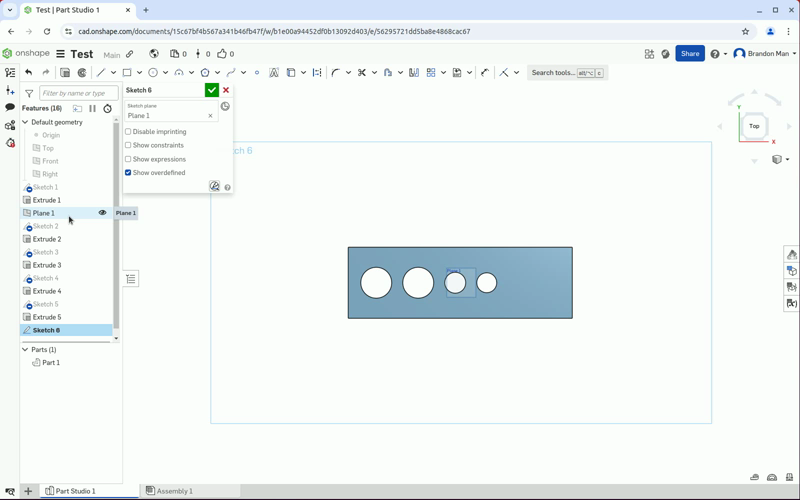
mouse_move(73, 352)
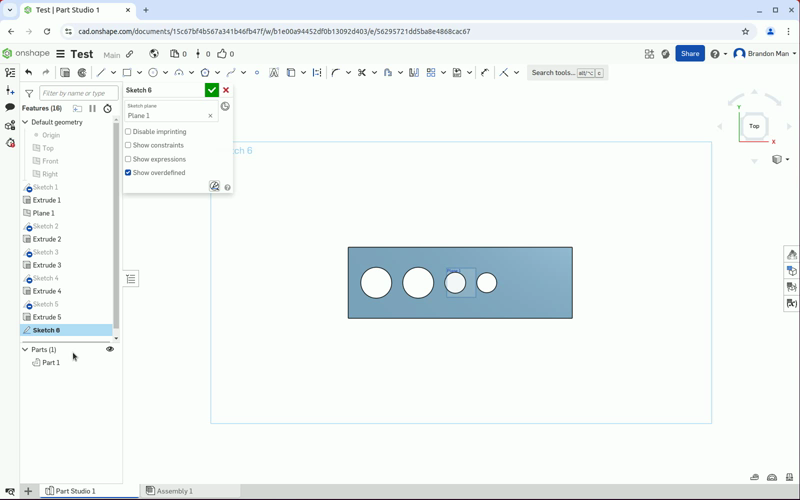
key(y)
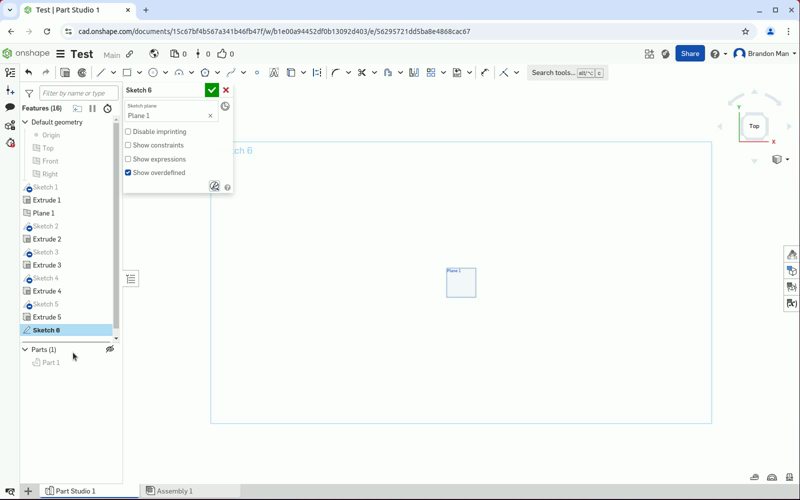
key(c)
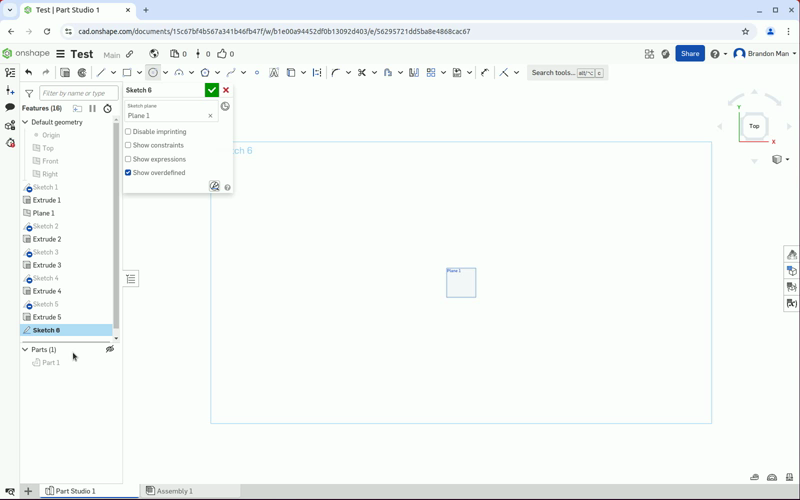
key_down(shift)
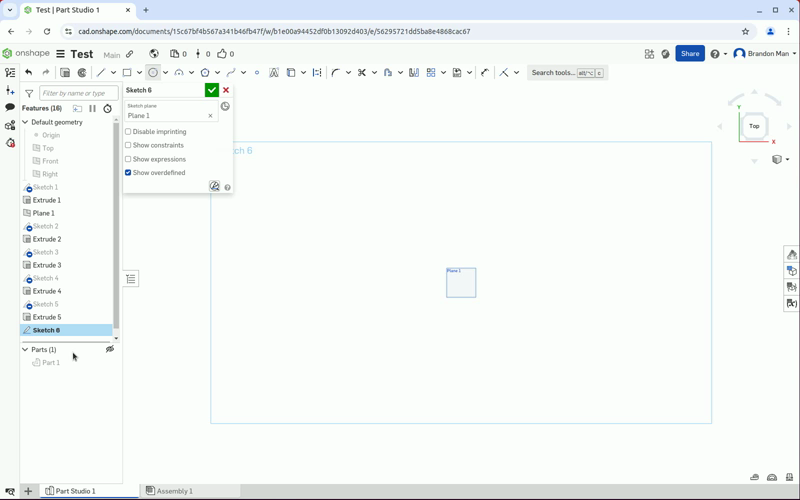
mouse_move(518, 282)
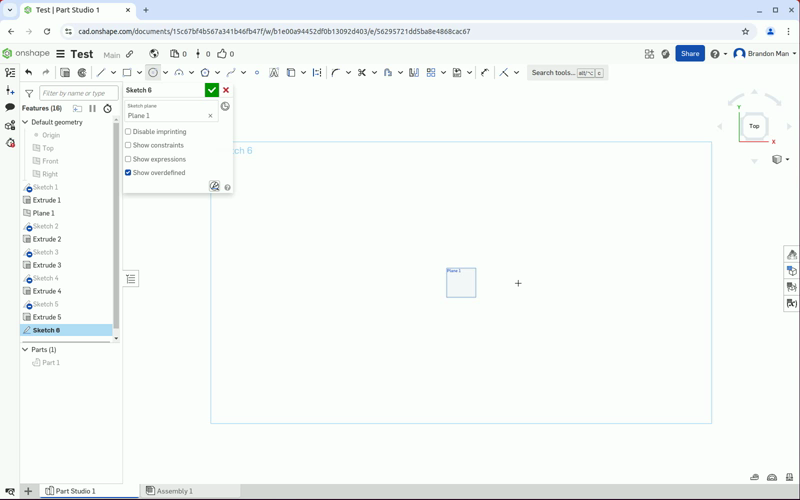
click(518, 282)
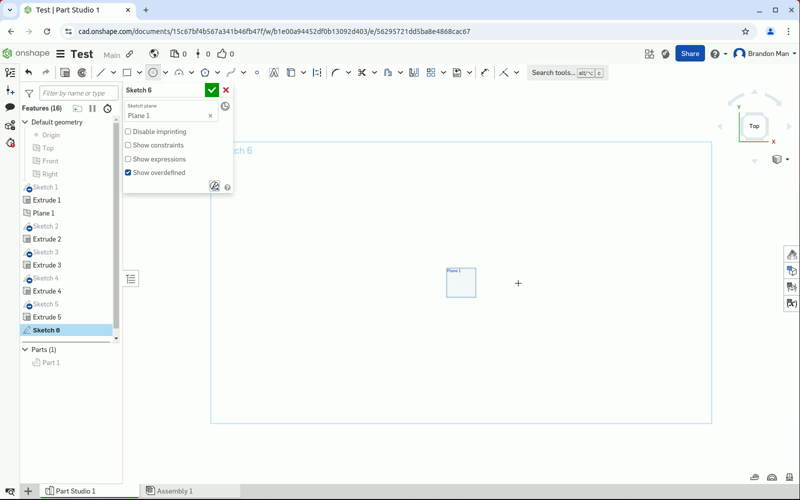
key_up(shift)
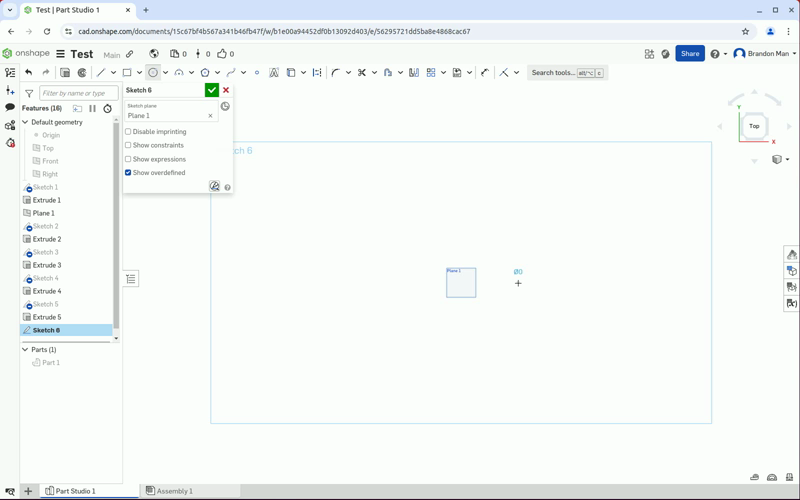
mouse_move(528, 282)
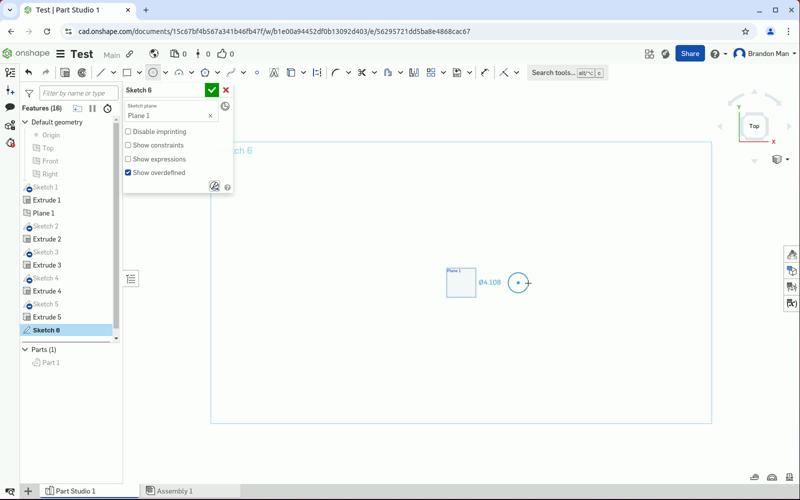
click(528, 282)
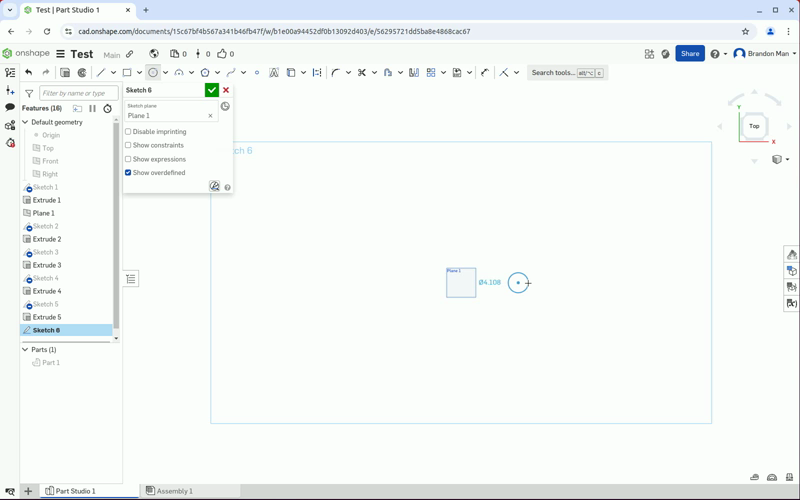
key(esc)
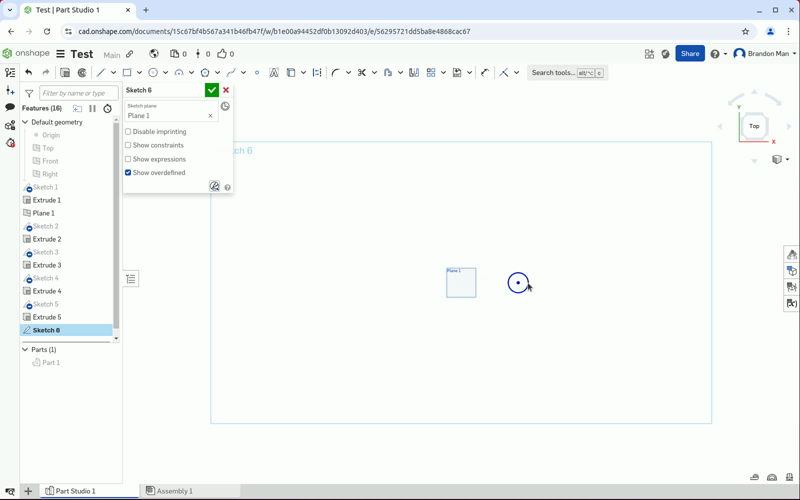
mouse_move(513, 283)
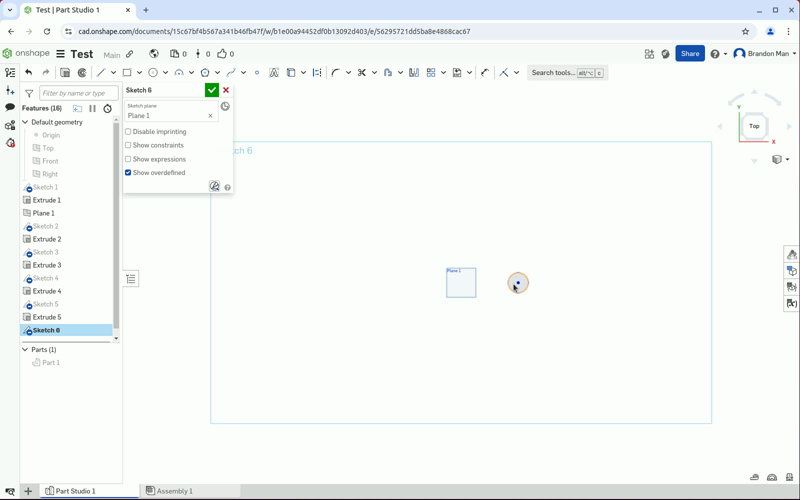
scroll(6)
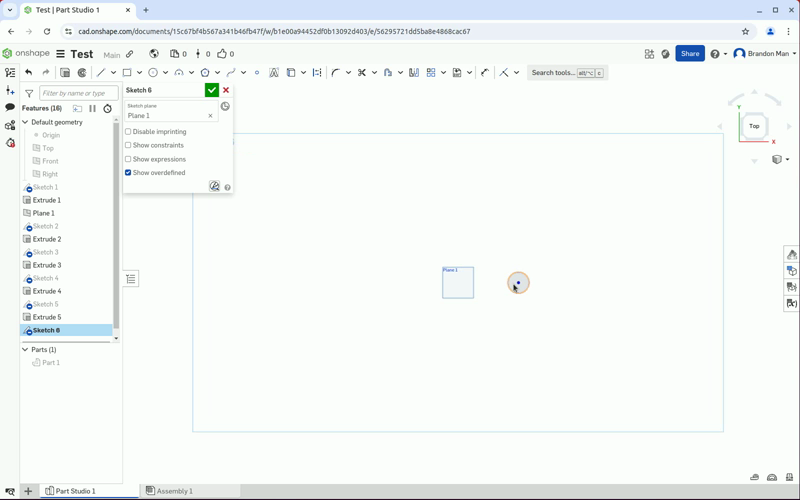
scroll(6)
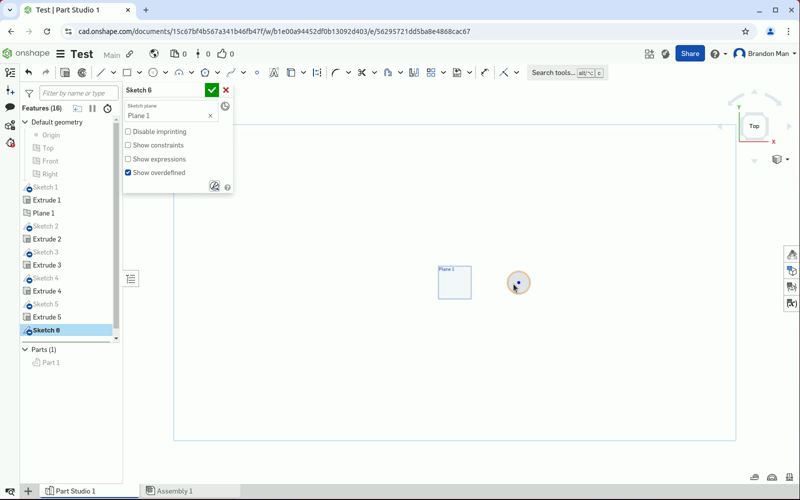
scroll(6)
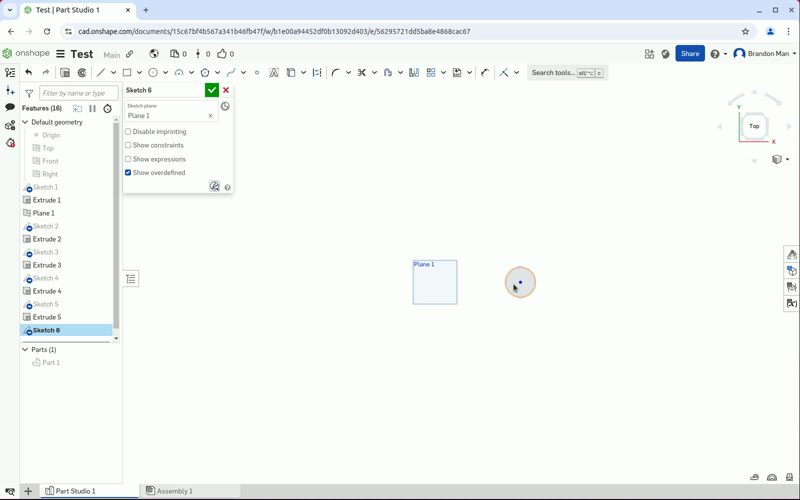
scroll(6)
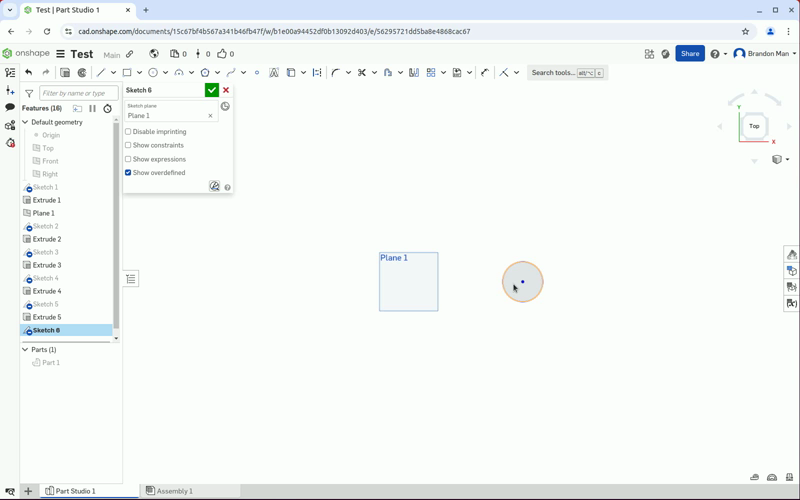
scroll(6)
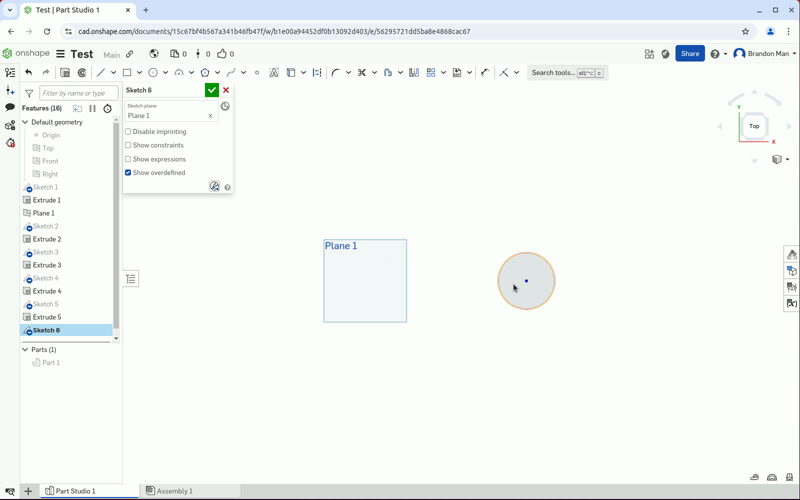
scroll(6)
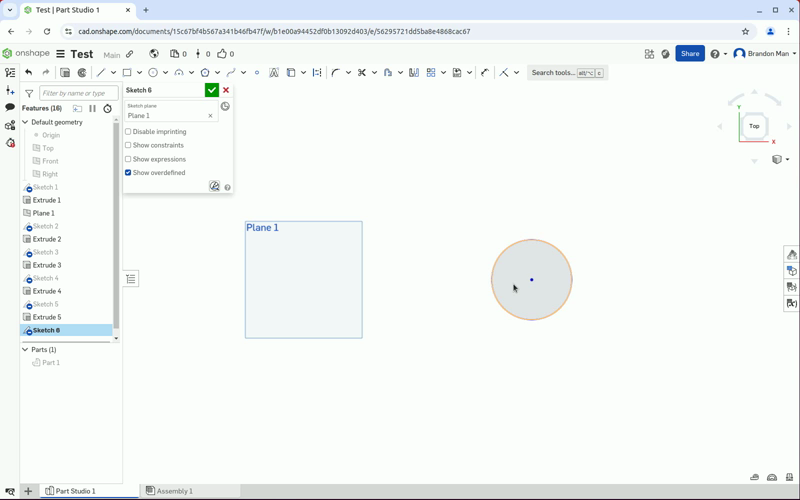
scroll(6)
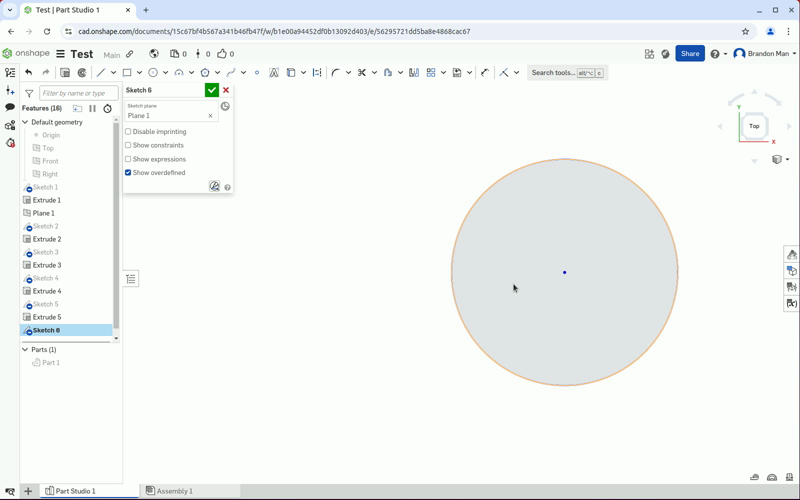
click(513, 283)
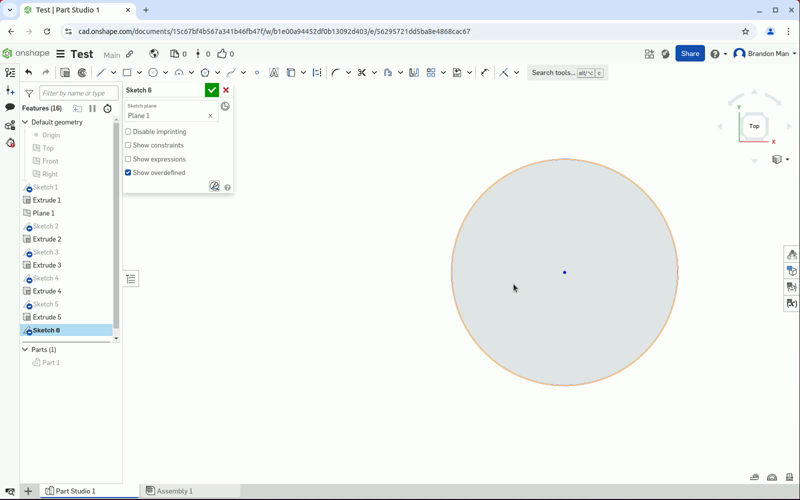
scroll(-6)
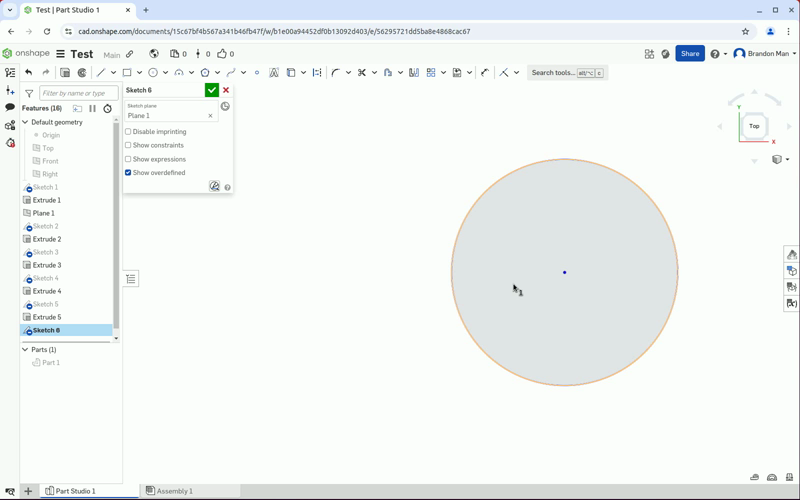
scroll(-6)
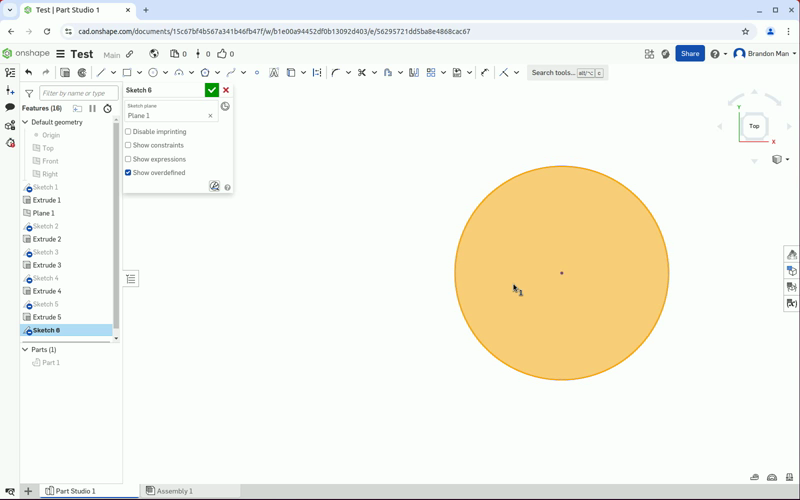
scroll(-6)
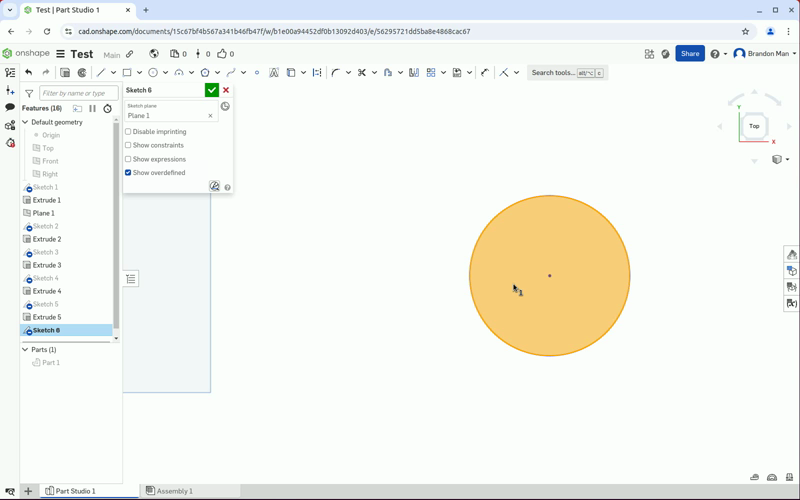
scroll(-6)
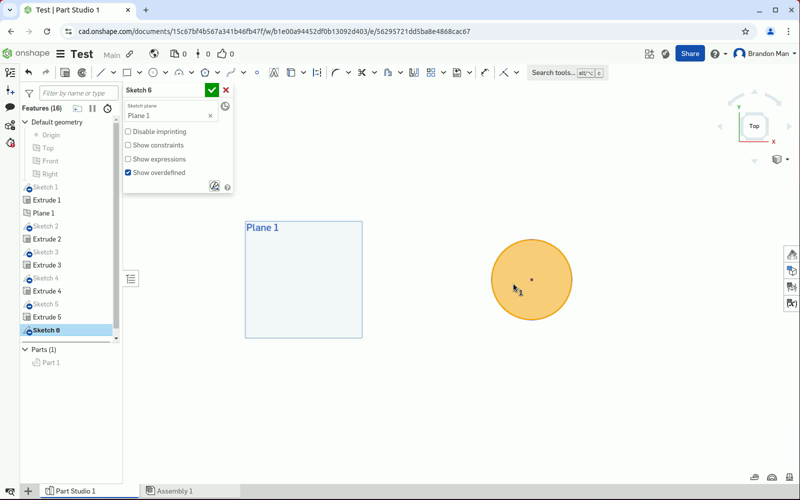
scroll(-6)
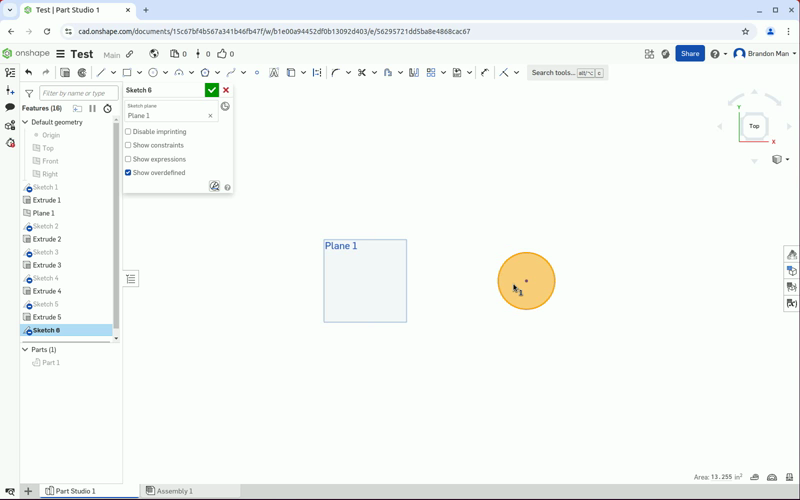
scroll(-6)
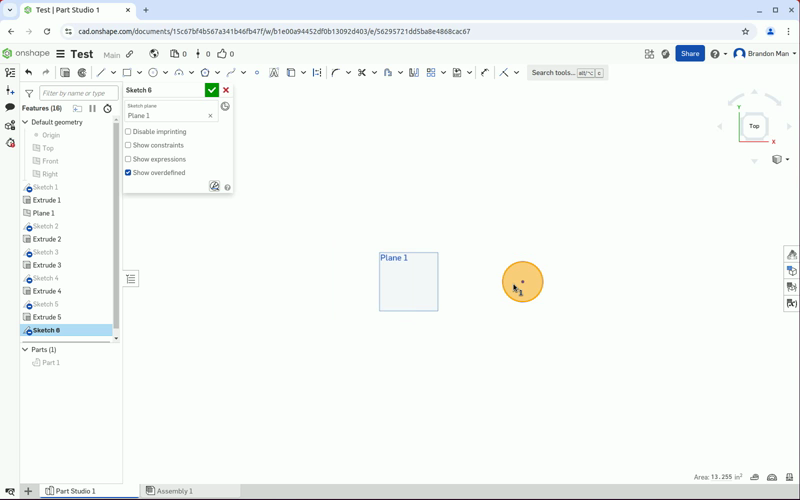
scroll(-6)
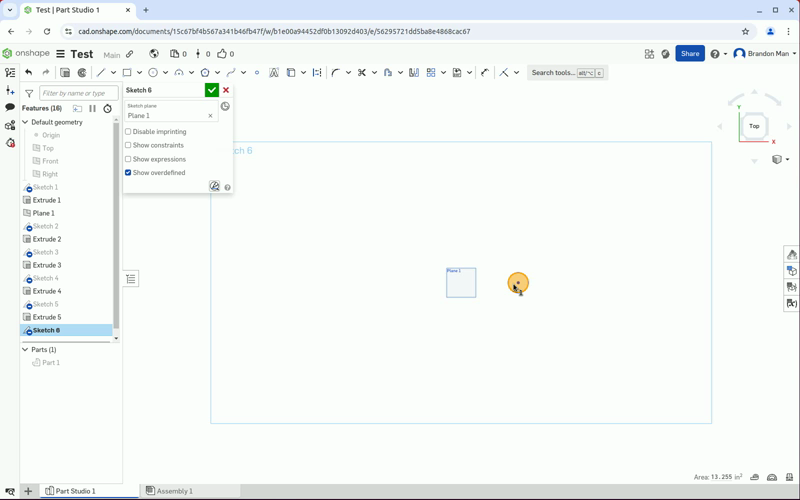
mouse_move(73, 352)
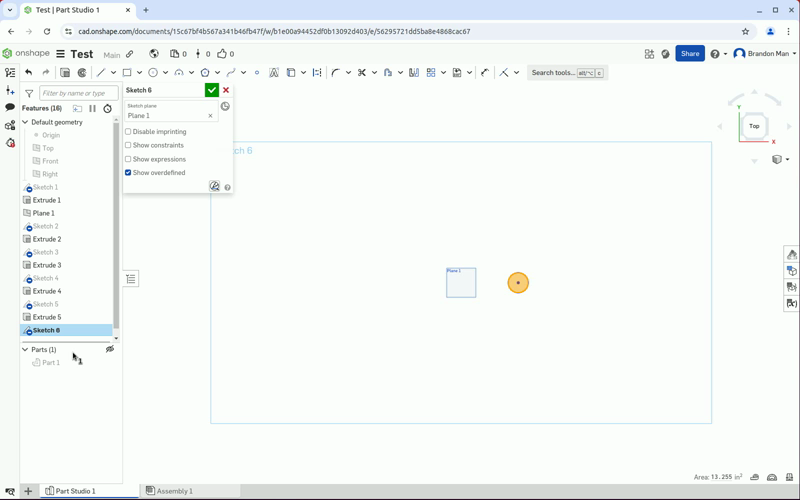
key(shift+y)
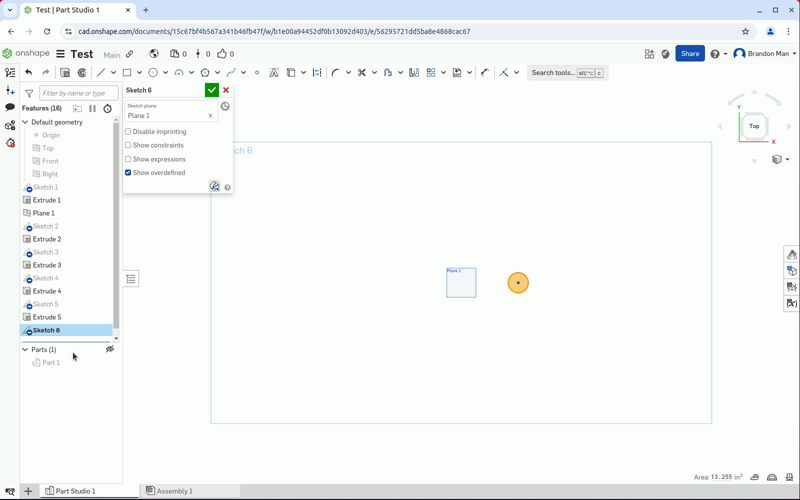
key(shift+e)
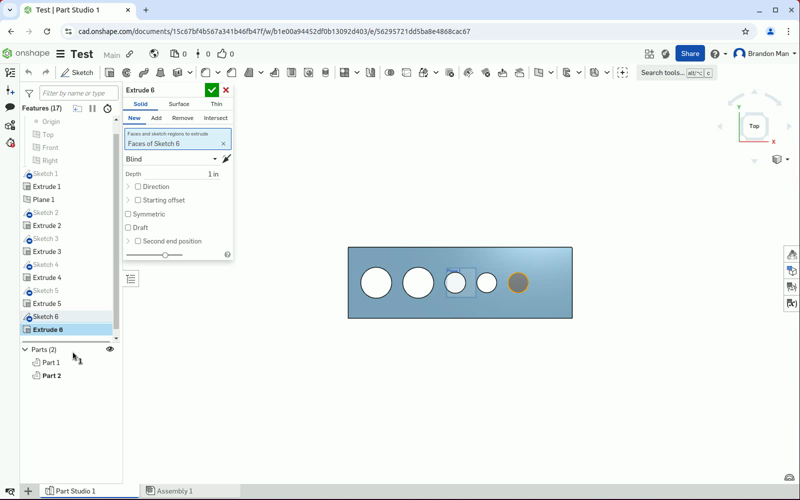
mouse_move(143, 106)
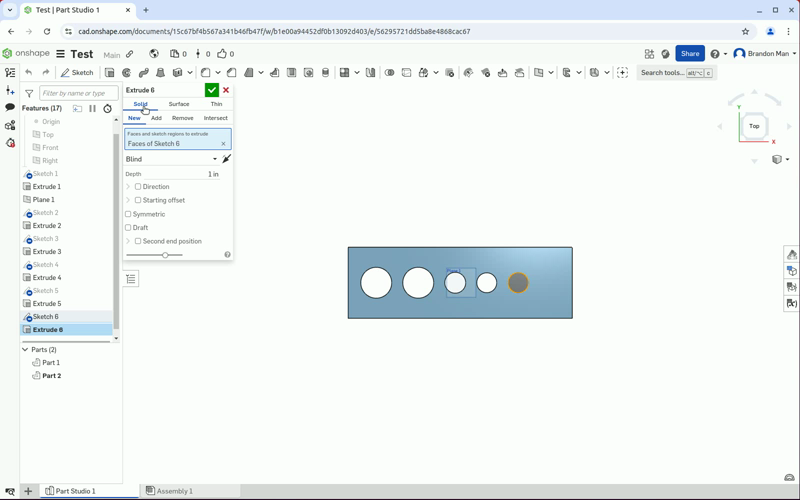
click(143, 106)
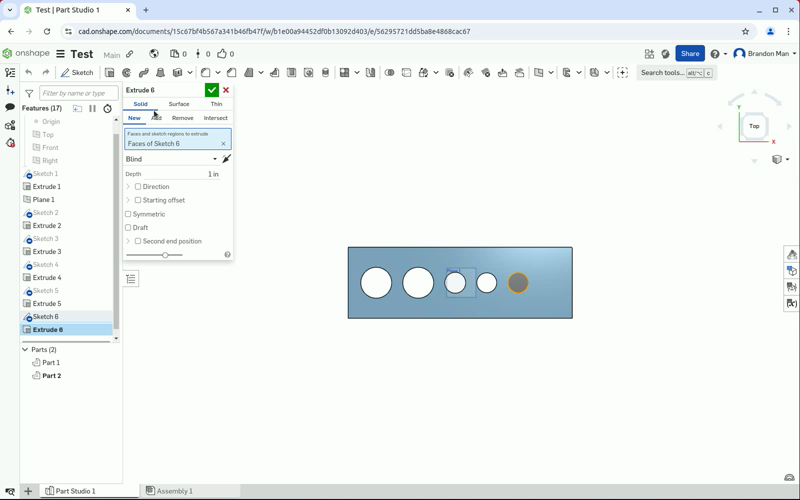
mouse_move(186, 120)
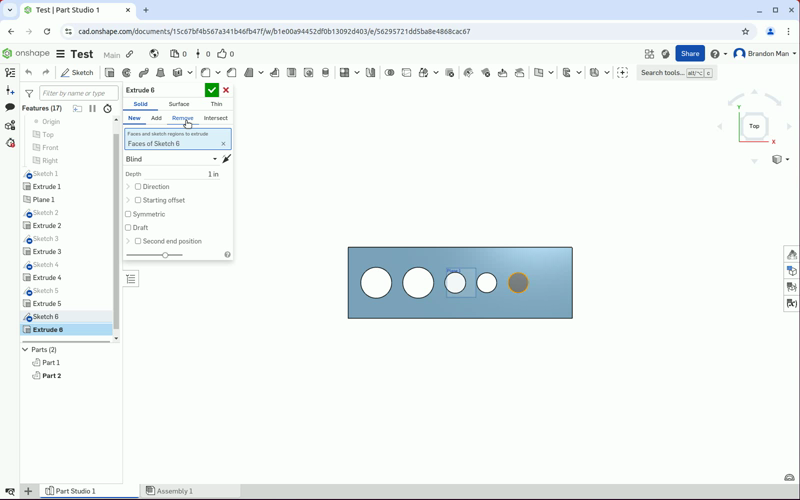
click(186, 120)
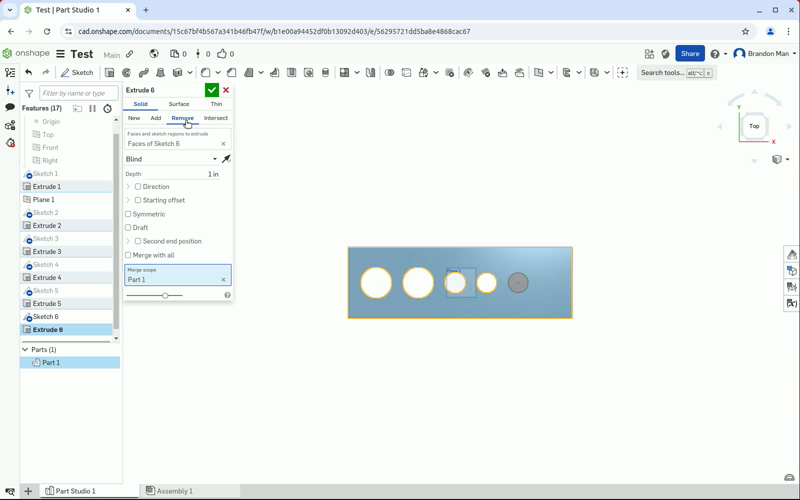
key(tab, 4)
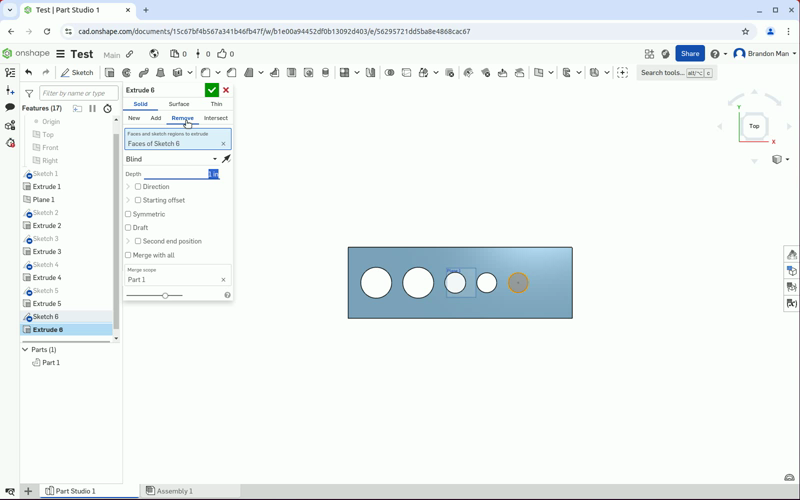
text(5.777)
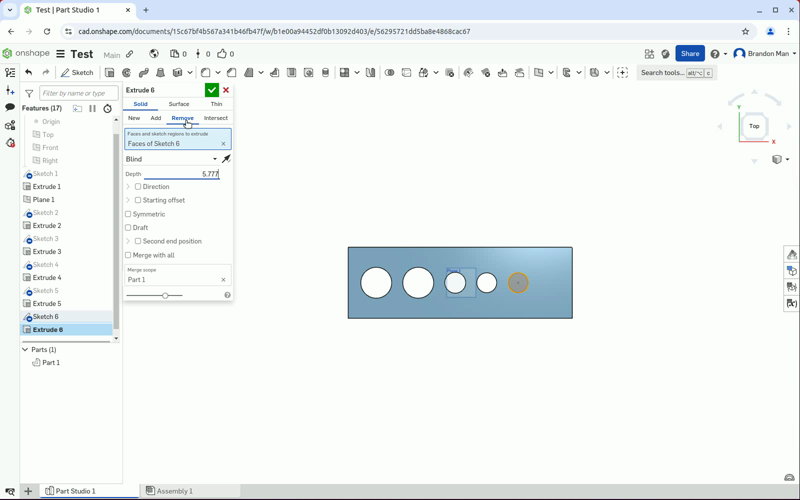
key(tab, 6)
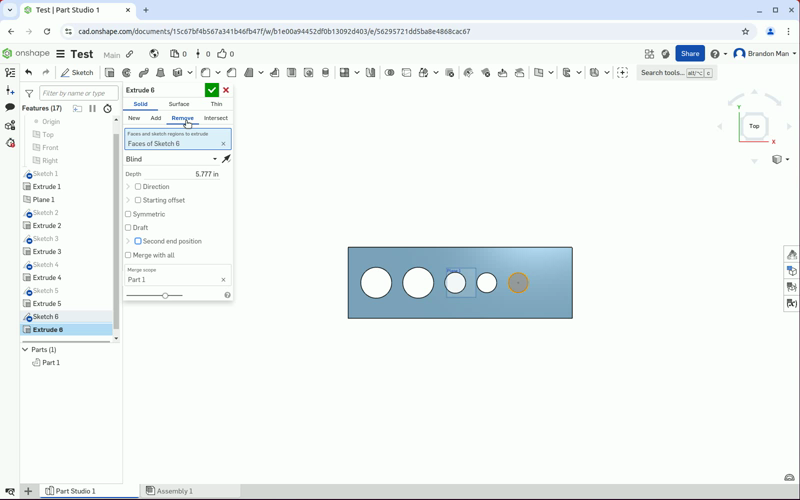
key(space)
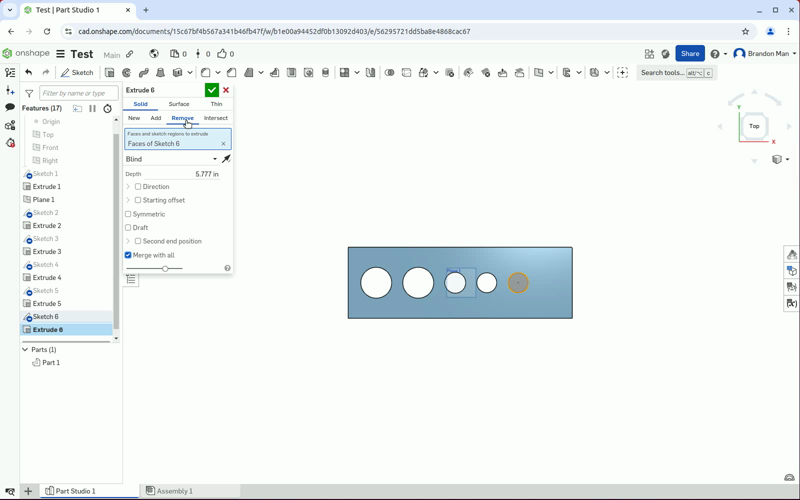
key(enter)
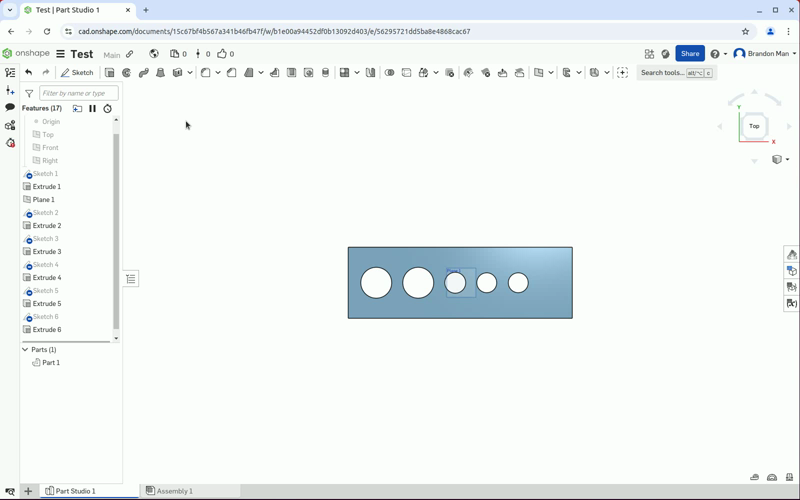
key(shift+h)
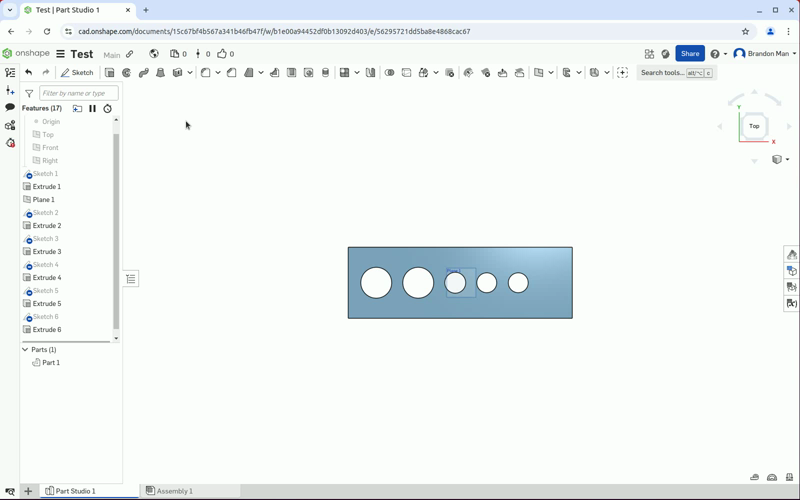
key(shift+h)
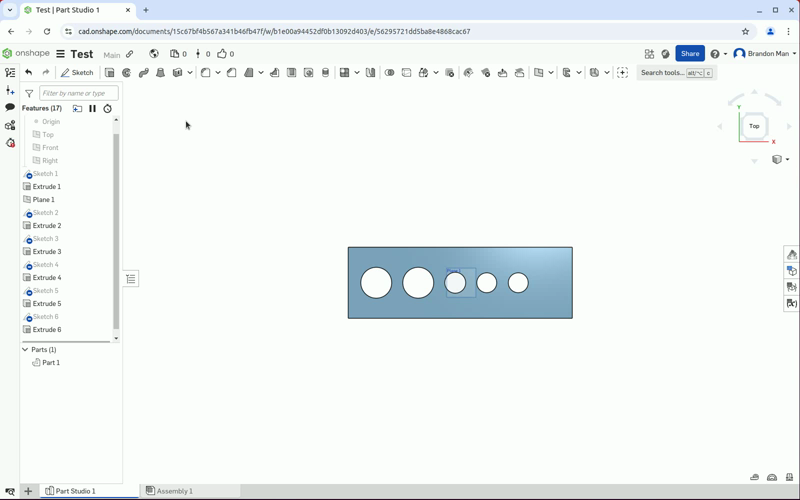
mouse_move(69, 176)
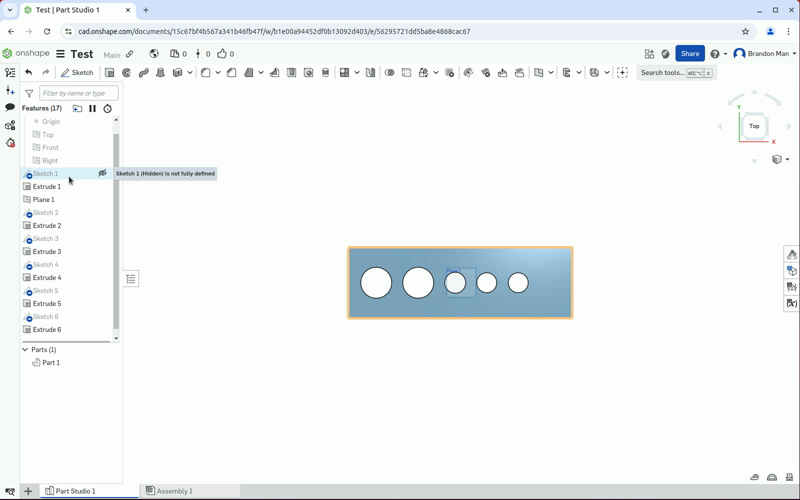
click(69, 176)
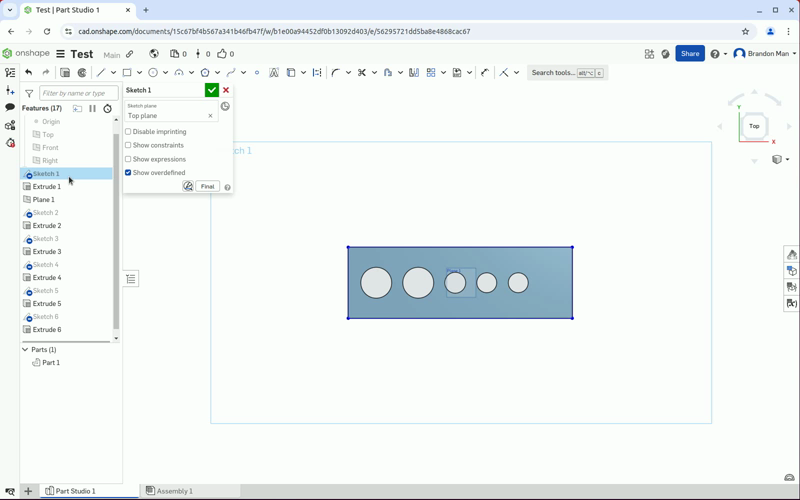
mouse_move(229, 92)
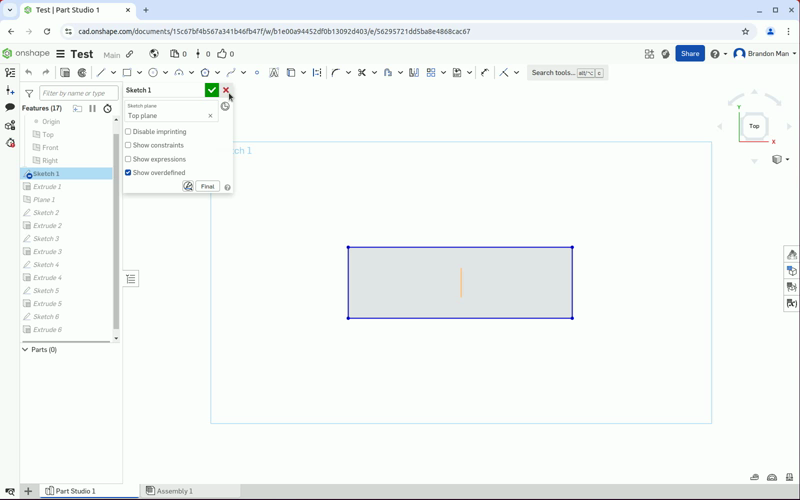
click(229, 92)
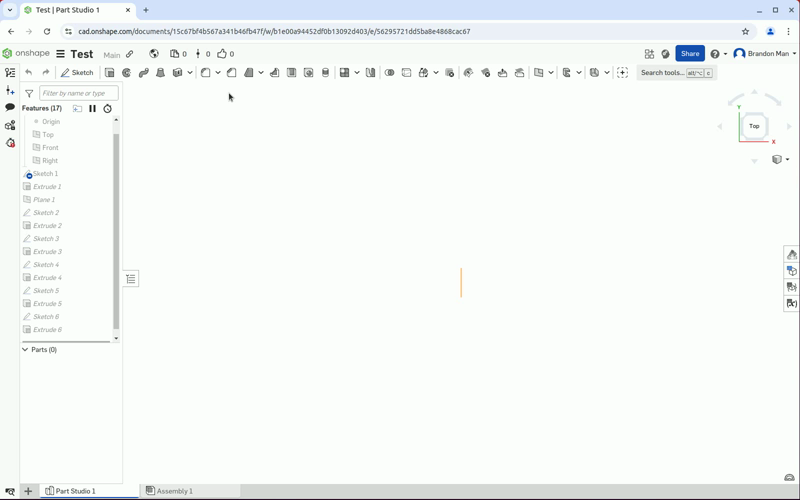
key(shift+s)
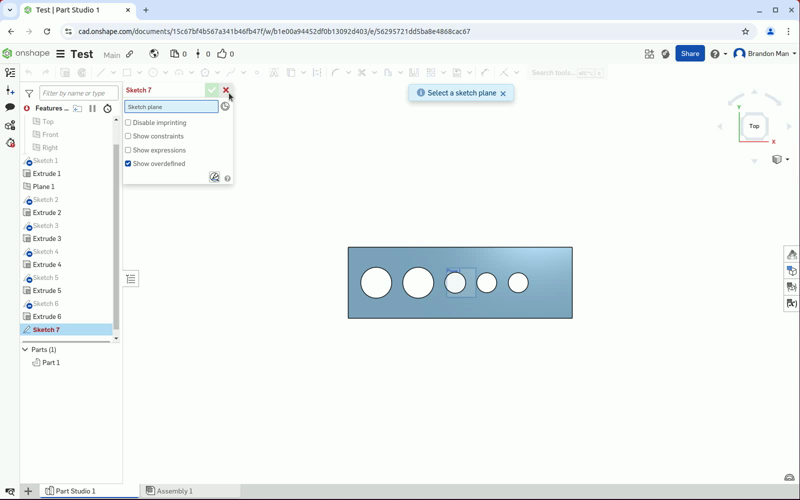
mouse_move(69, 189)
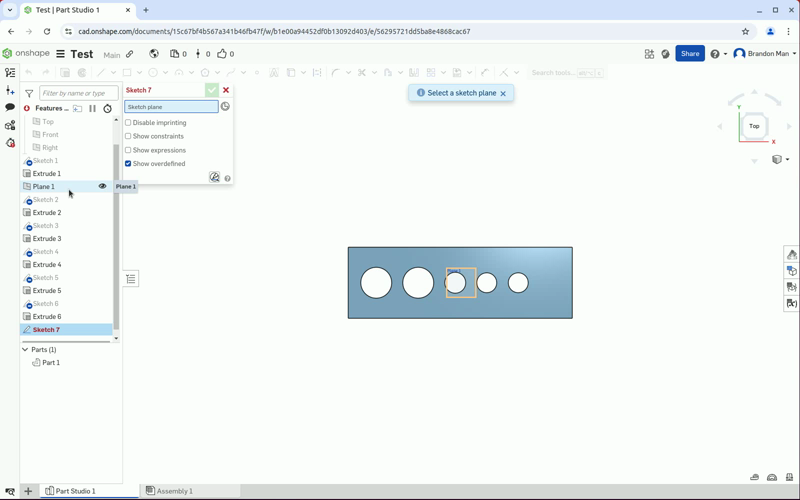
click(69, 189)
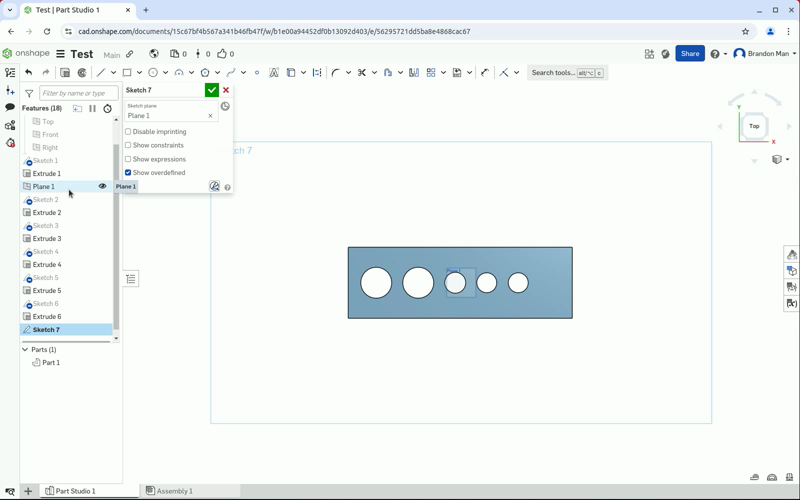
mouse_move(73, 352)
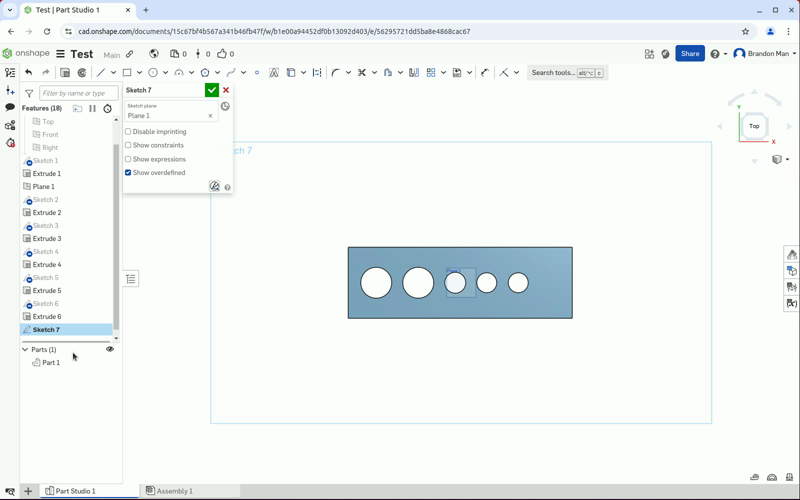
key(y)
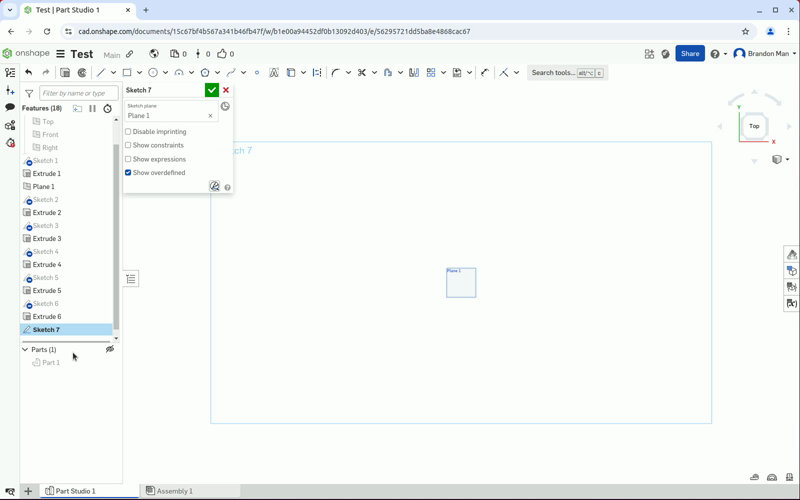
key(c)
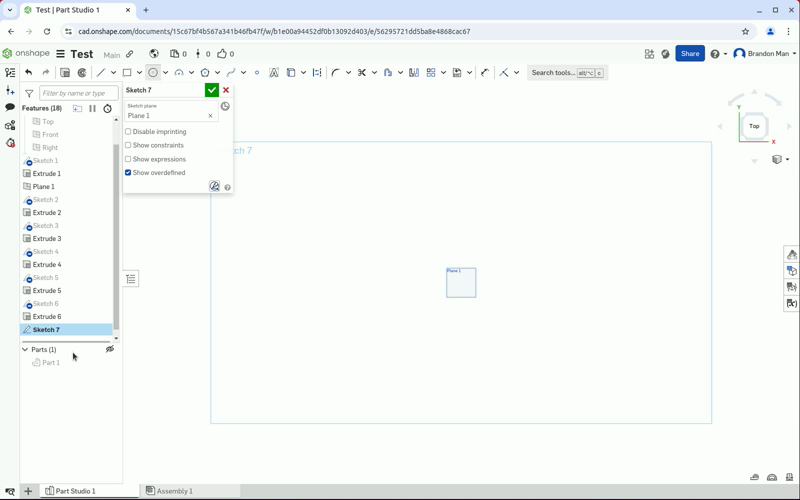
key_down(shift)
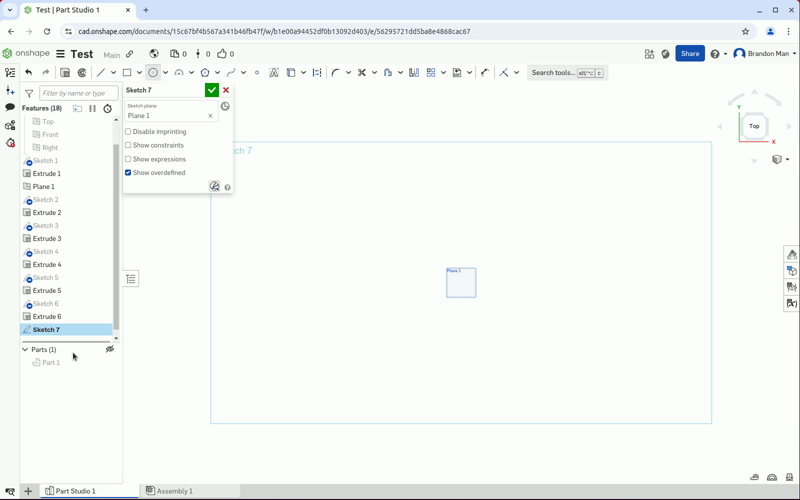
mouse_move(549, 282)
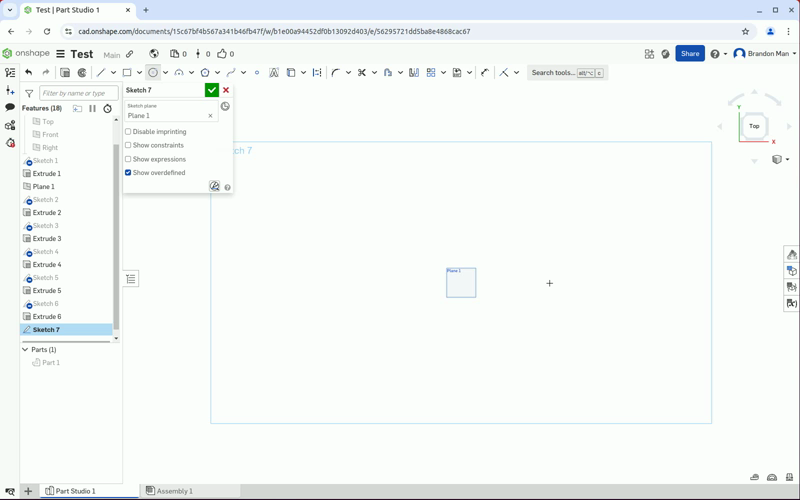
click(549, 282)
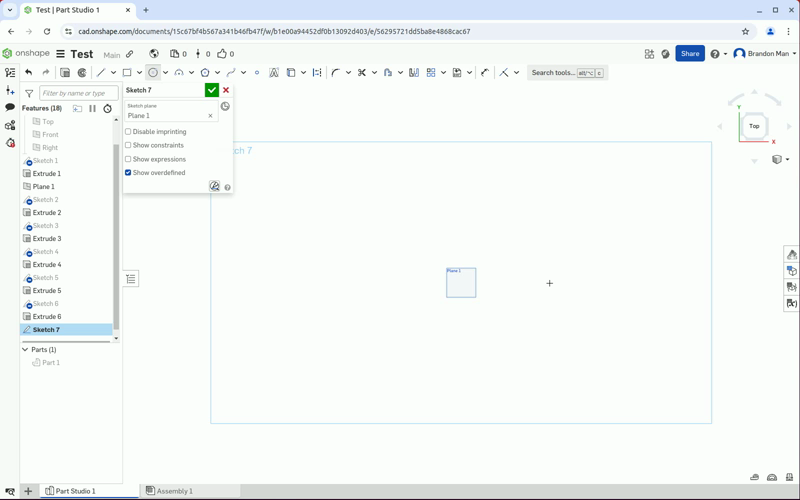
key_up(shift)
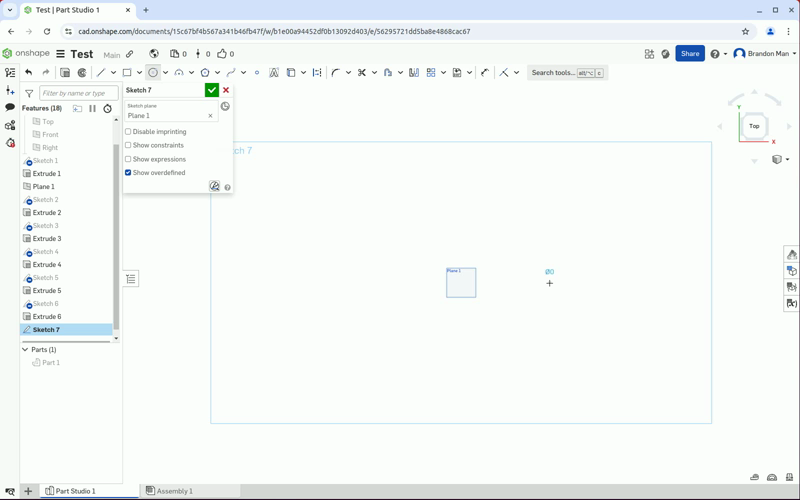
mouse_move(560, 282)
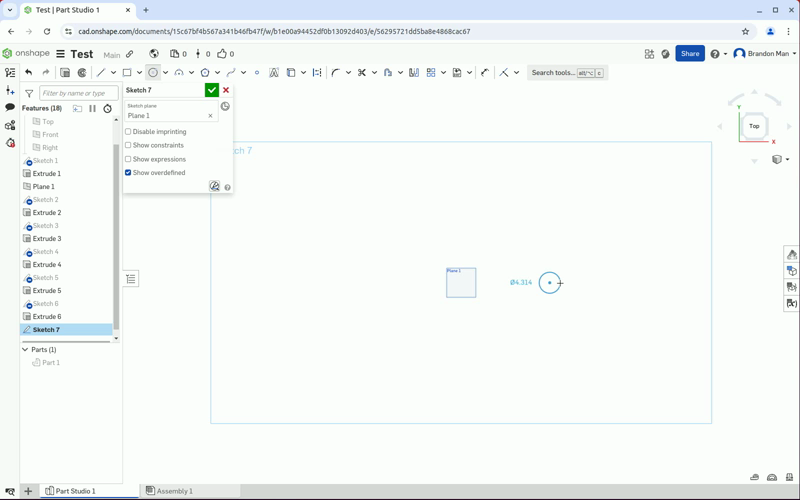
click(560, 282)
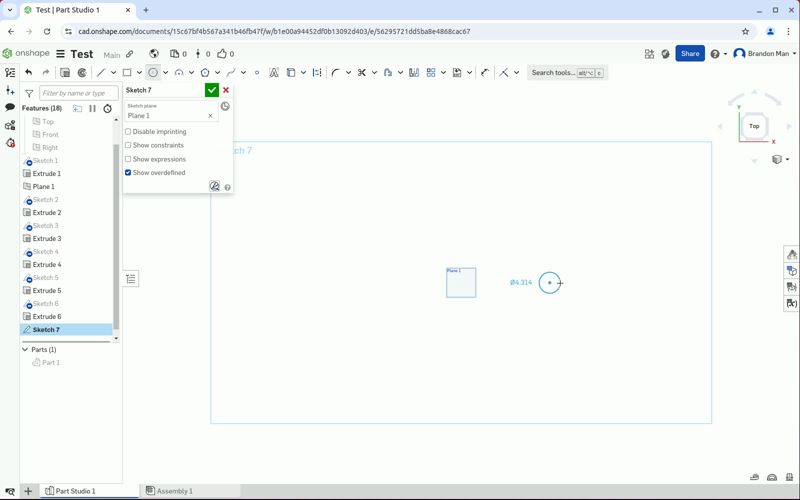
key(esc)
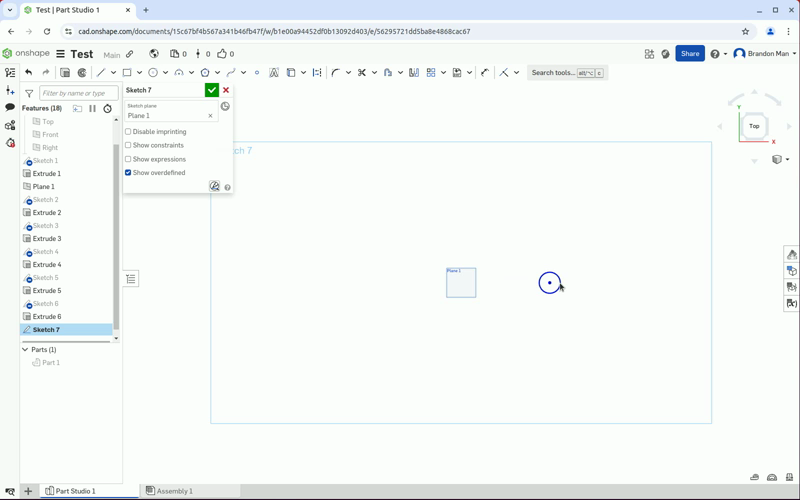
mouse_move(553, 289)
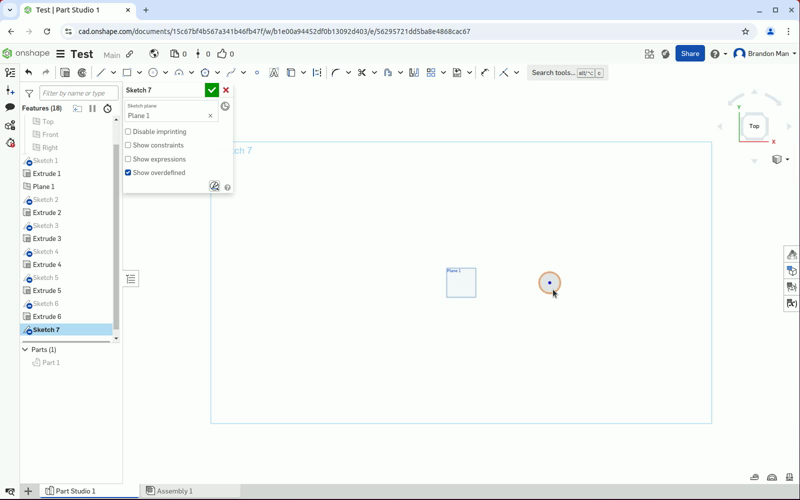
scroll(6)
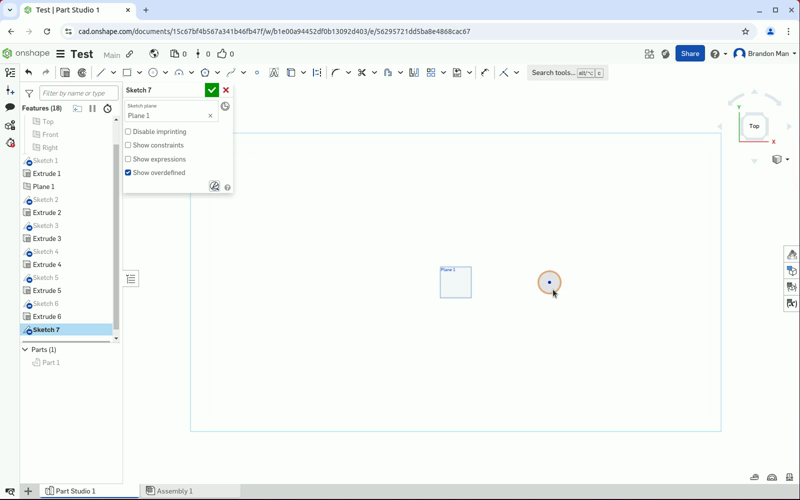
scroll(6)
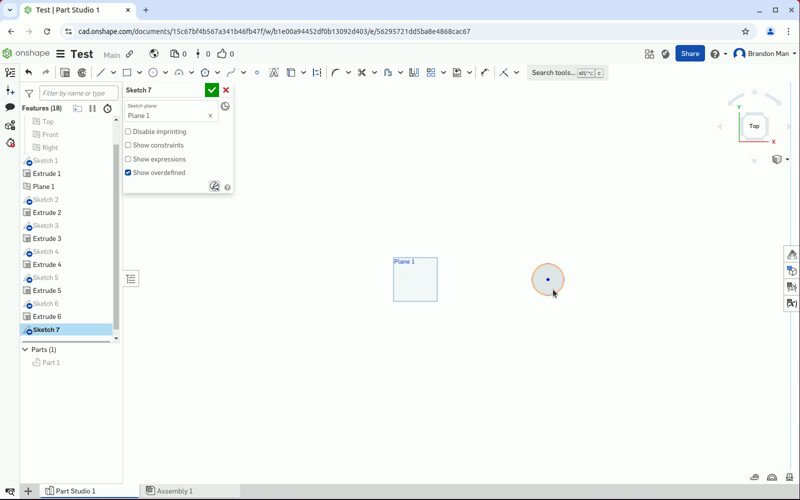
scroll(6)
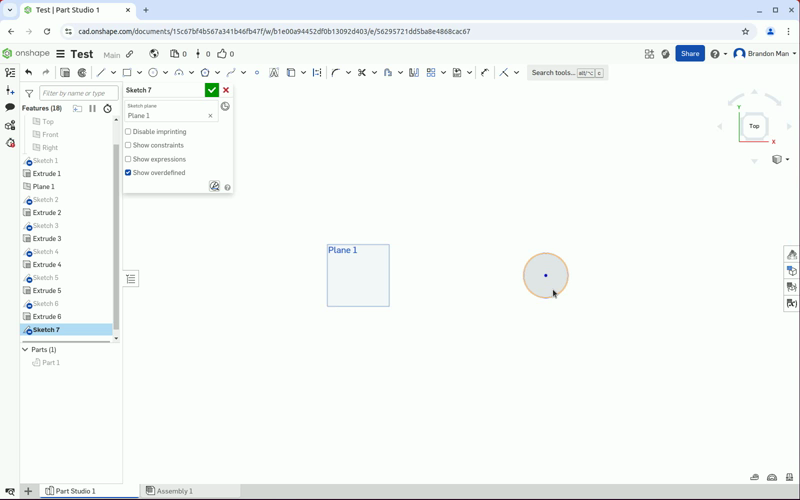
scroll(6)
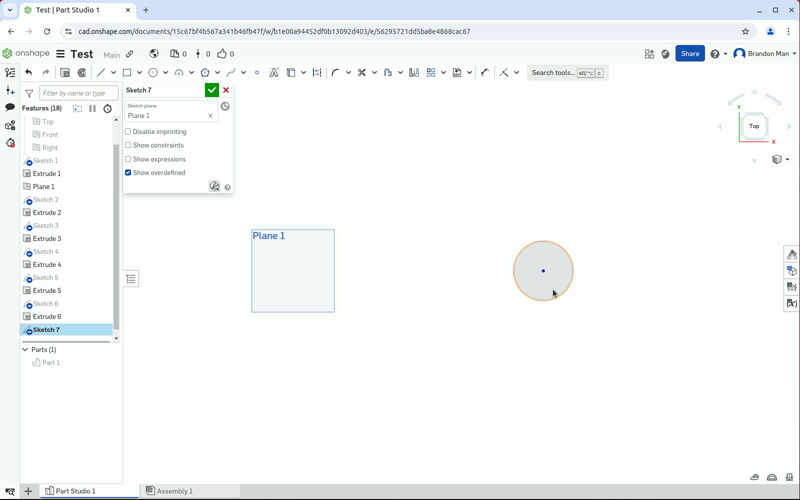
scroll(6)
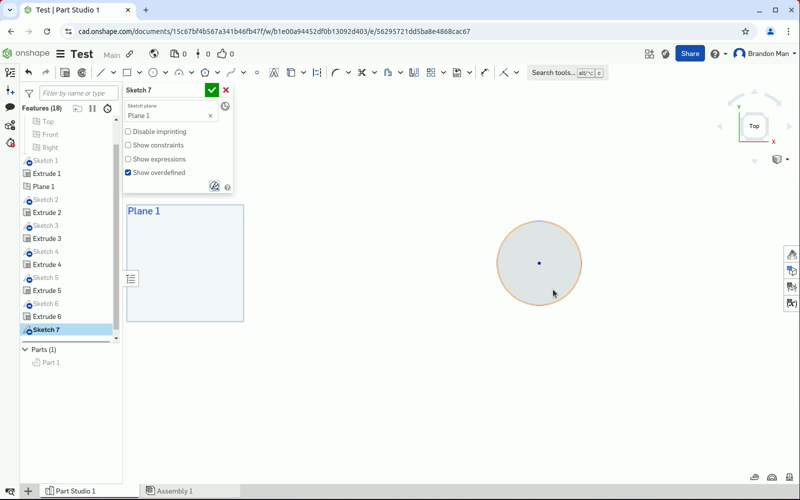
scroll(6)
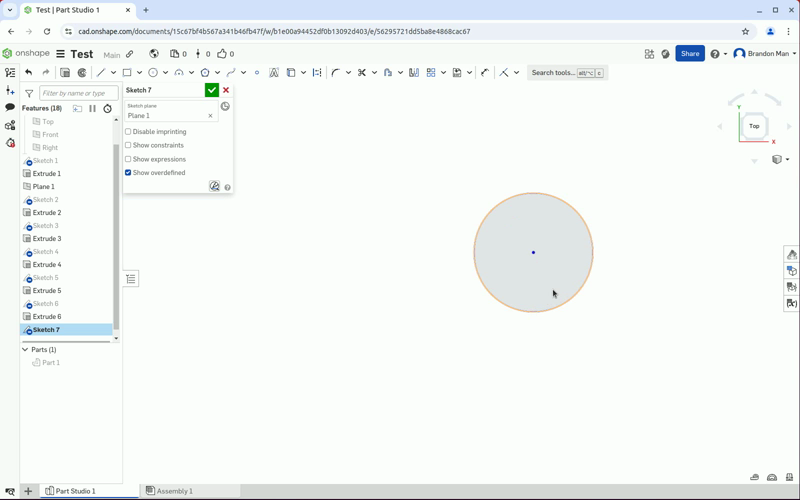
scroll(6)
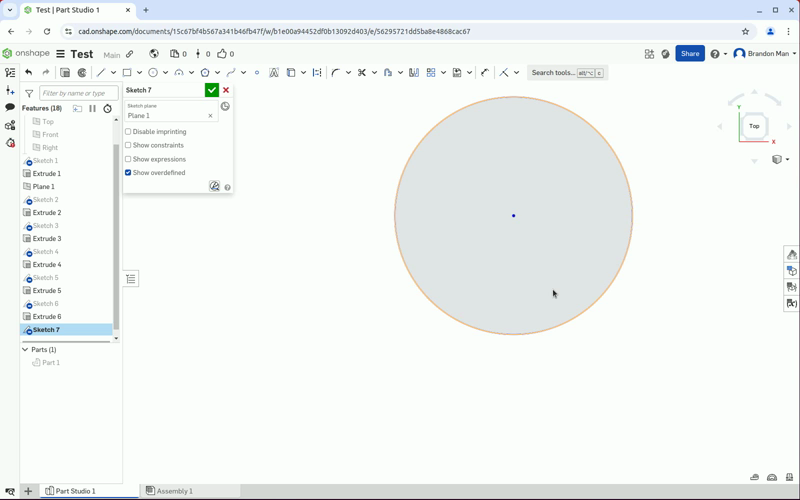
click(553, 289)
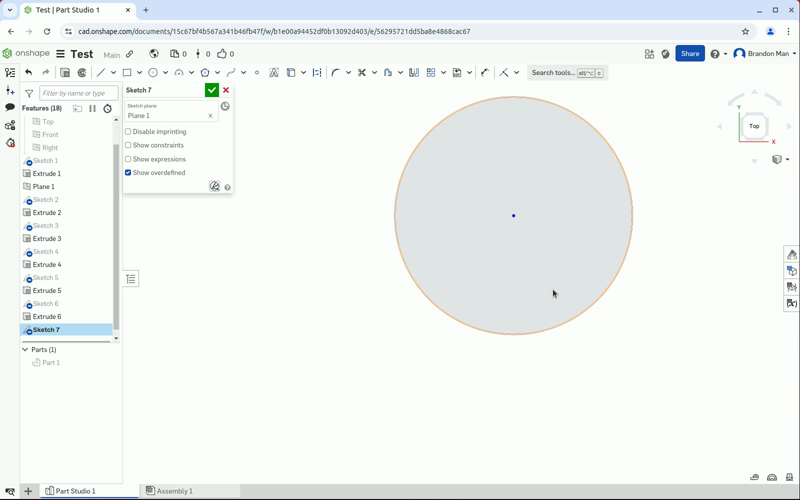
scroll(-6)
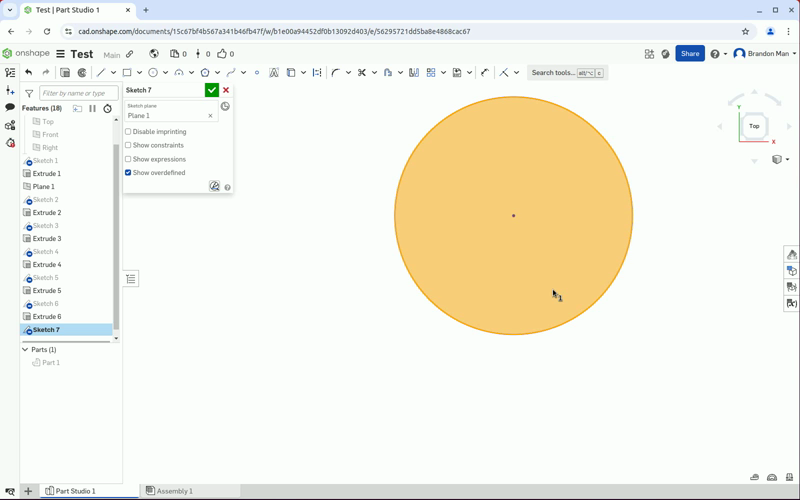
scroll(-6)
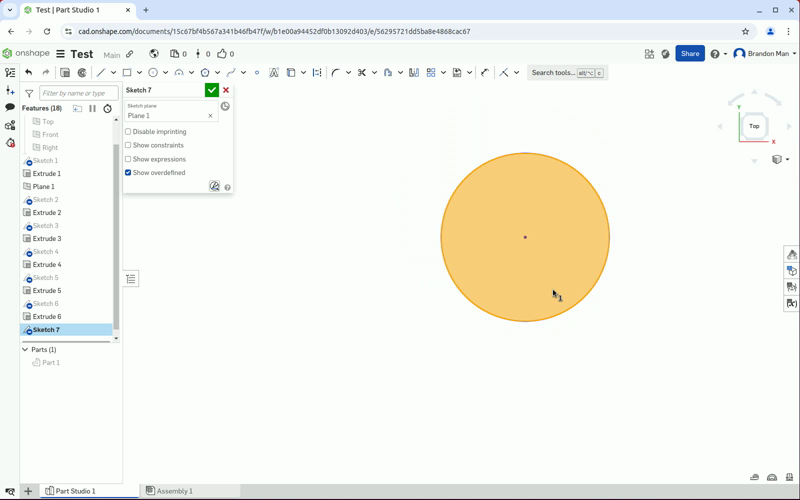
scroll(-6)
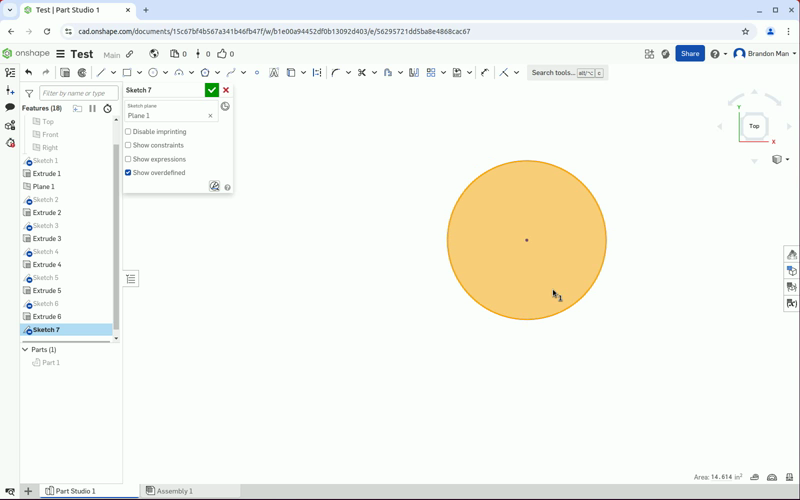
scroll(-6)
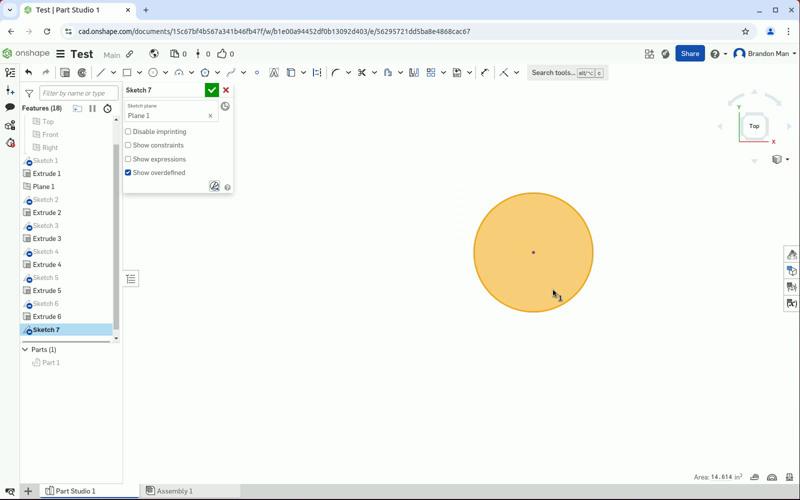
scroll(-6)
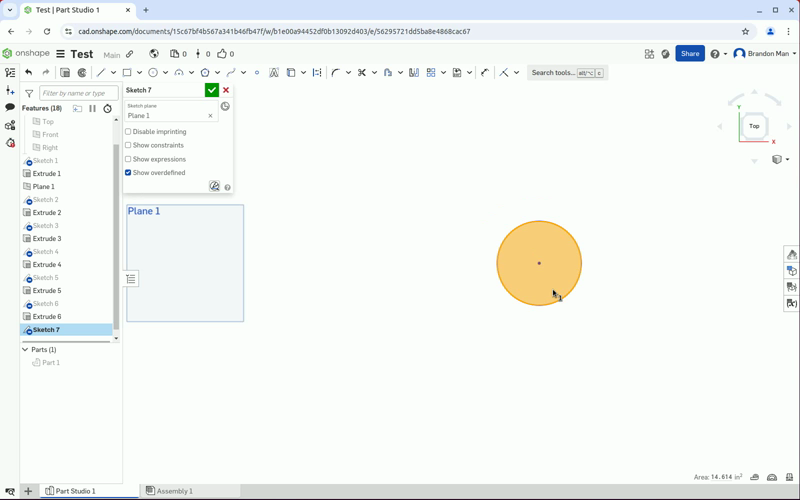
scroll(-6)
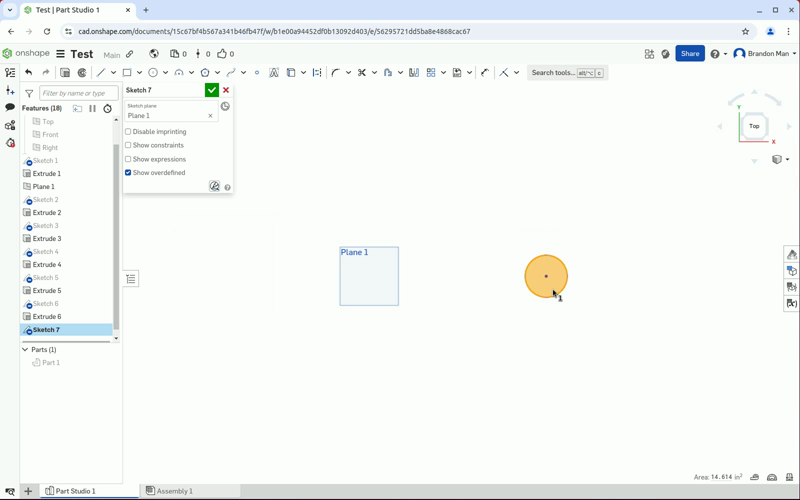
scroll(-6)
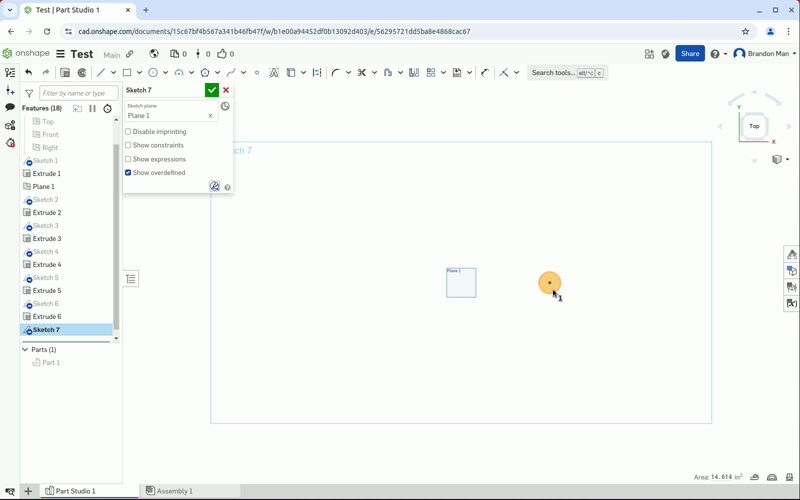
mouse_move(73, 352)
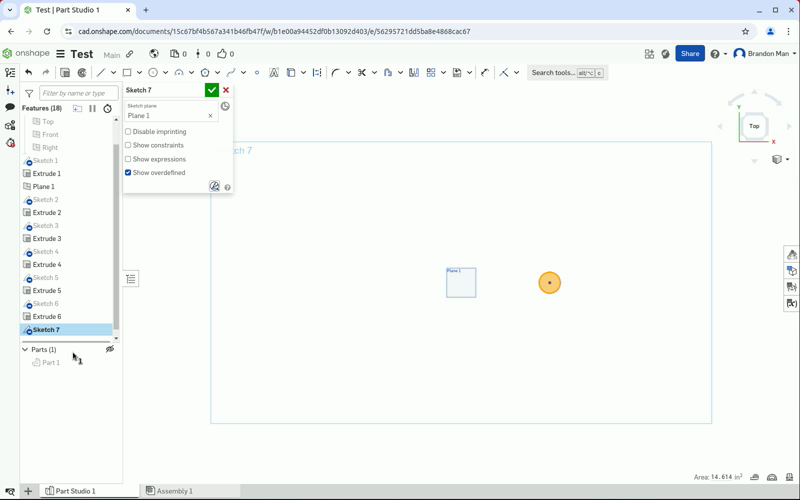
key(shift+y)
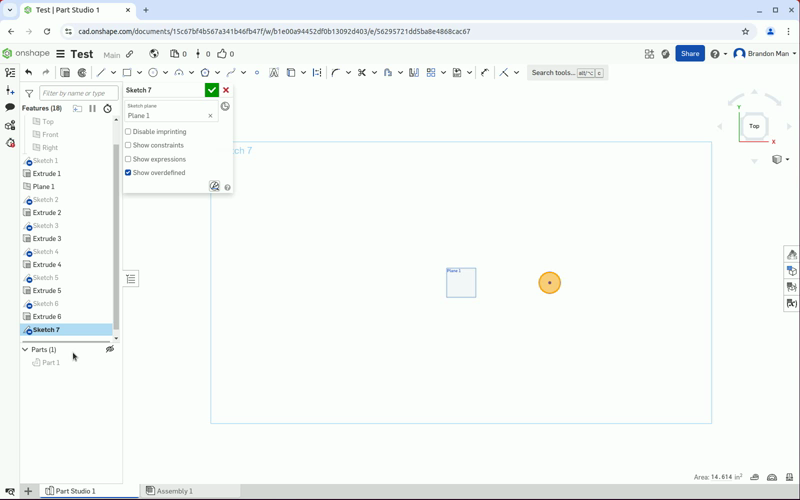
key(shift+e)
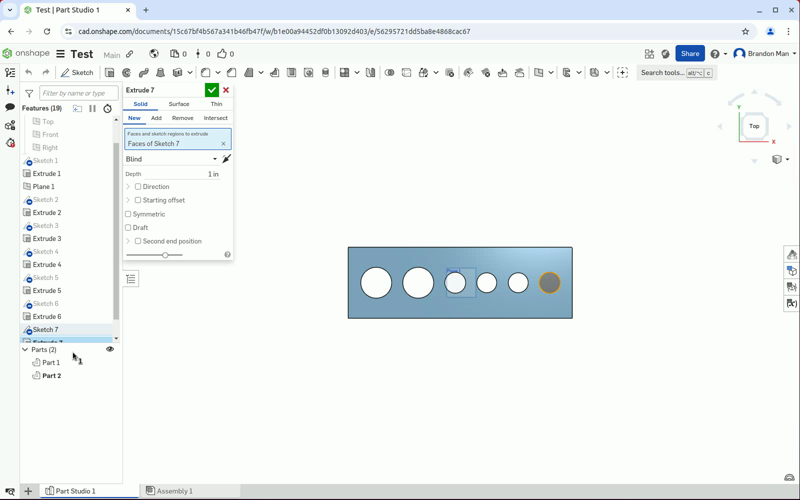
mouse_move(143, 106)
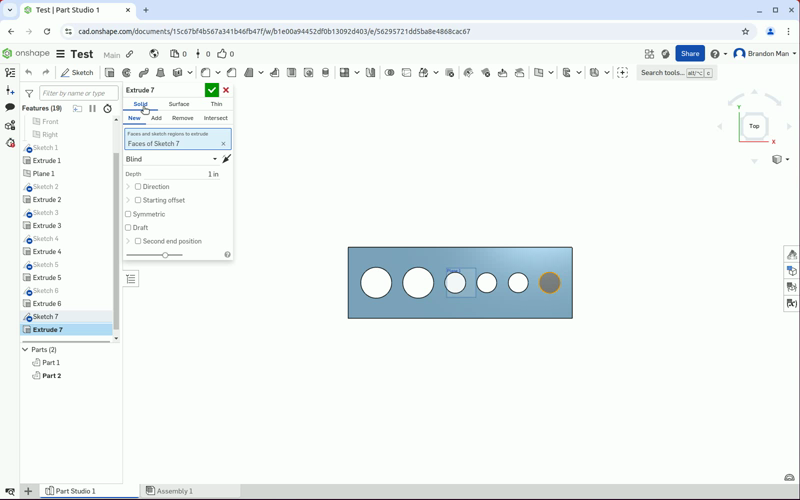
click(143, 106)
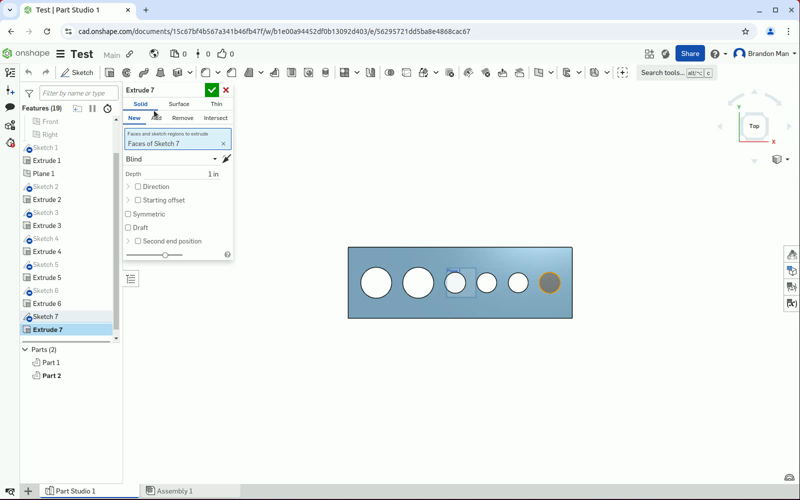
mouse_move(186, 120)
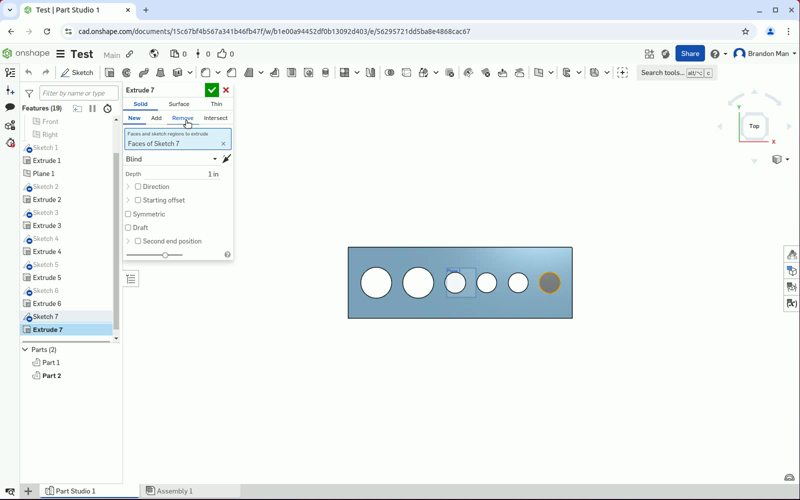
click(186, 120)
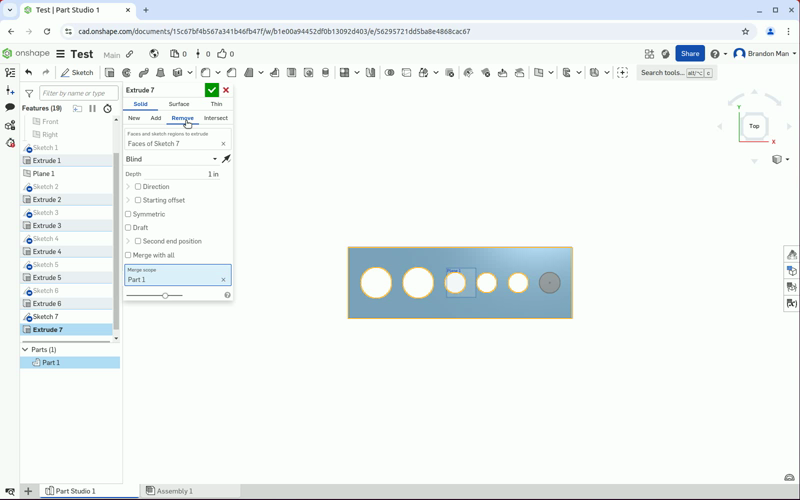
key(tab, 4)
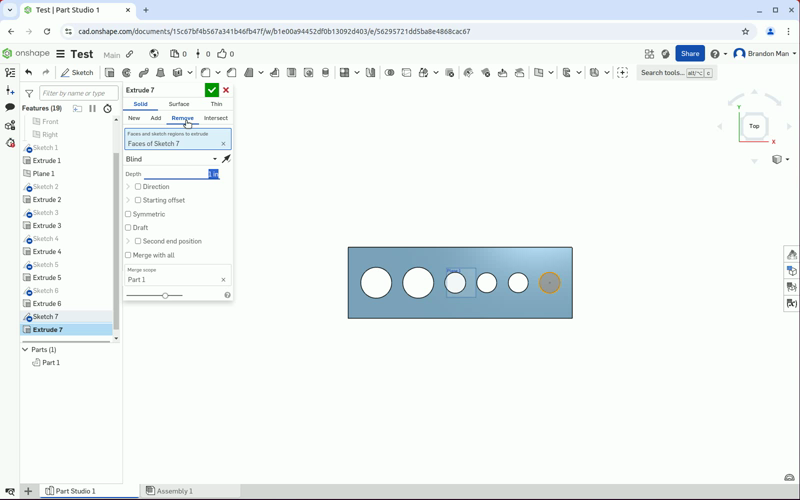
text(5.777)
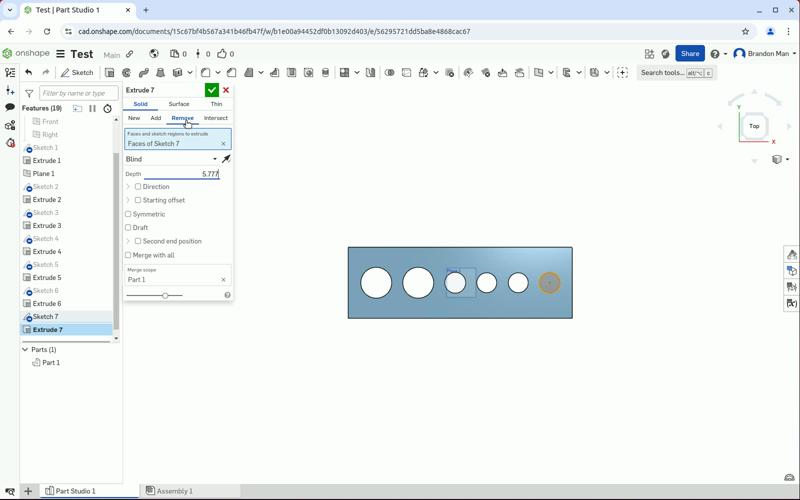
key(tab, 6)
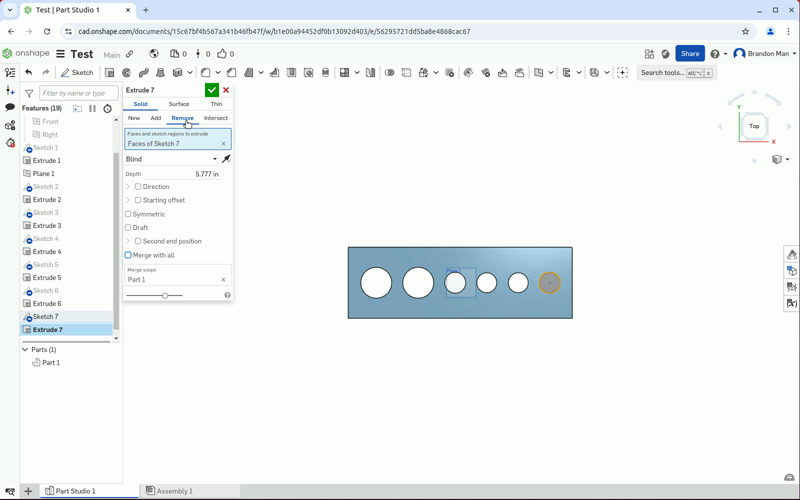
key(space)
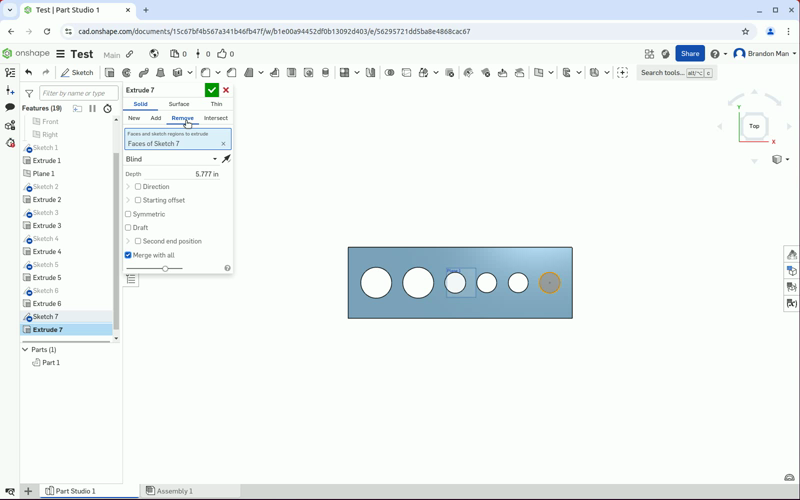
key(enter)
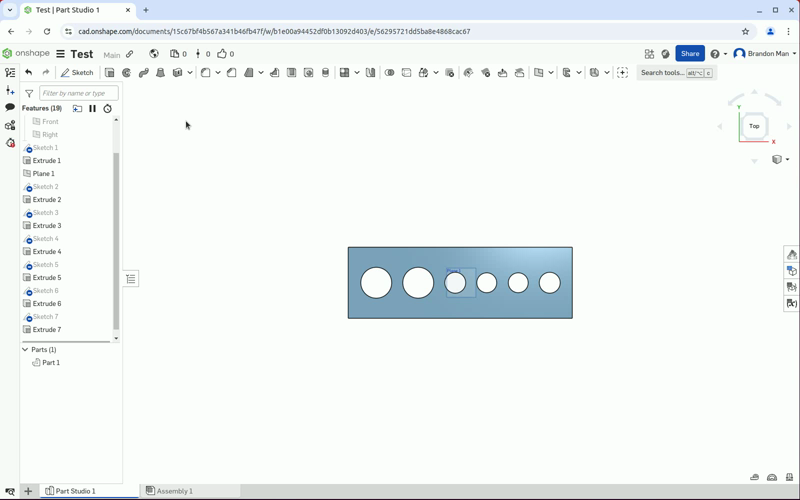
key(shift+h)
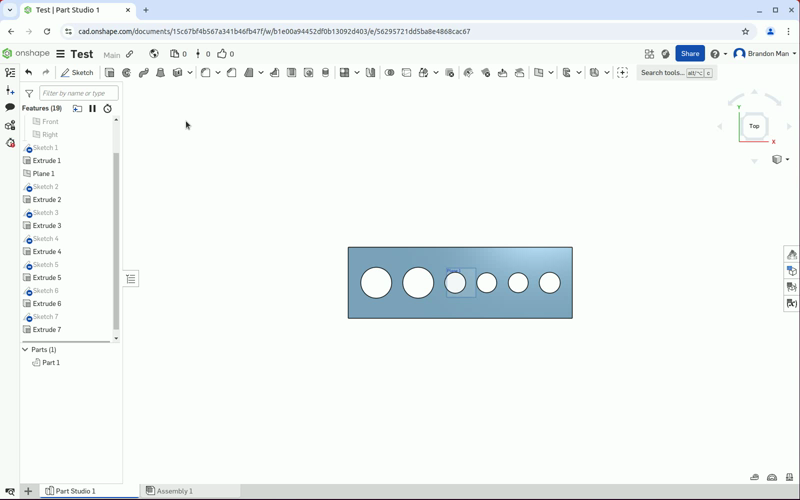
key(shift+h)
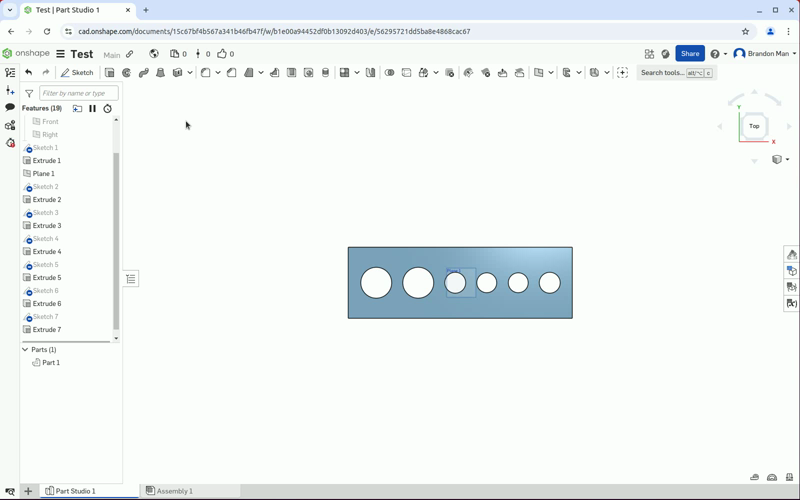
key(shift+7)
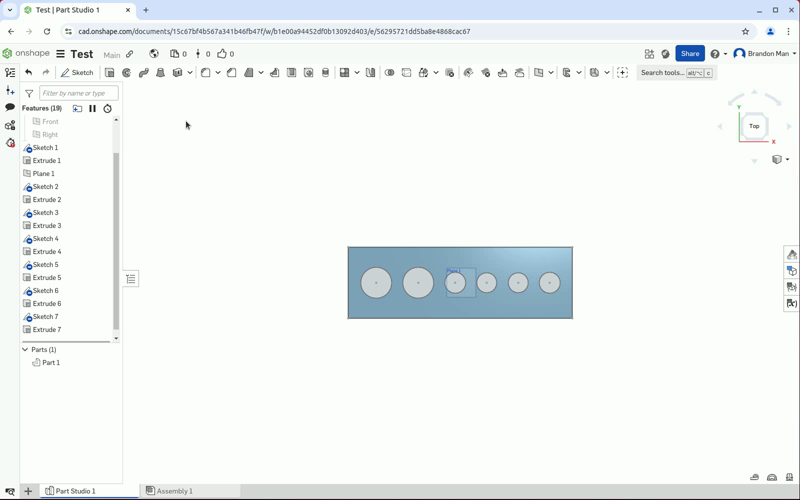
key(up, 3)
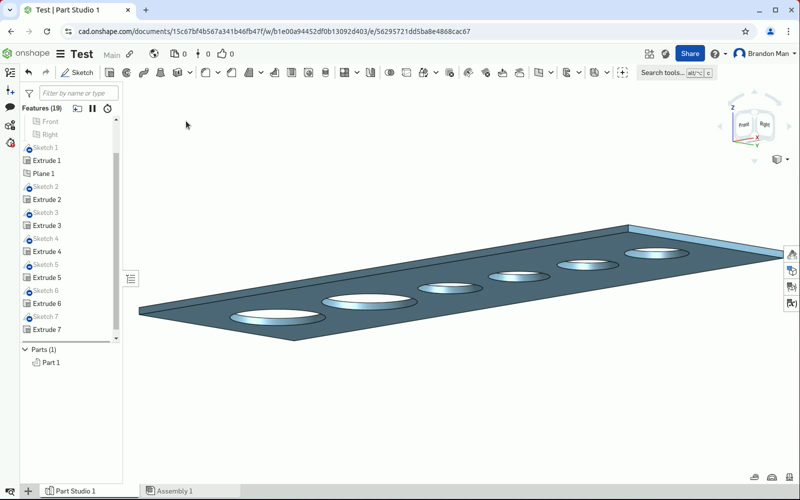
key(left, 3)
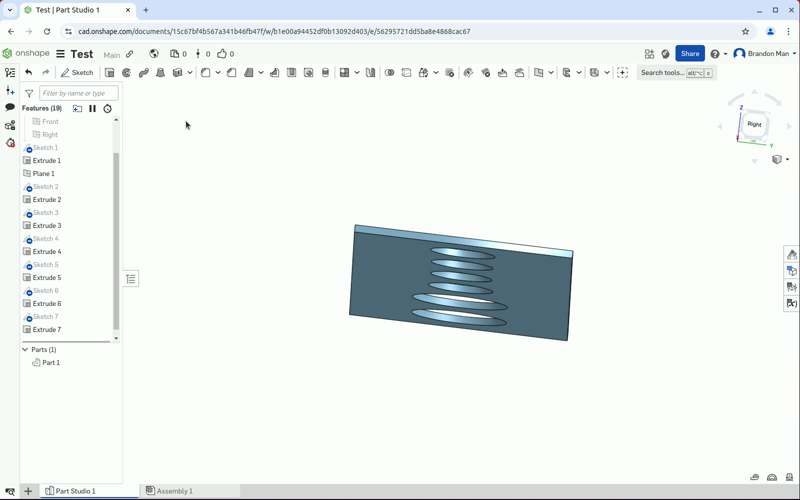
key(right, 3)
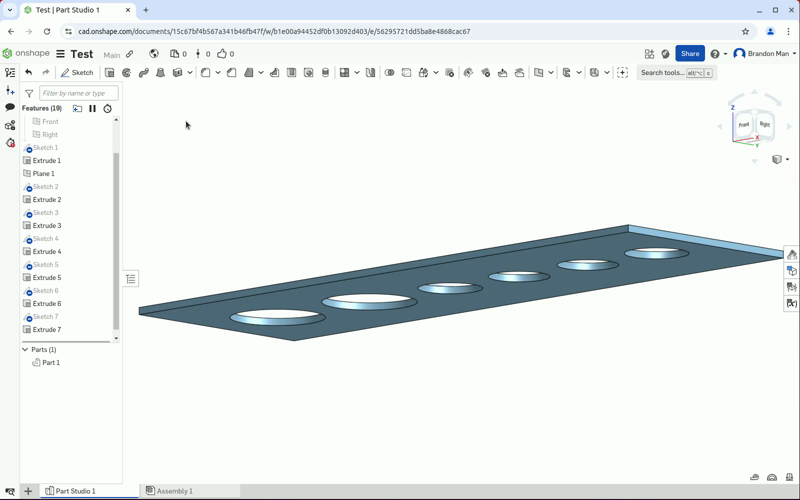
key(down, 3)
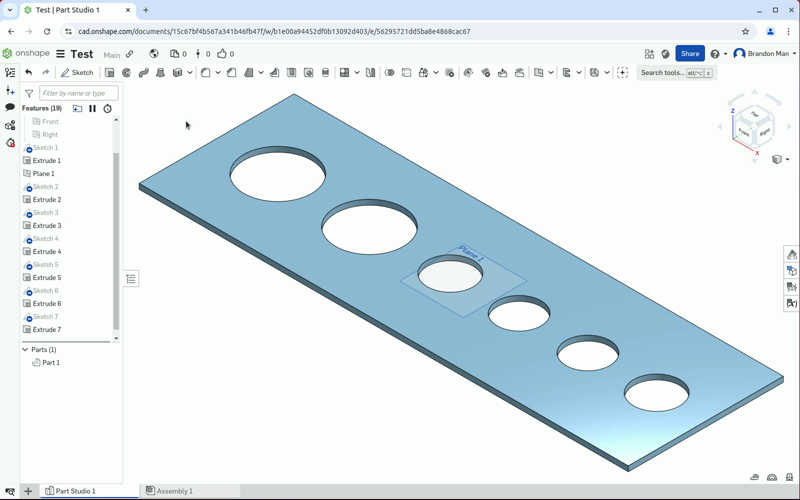
mouse_move(69, 150)
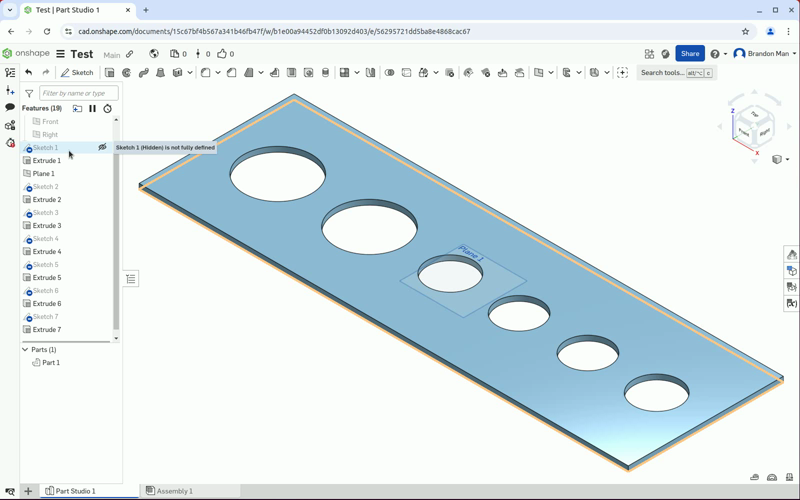
click(69, 150)